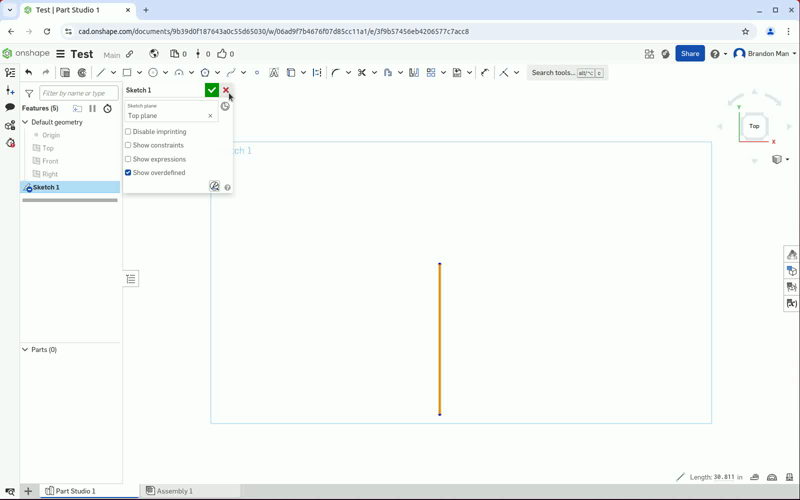
key(shift+h)
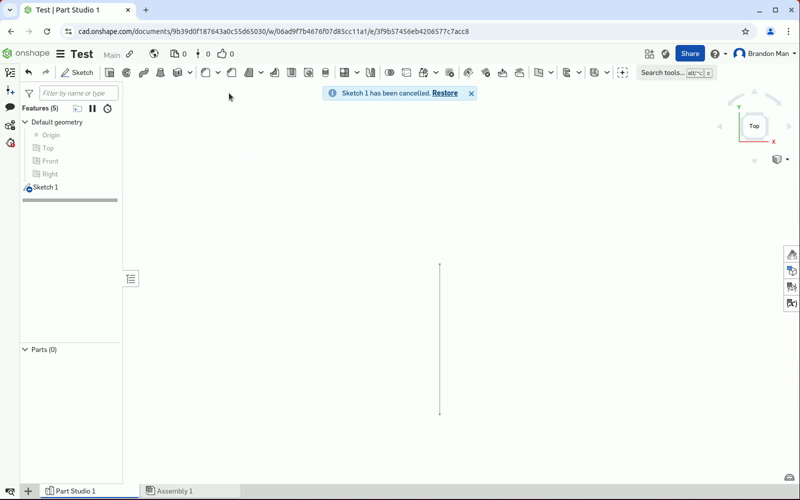
key(shift+s)
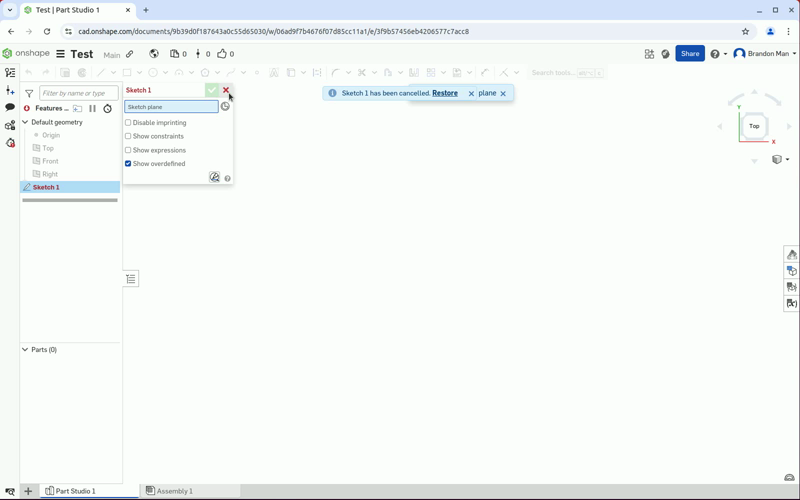
mouse_move(73, 150)
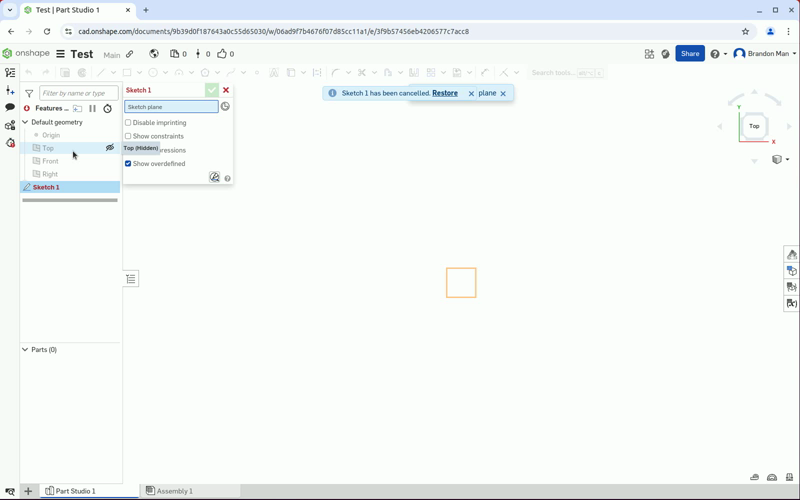
click(73, 150)
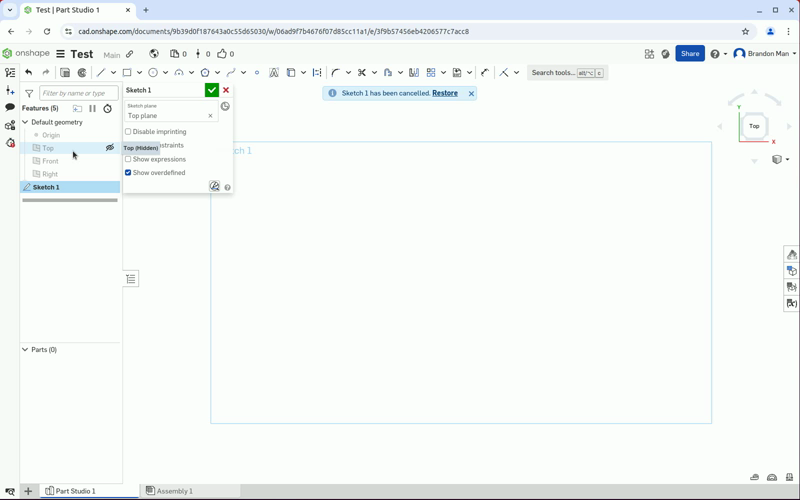
mouse_move(73, 352)
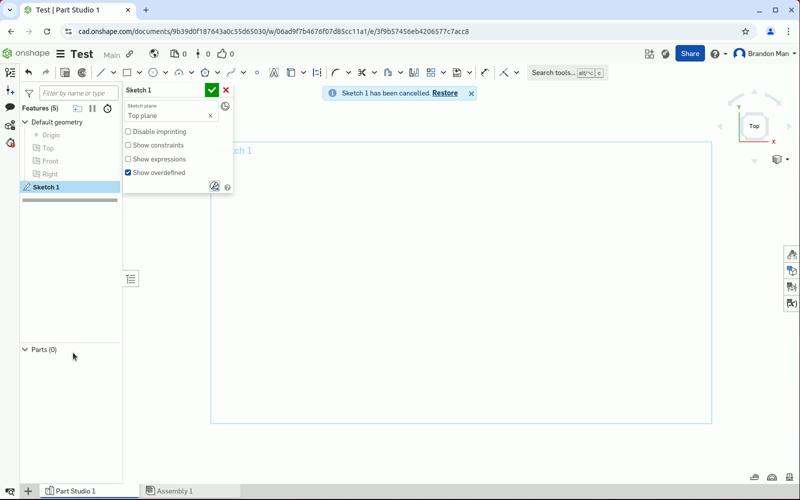
key(y)
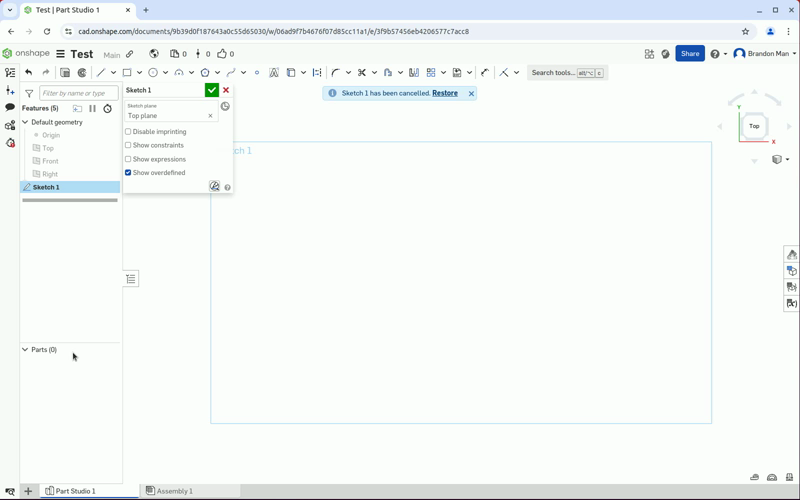
key(c)
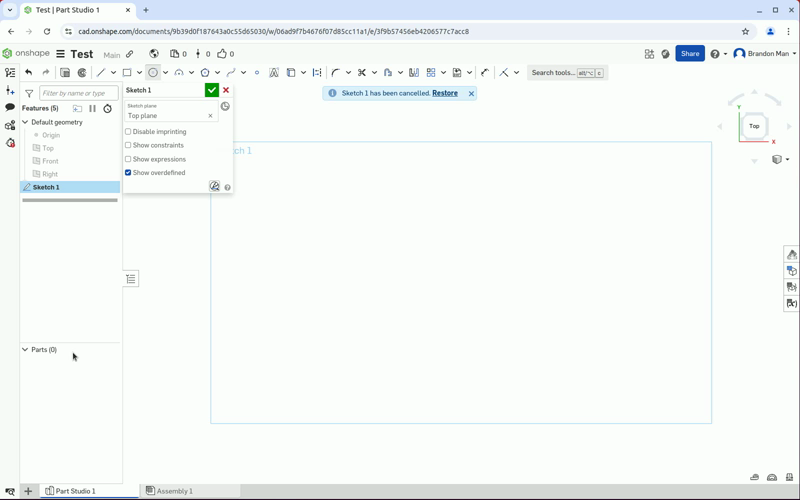
key_down(shift)
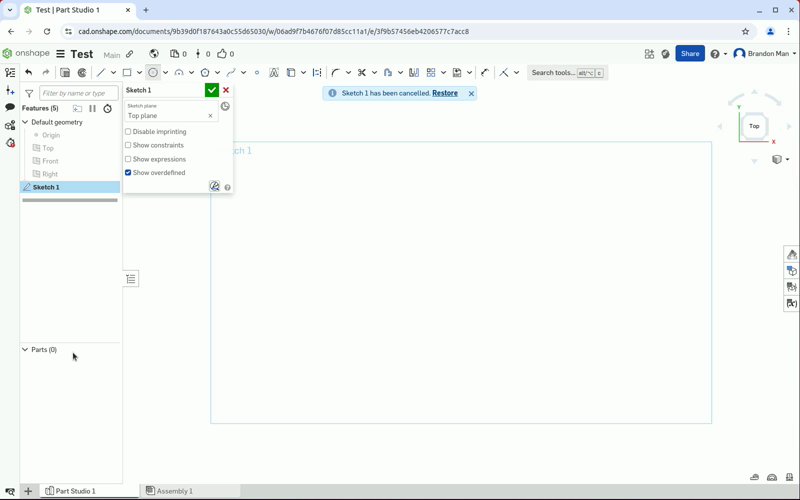
mouse_move(461, 282)
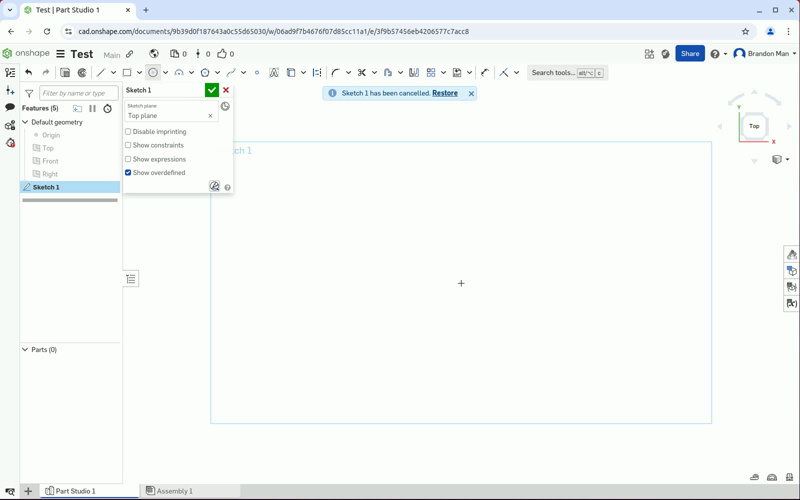
click(461, 282)
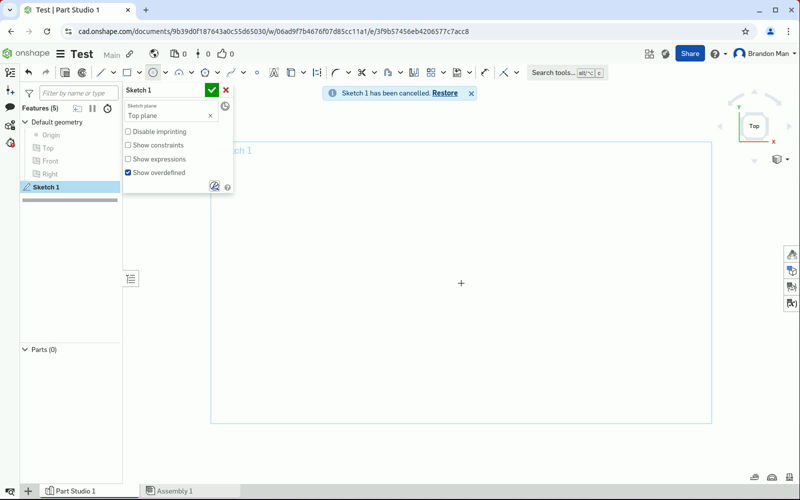
key_up(shift)
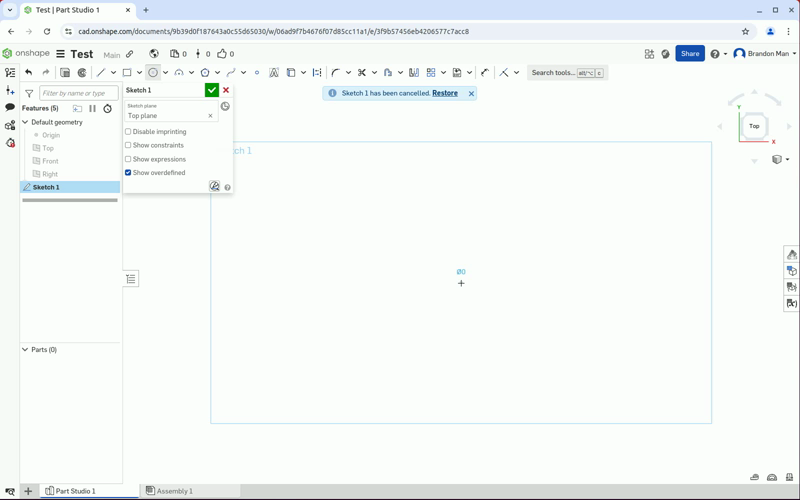
mouse_move(574, 282)
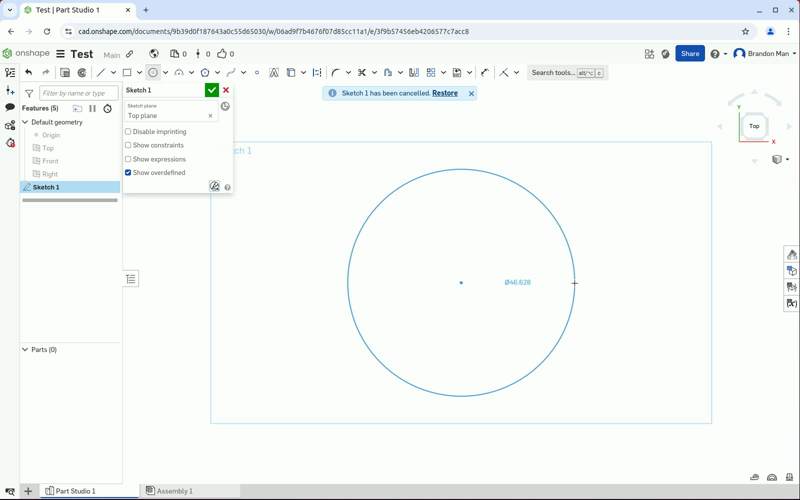
click(574, 282)
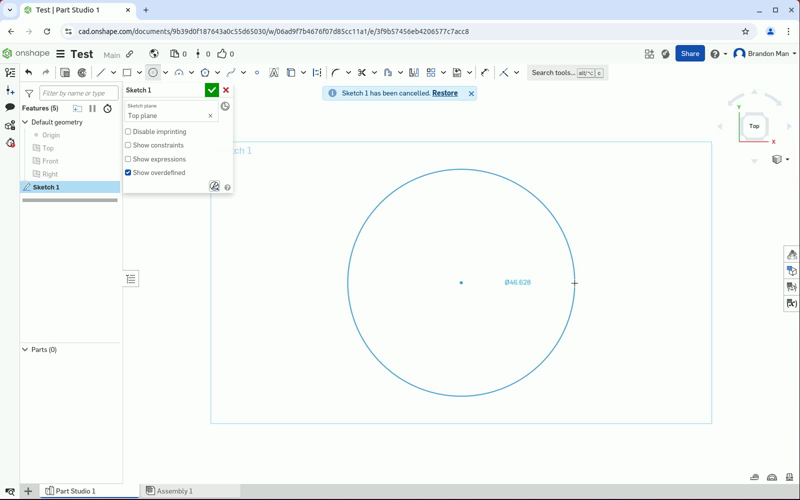
key(esc)
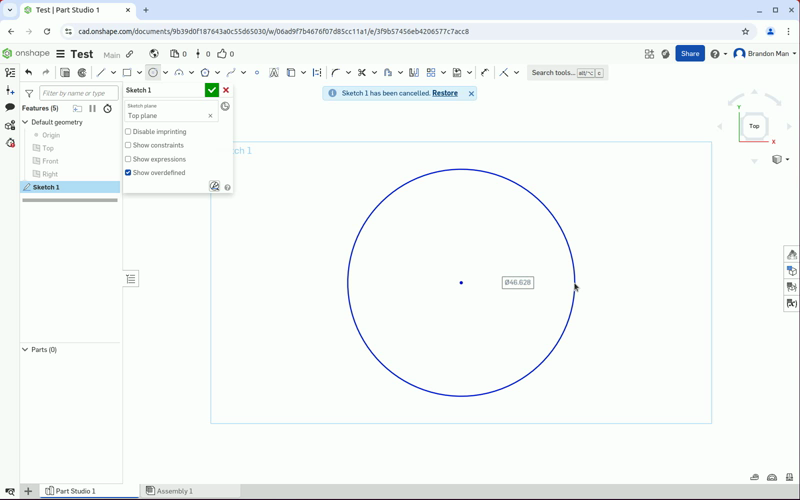
key(c)
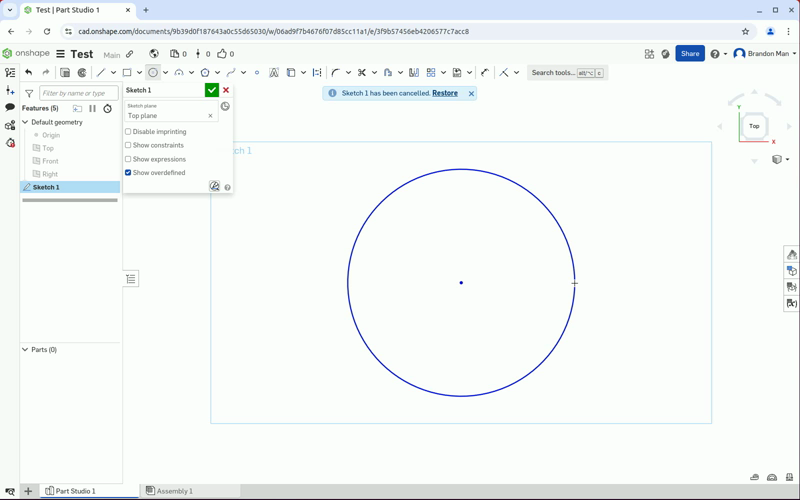
key_down(shift)
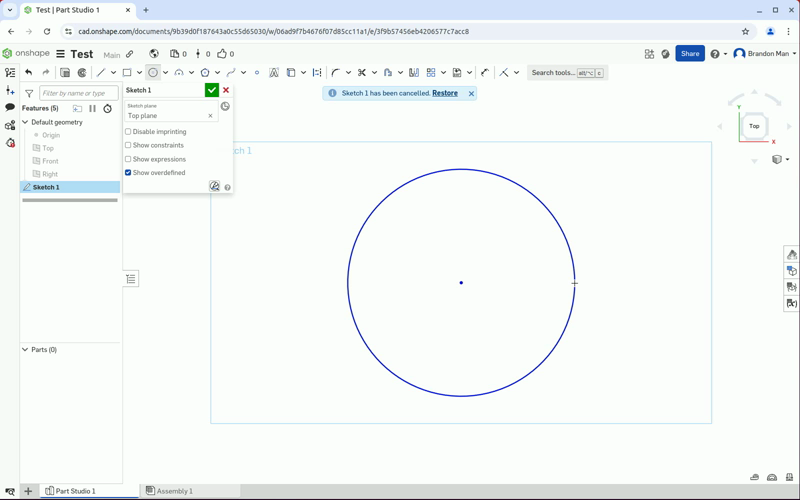
mouse_move(461, 282)
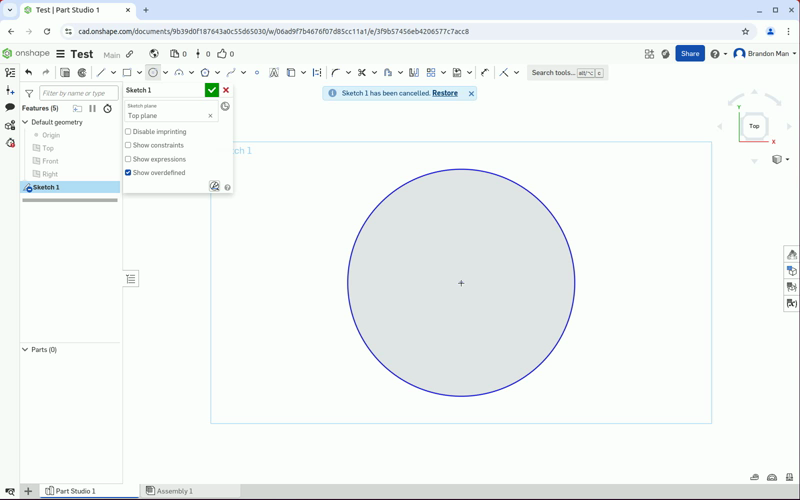
click(461, 282)
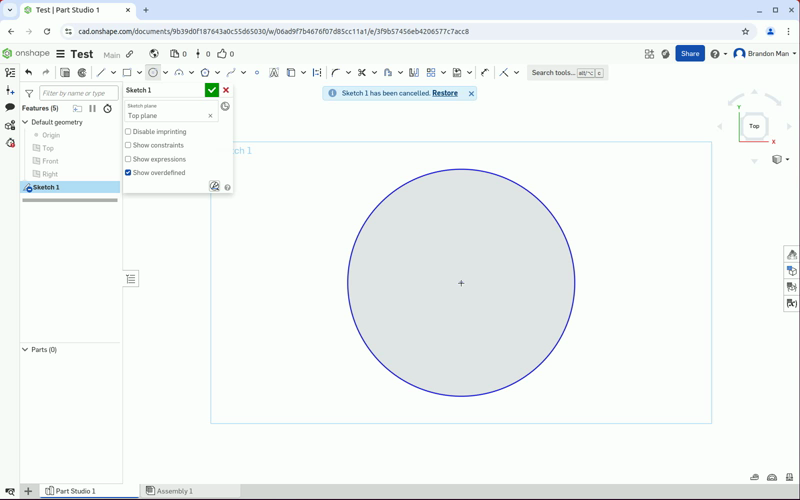
key_up(shift)
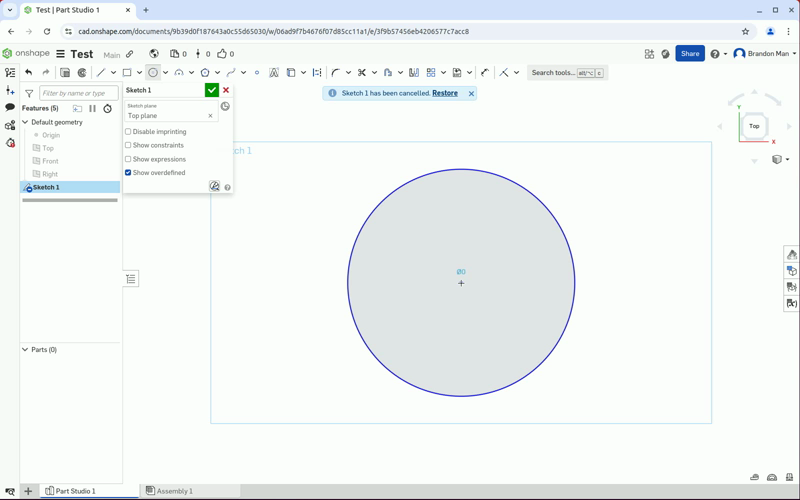
mouse_move(529, 282)
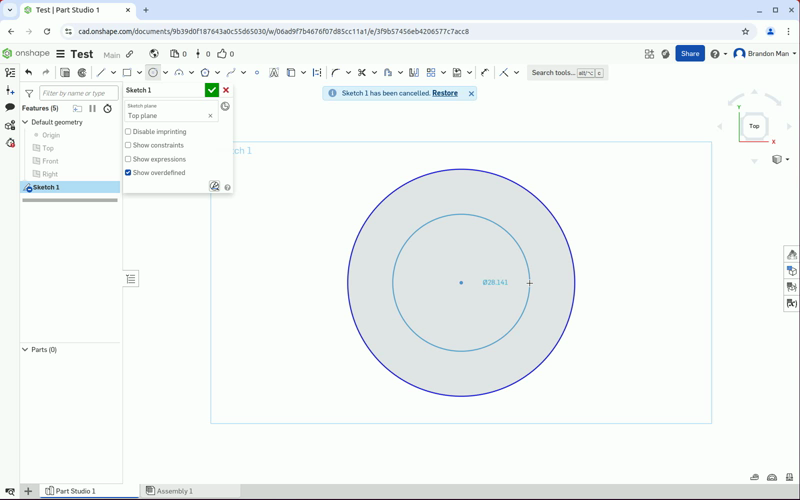
click(529, 282)
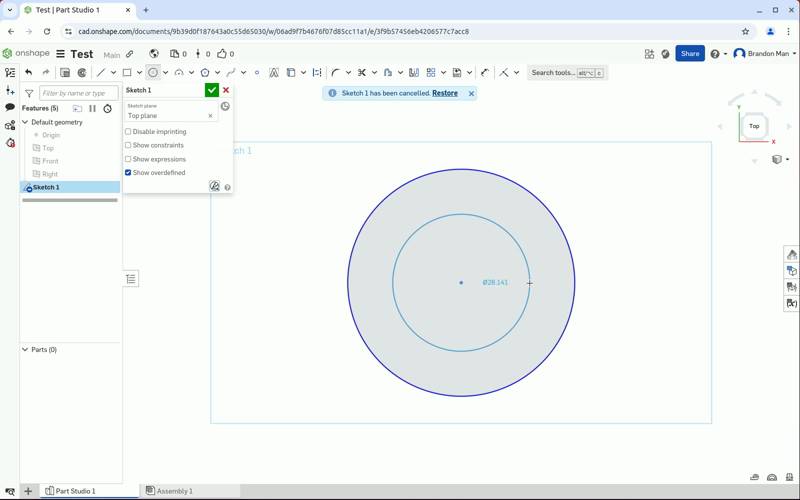
key(esc)
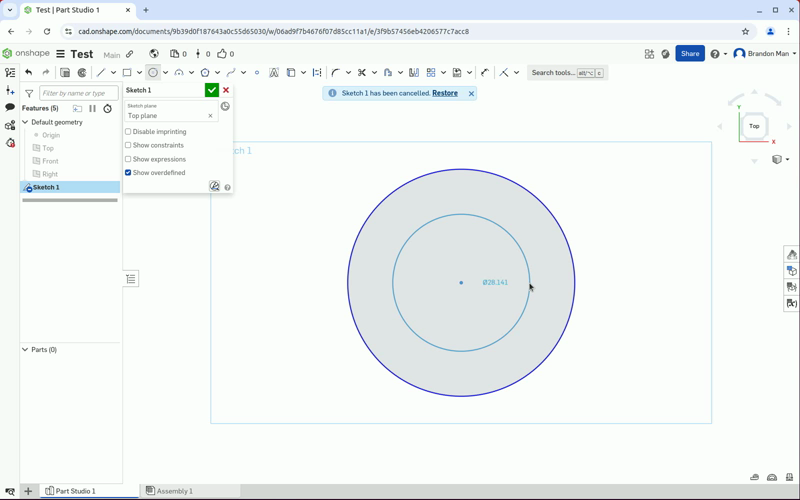
mouse_move(457, 195)
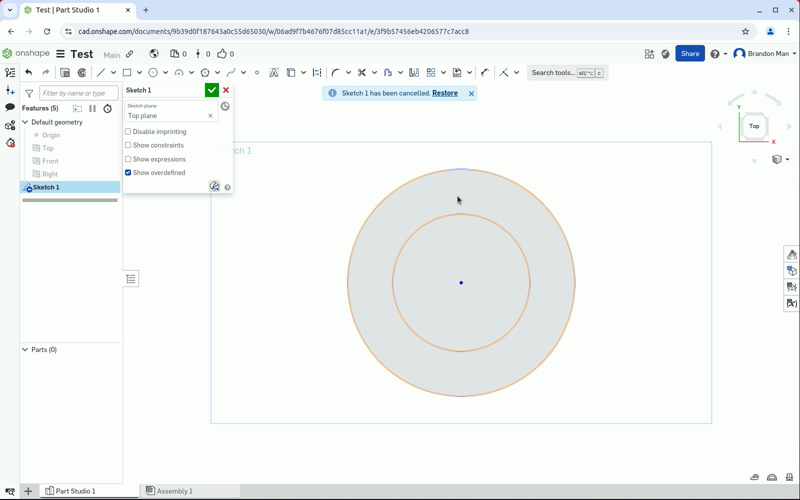
click(457, 195)
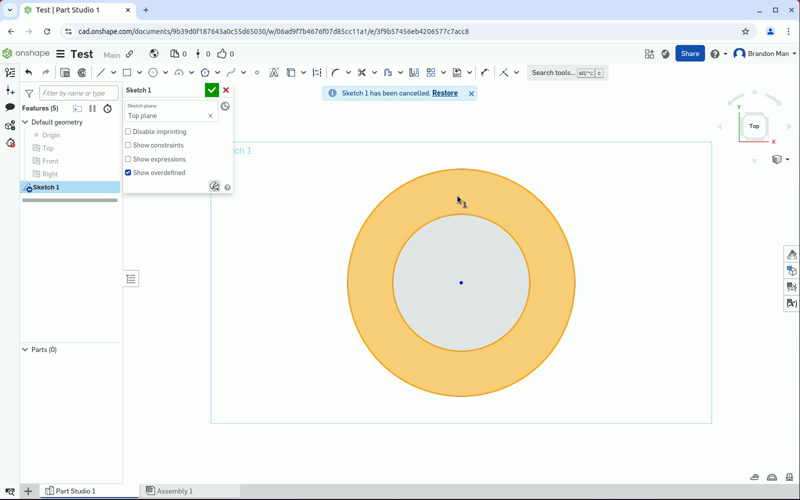
mouse_move(73, 352)
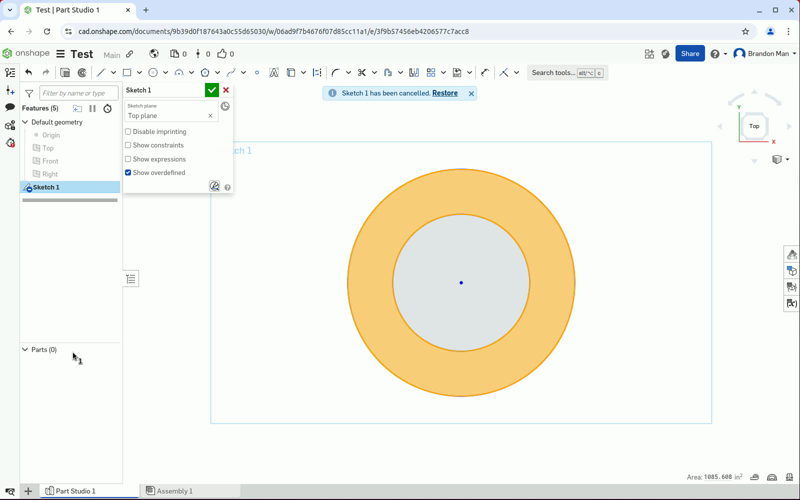
key(shift+y)
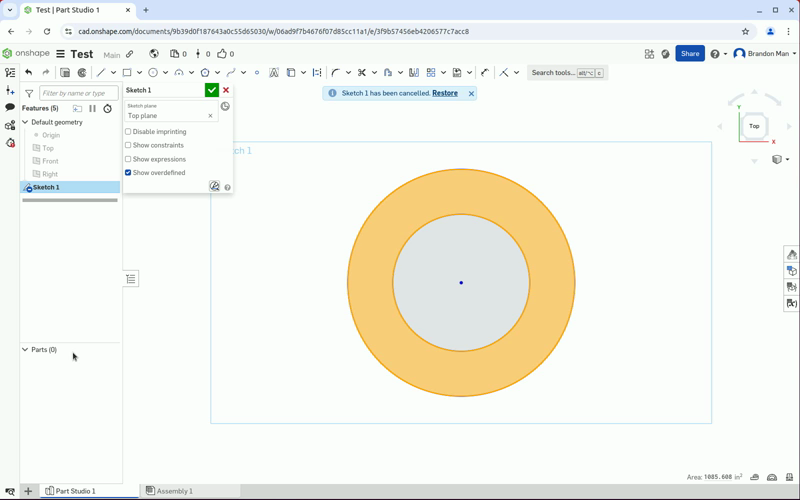
key(shift+e)
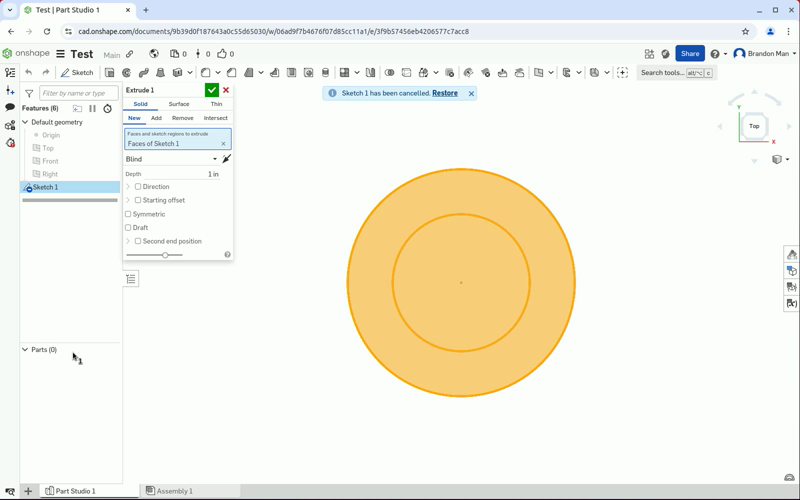
mouse_move(143, 106)
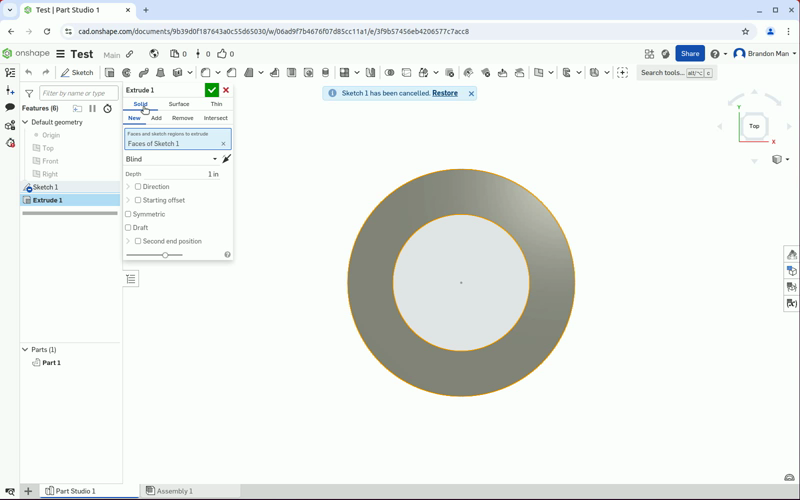
click(143, 106)
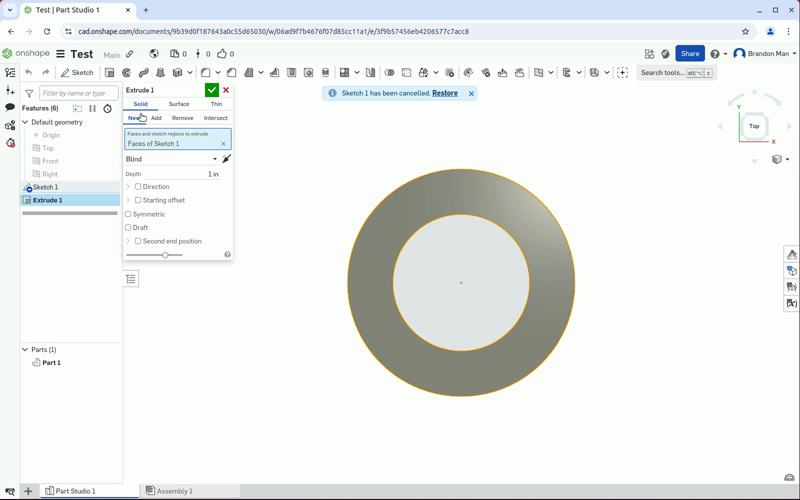
mouse_move(137, 120)
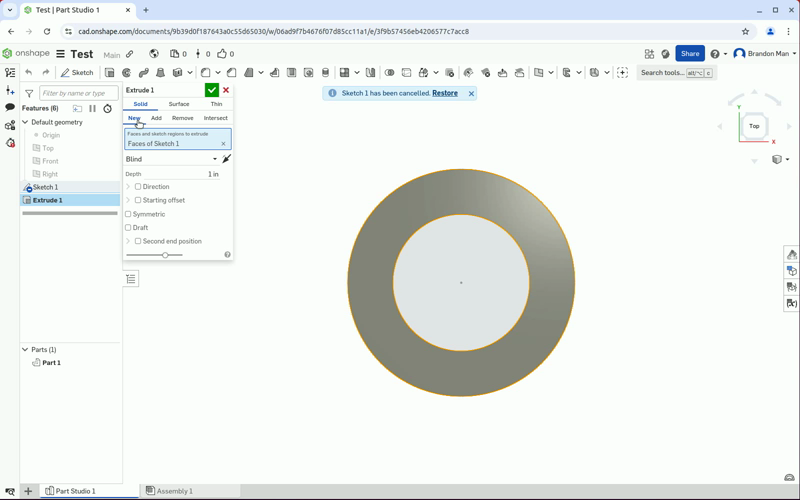
click(137, 120)
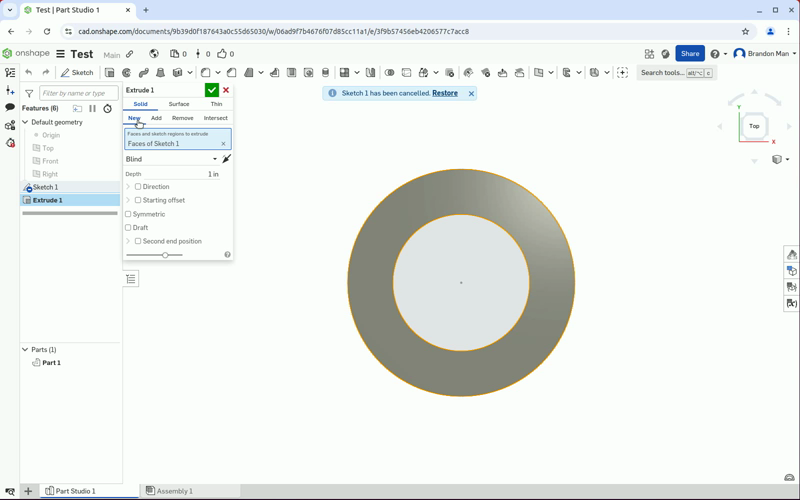
key(tab, 4)
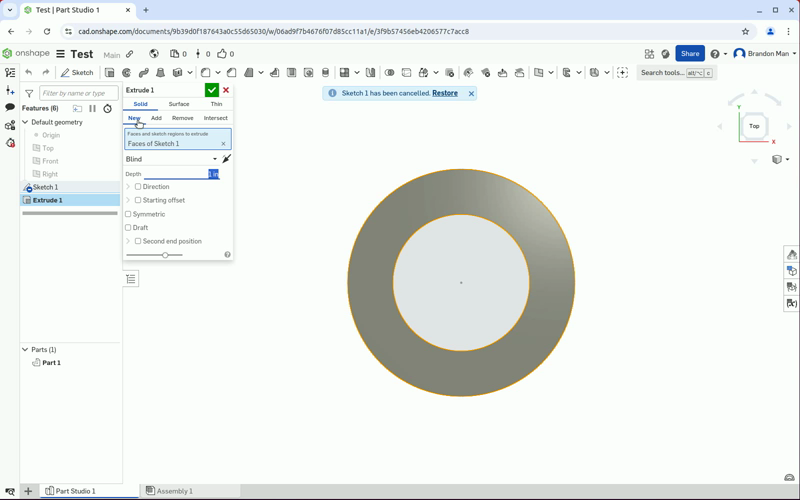
text(1.685)
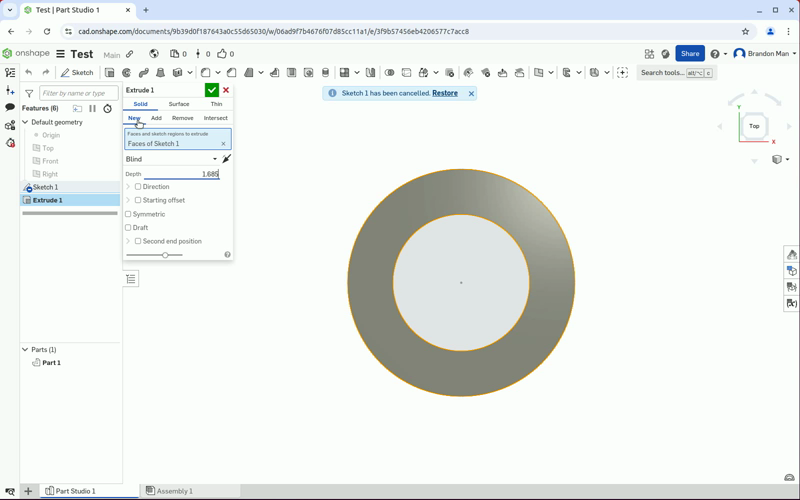
key(enter)
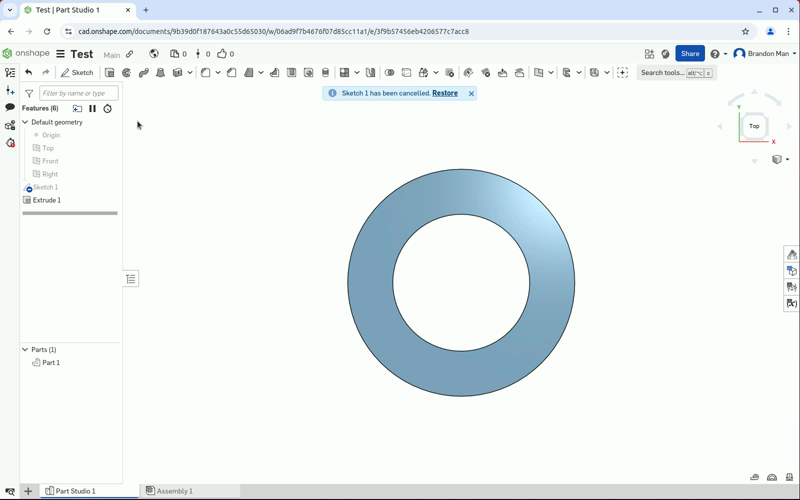
key(shift+h)
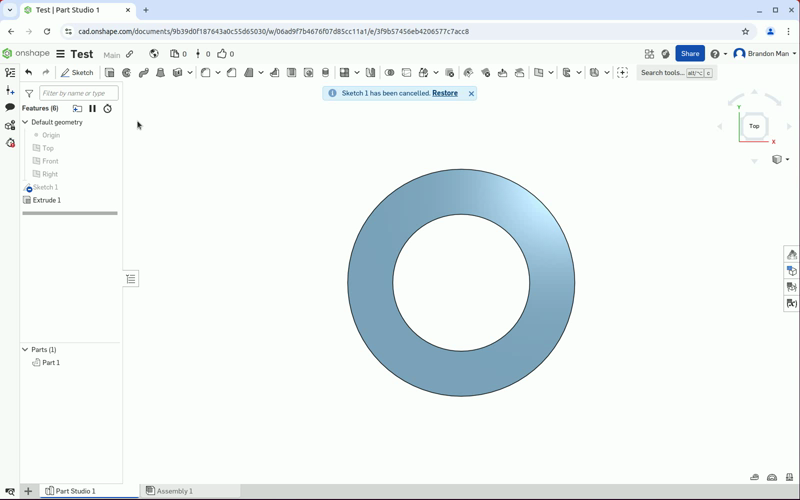
key(shift+h)
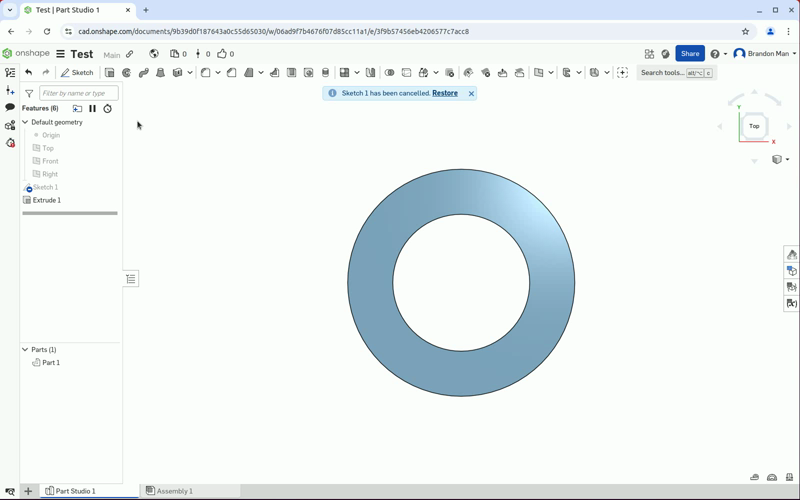
mouse_move(73, 189)
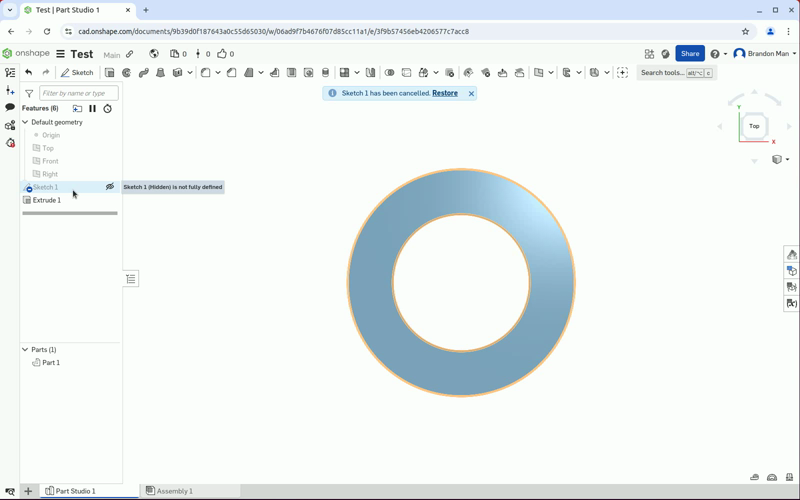
click(73, 189)
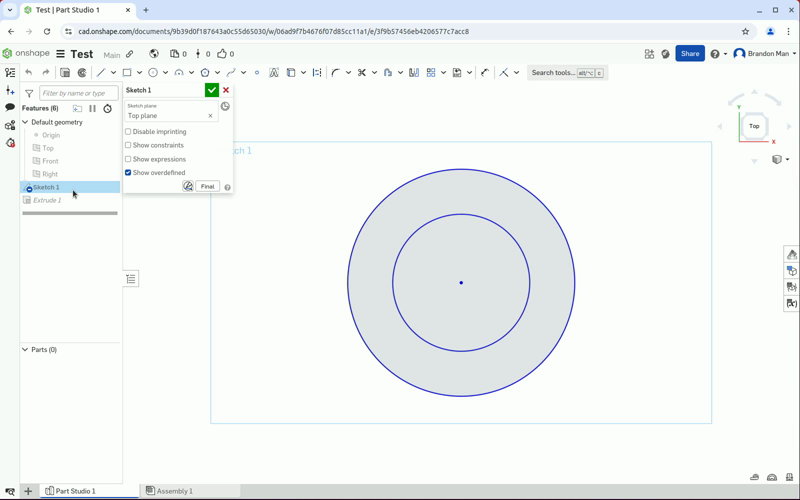
mouse_move(229, 92)
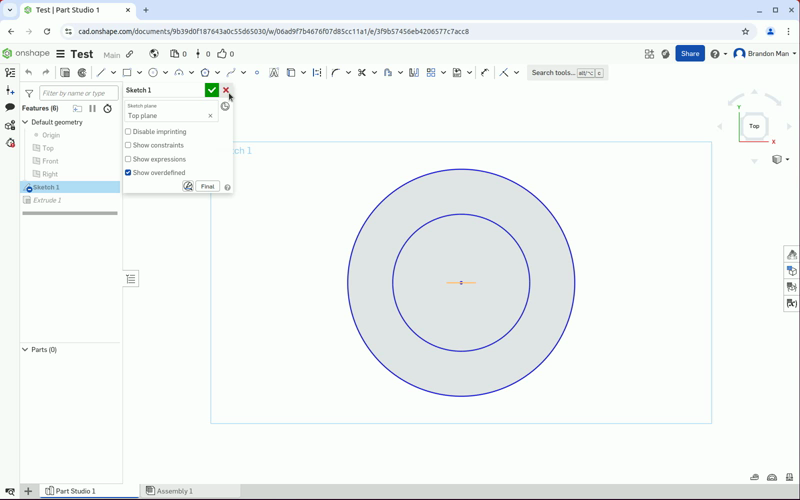
click(229, 92)
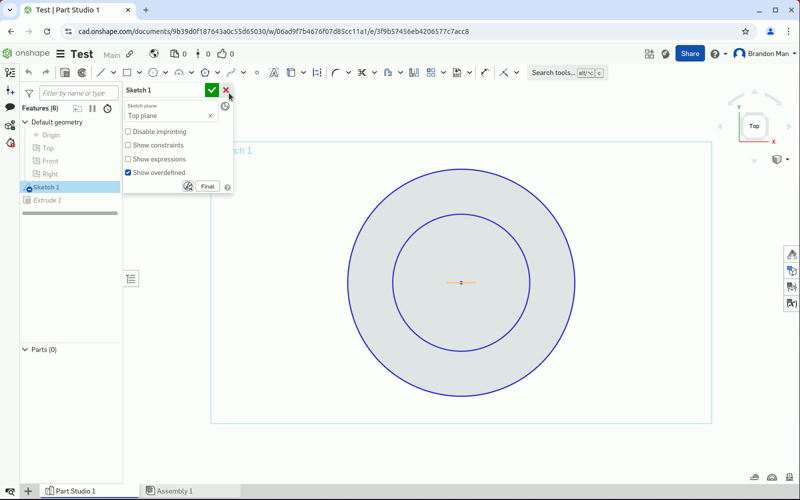
key(shift+s)
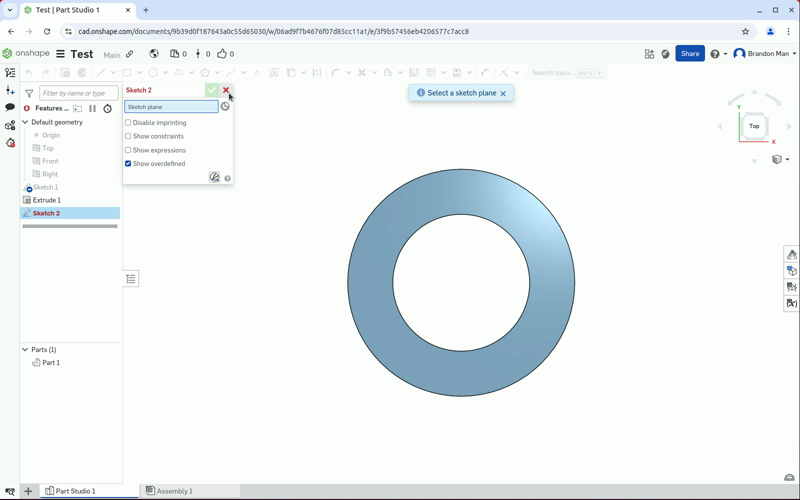
mouse_move(73, 150)
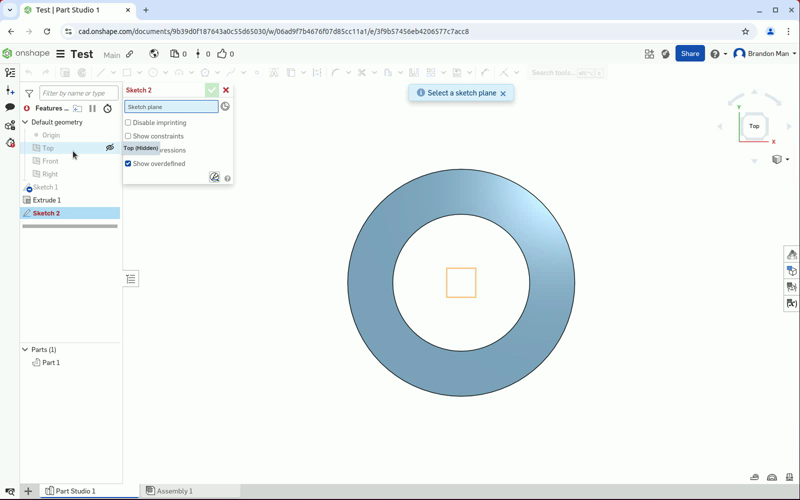
click(73, 150)
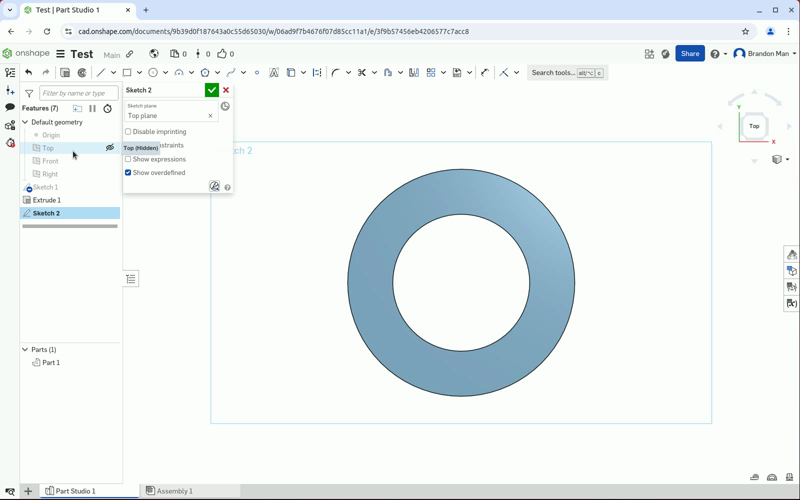
mouse_move(73, 352)
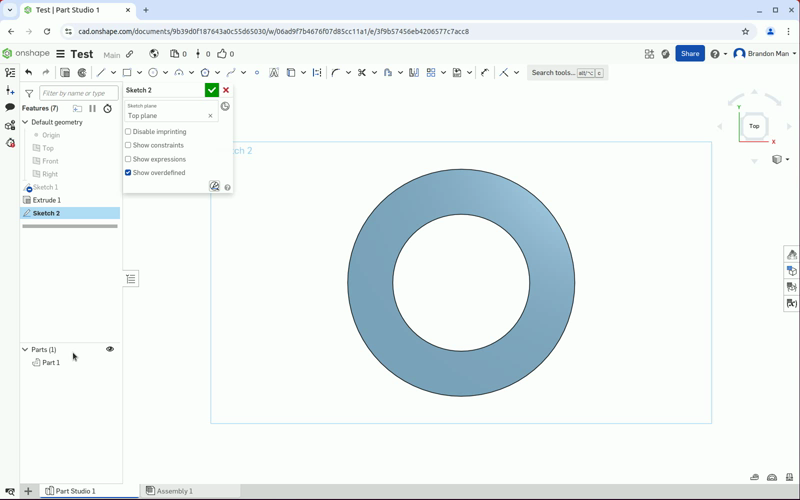
key(y)
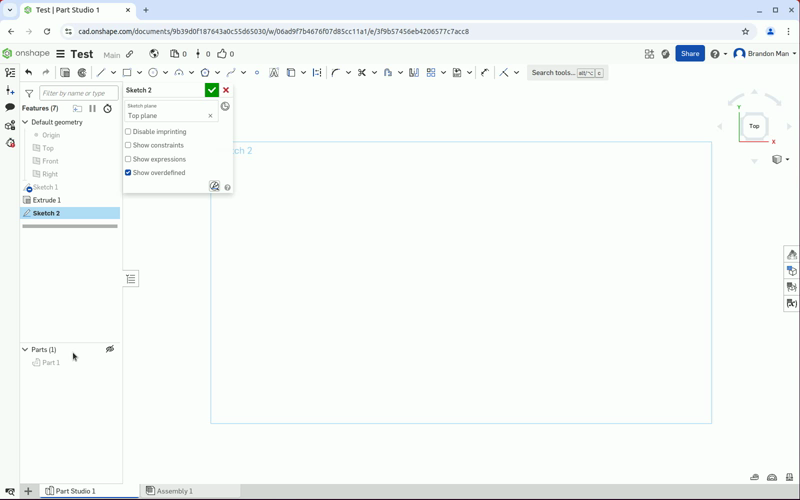
key(c)
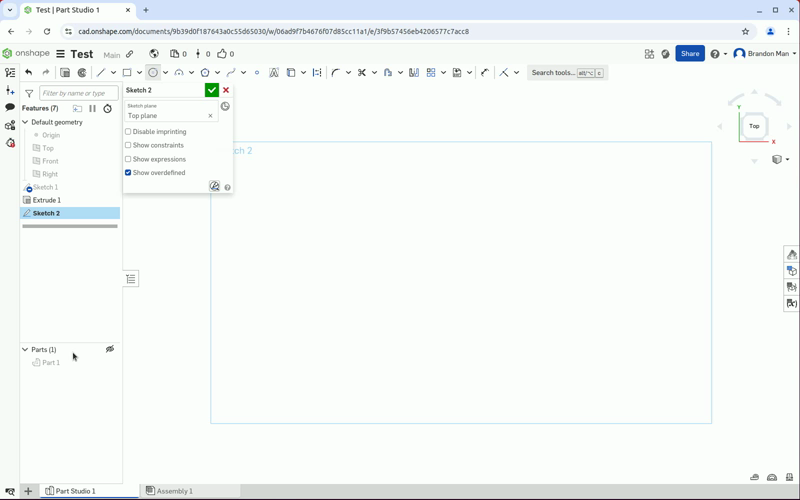
key_down(shift)
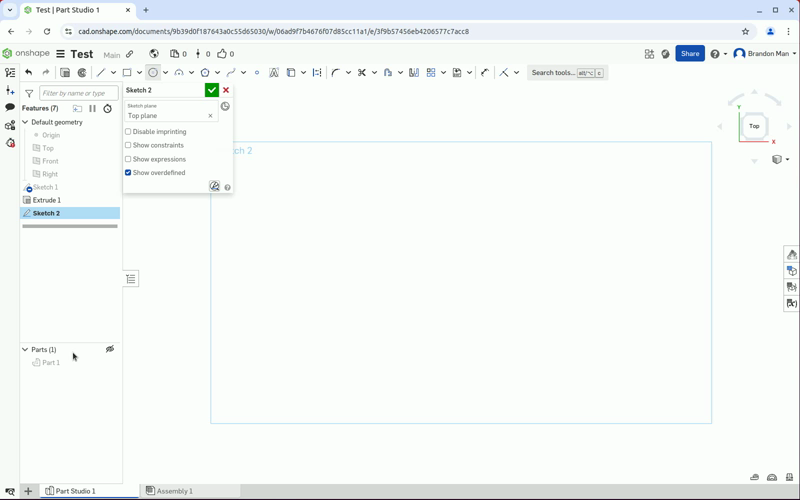
mouse_move(461, 282)
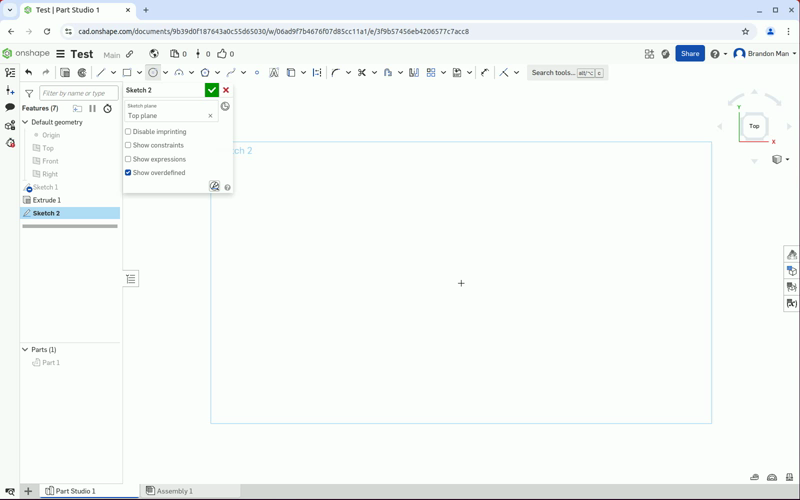
click(461, 282)
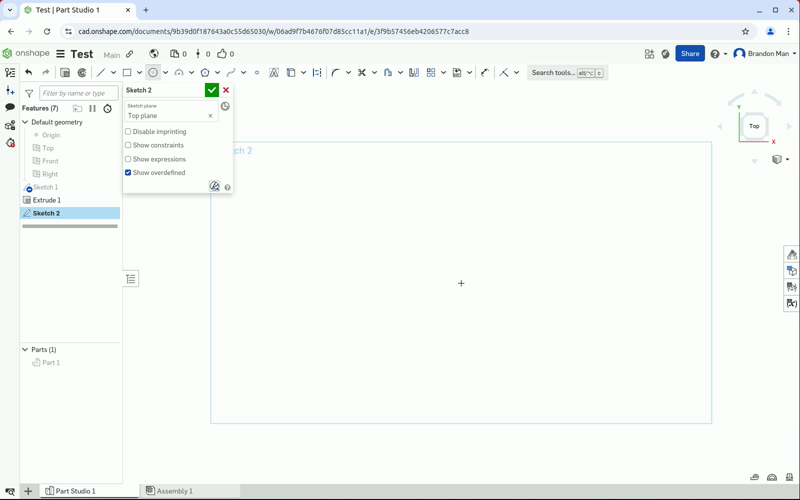
key_up(shift)
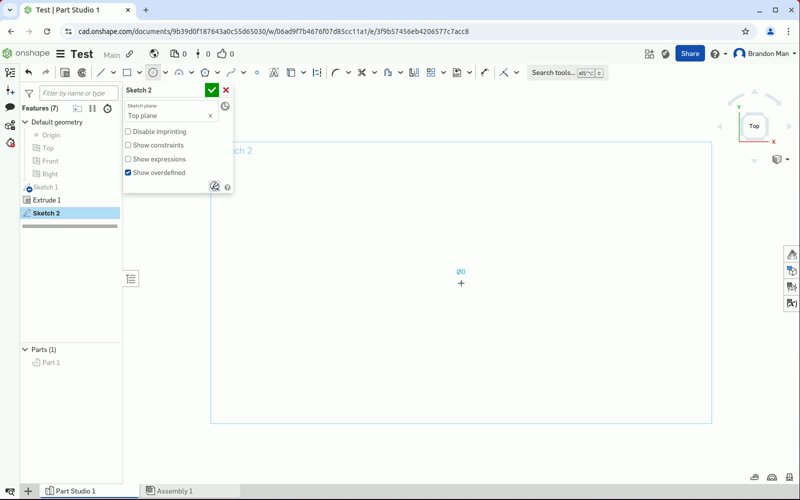
mouse_move(522, 282)
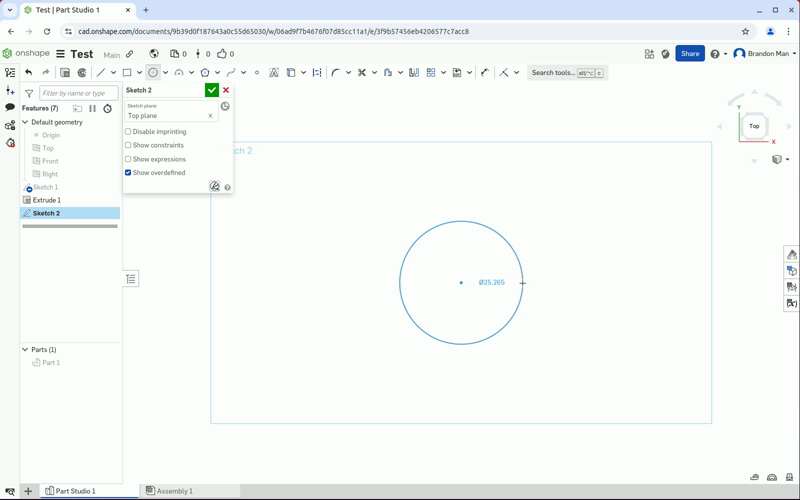
click(522, 282)
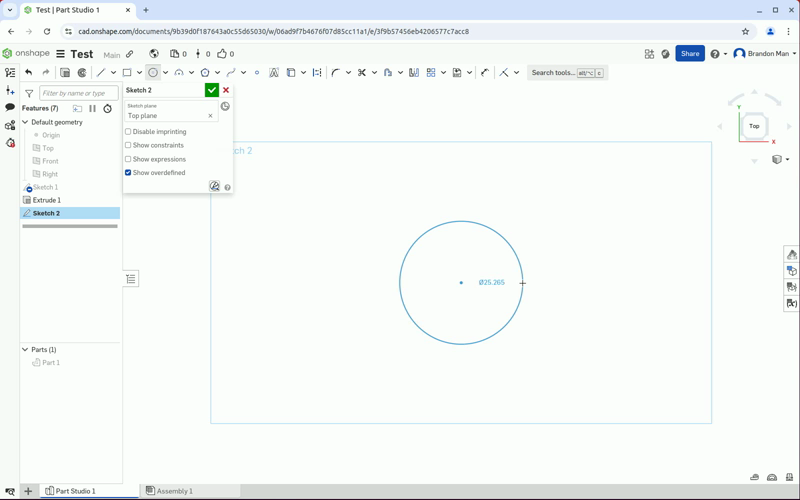
key(esc)
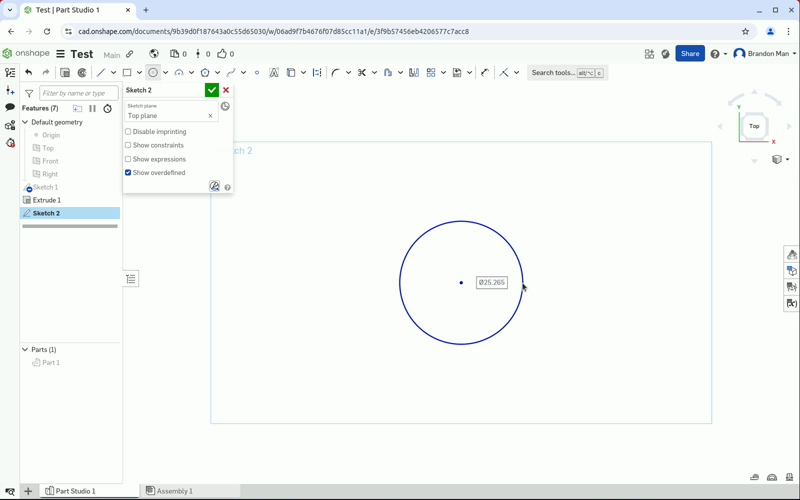
key(c)
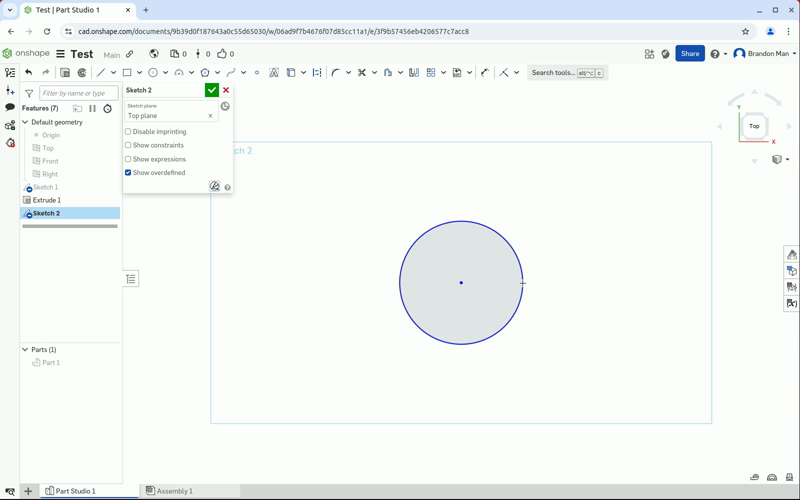
key_down(shift)
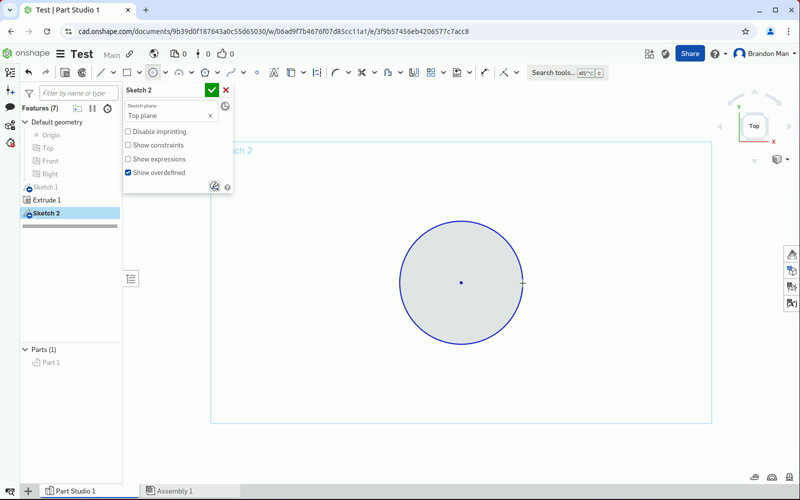
mouse_move(461, 282)
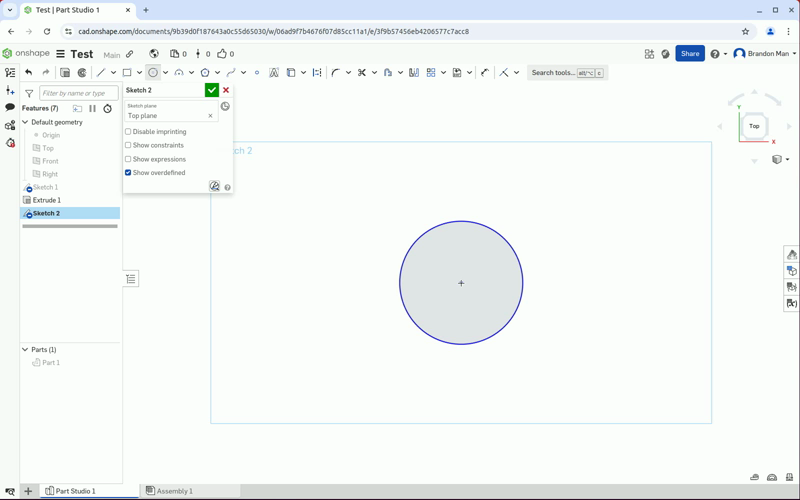
click(461, 282)
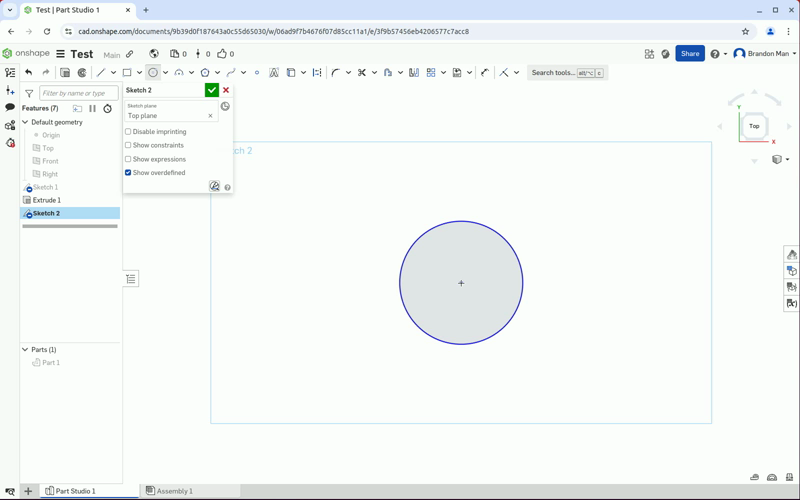
key_up(shift)
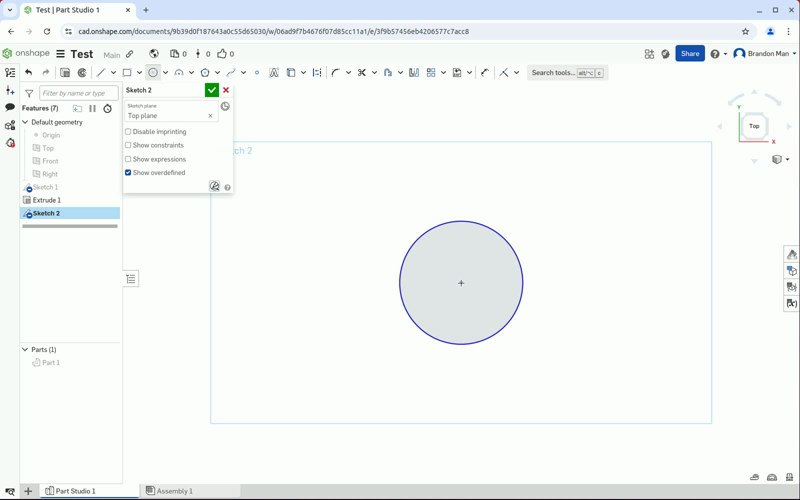
mouse_move(467, 282)
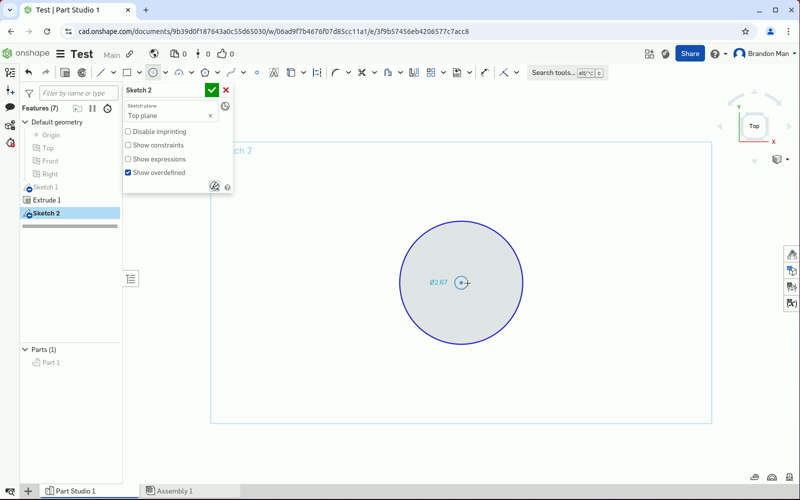
click(467, 282)
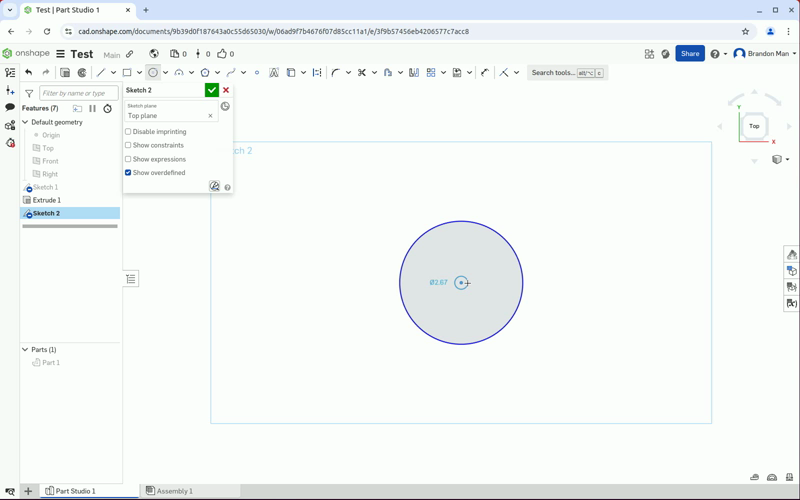
key(esc)
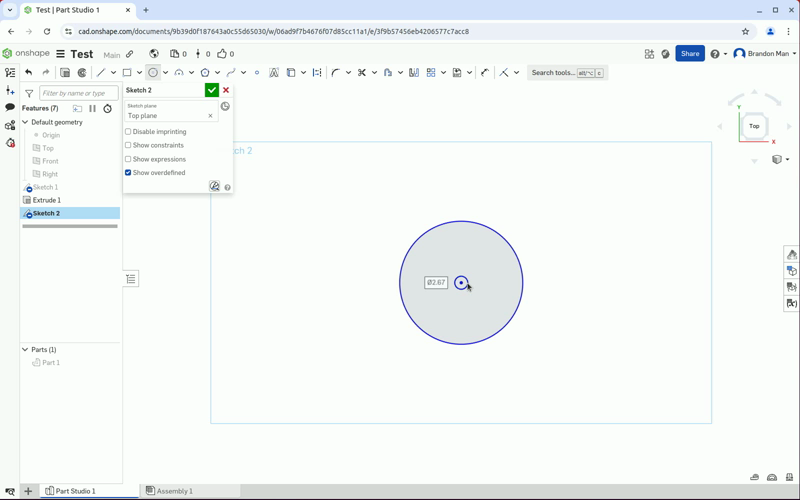
mouse_move(488, 243)
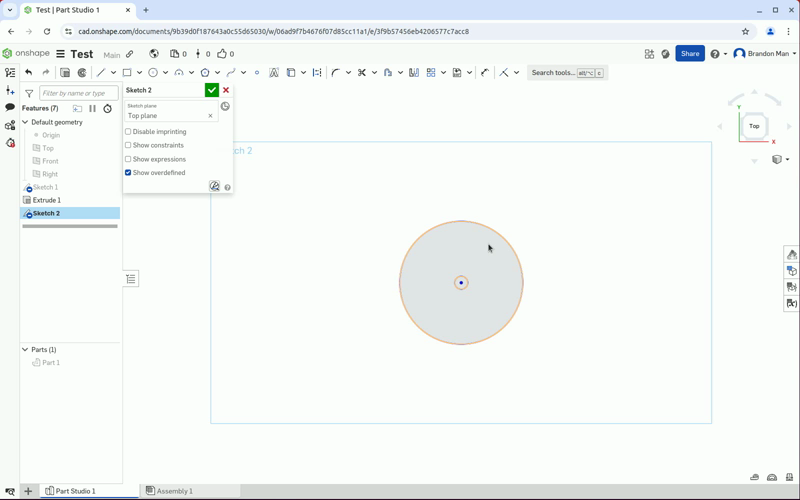
click(488, 243)
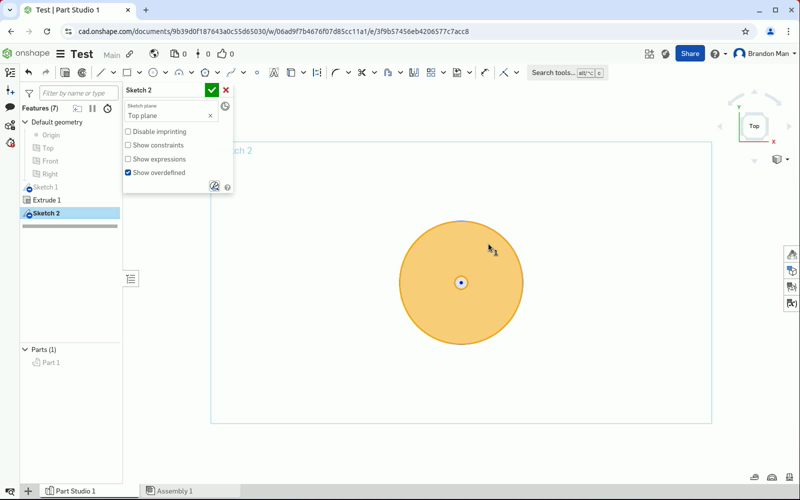
mouse_move(73, 352)
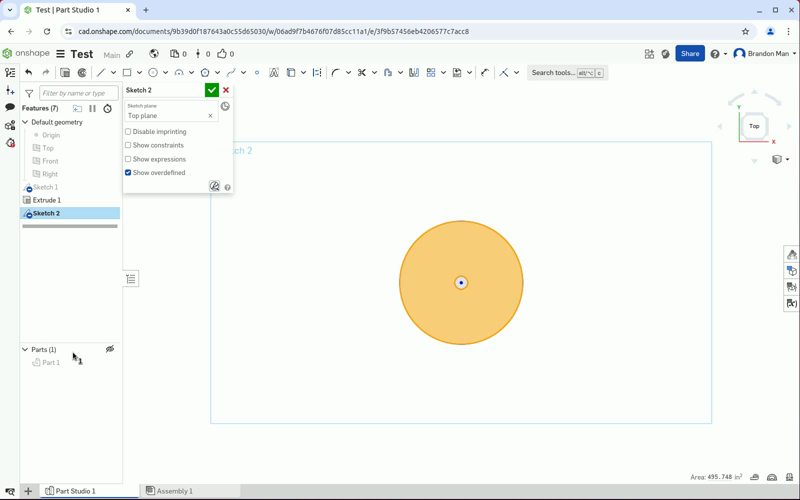
key(shift+y)
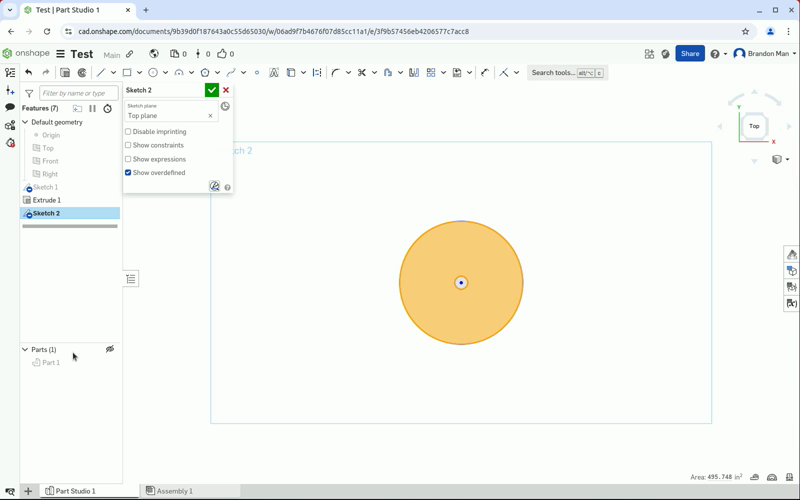
key(shift+e)
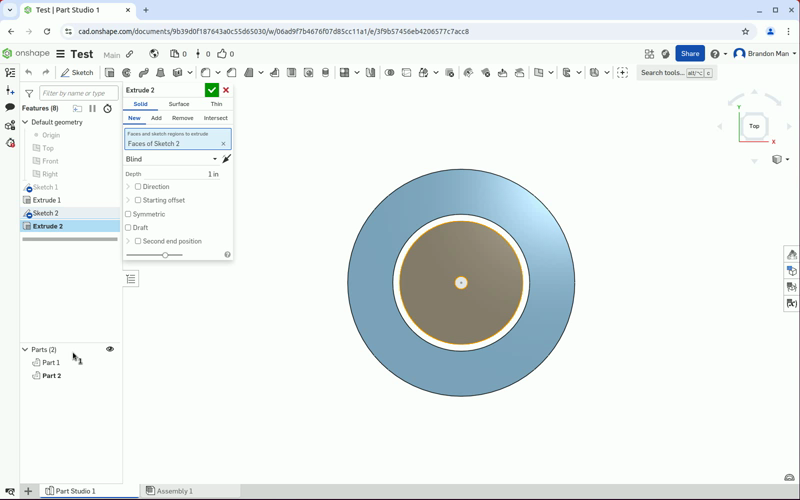
mouse_move(143, 106)
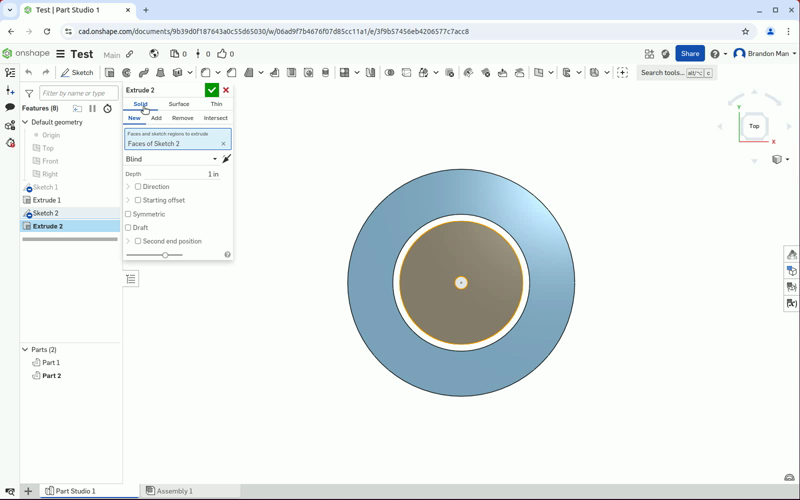
click(143, 106)
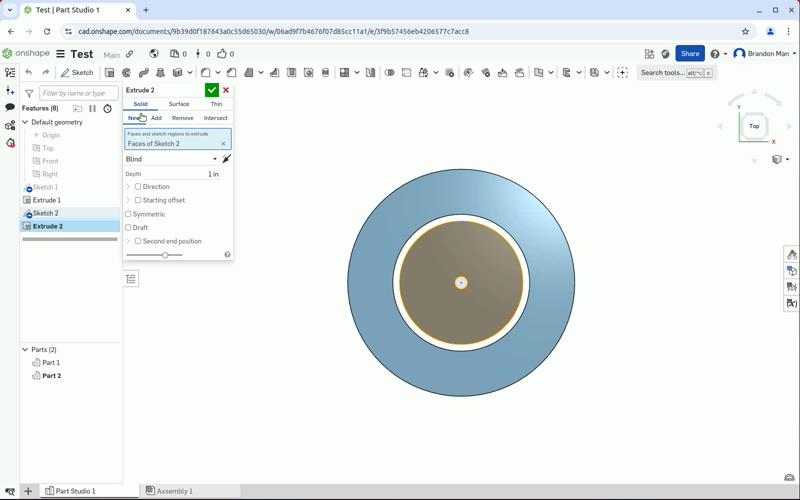
mouse_move(137, 120)
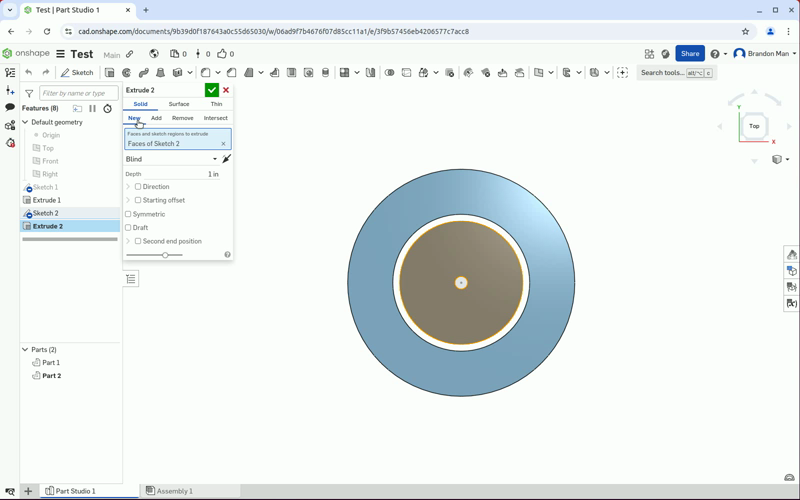
click(137, 120)
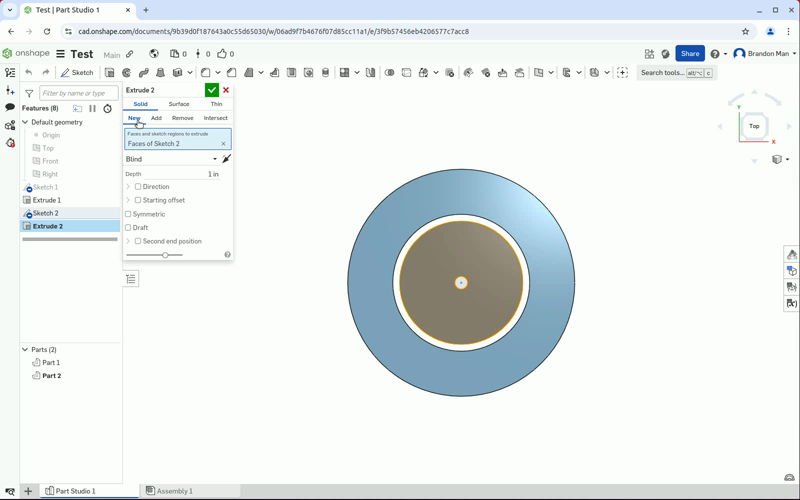
key(tab, 4)
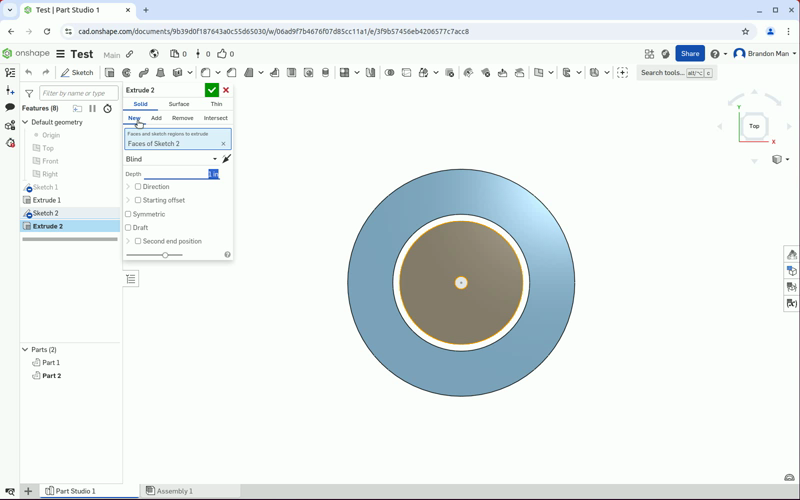
text(1.685)
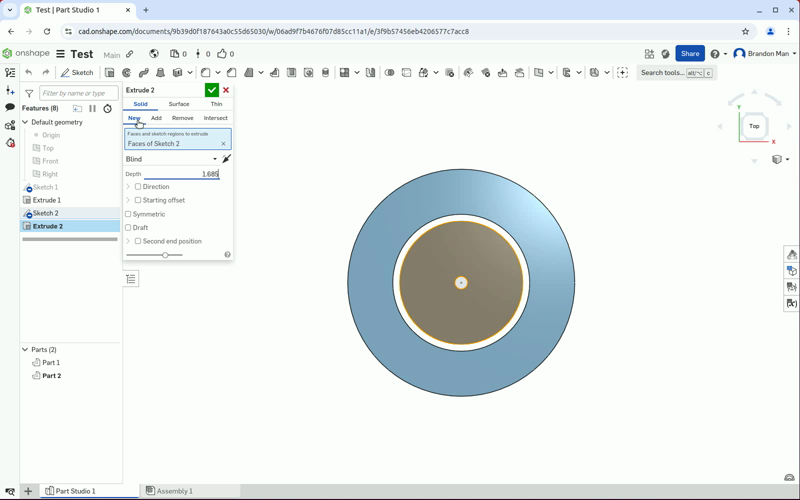
key(enter)
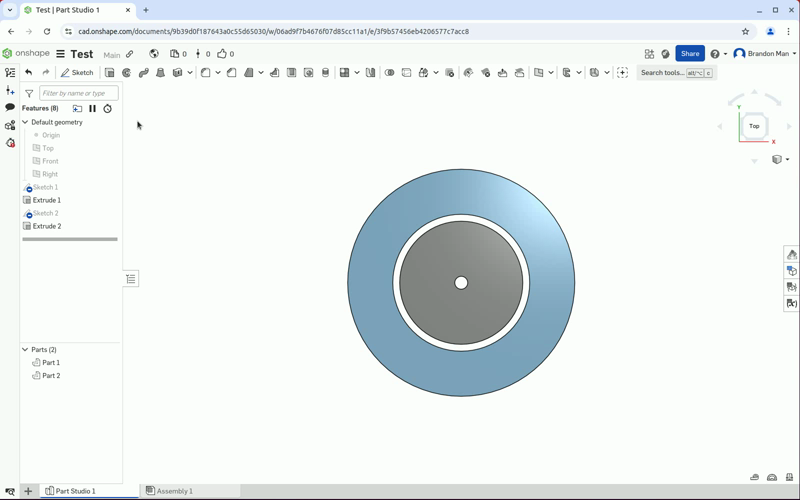
key(shift+h)
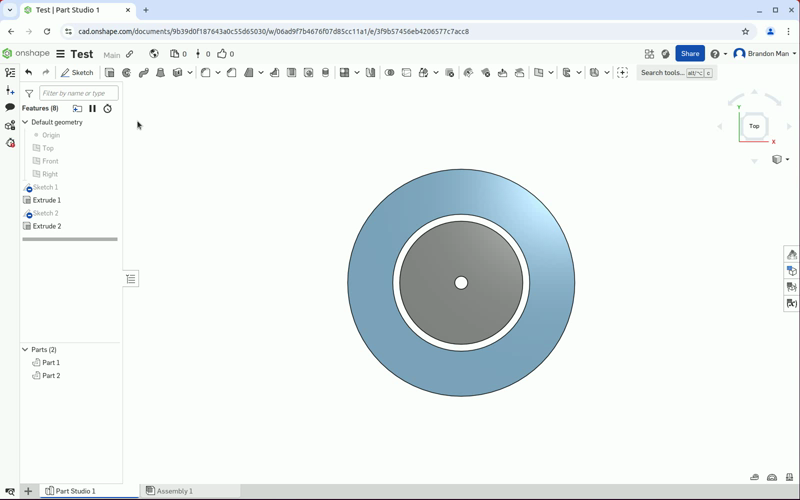
key(shift+h)
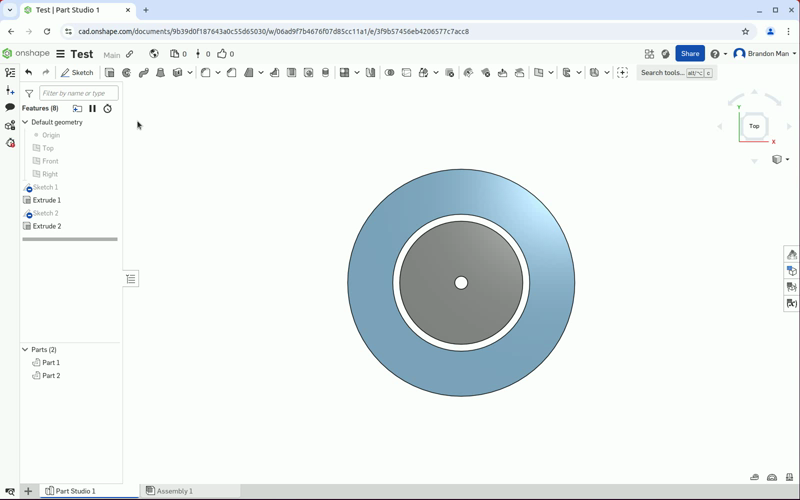
mouse_move(73, 189)
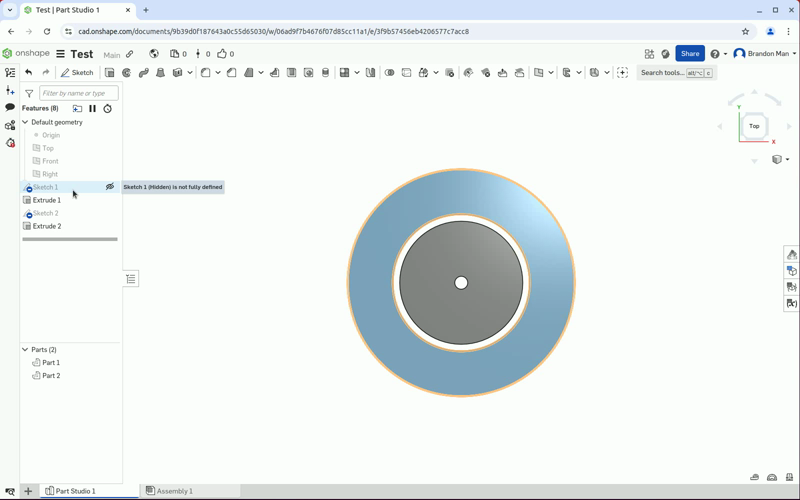
click(73, 189)
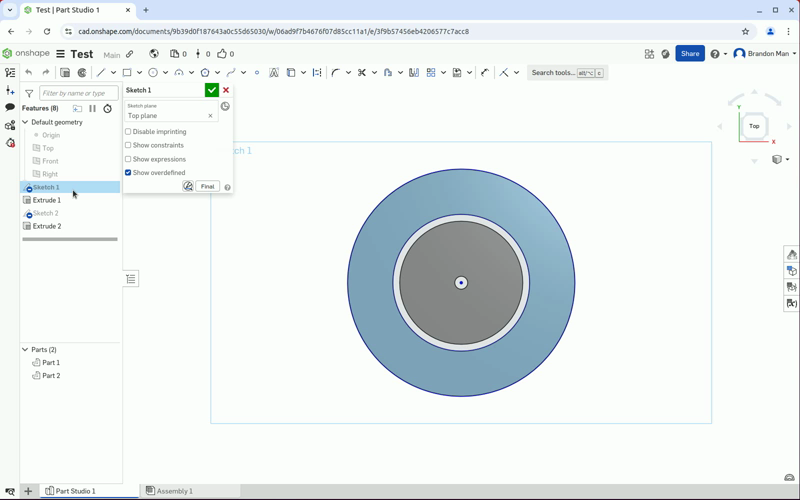
mouse_move(229, 92)
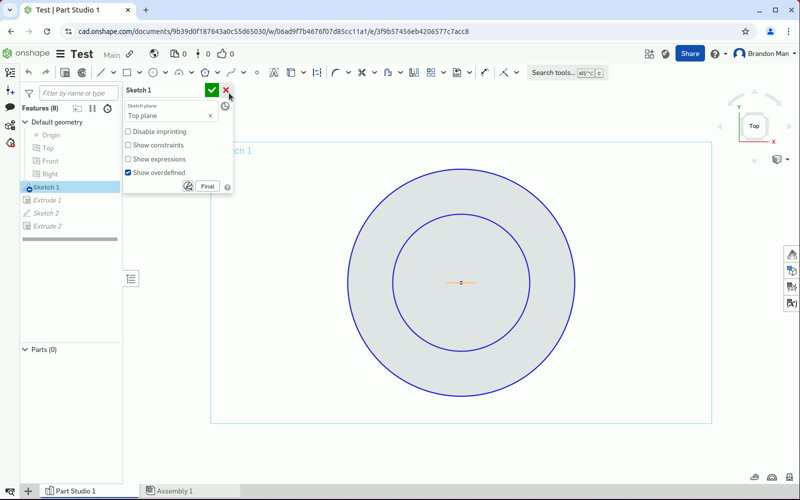
click(229, 92)
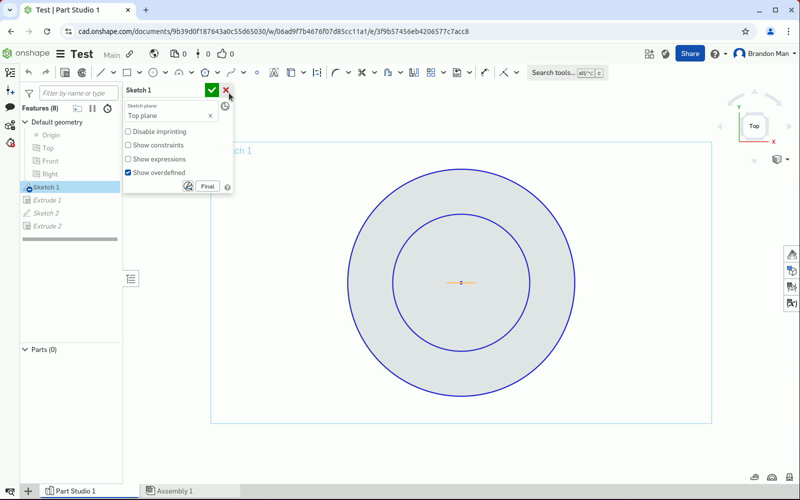
key(shift+s)
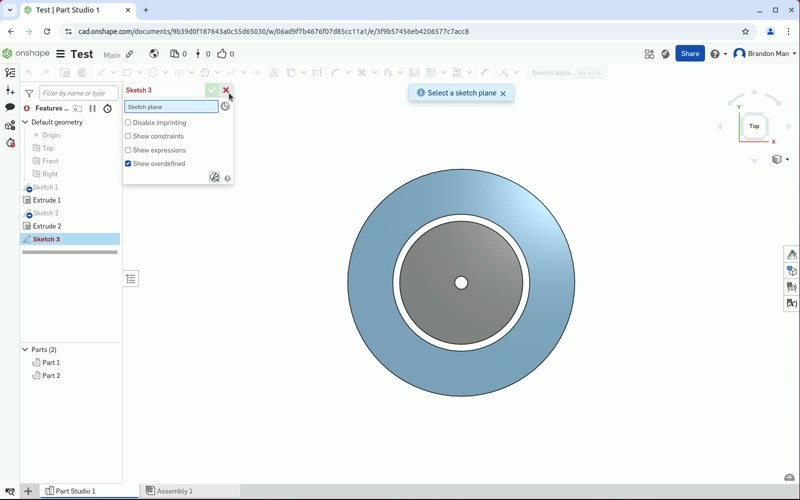
mouse_move(73, 150)
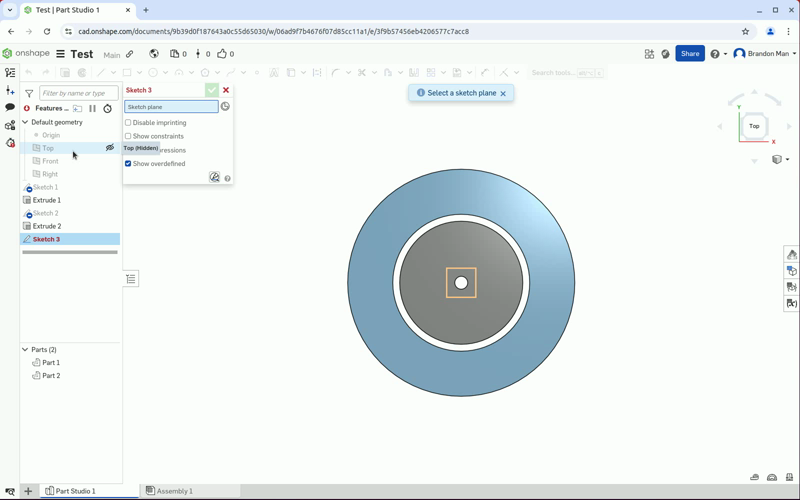
click(73, 150)
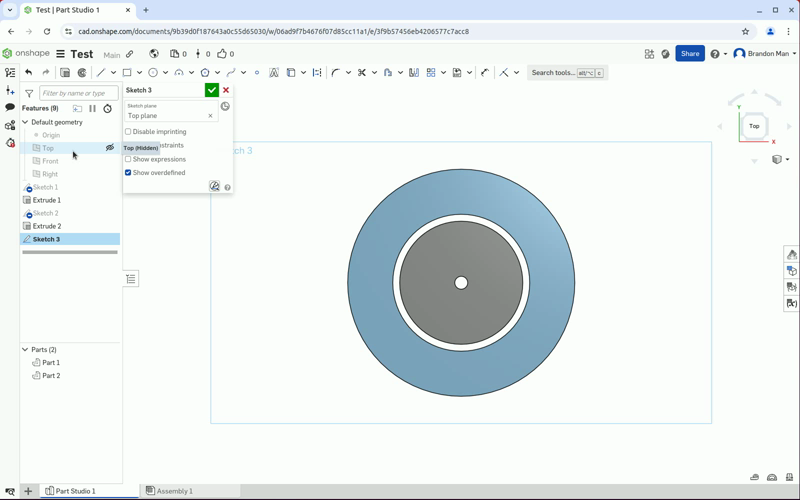
mouse_move(73, 352)
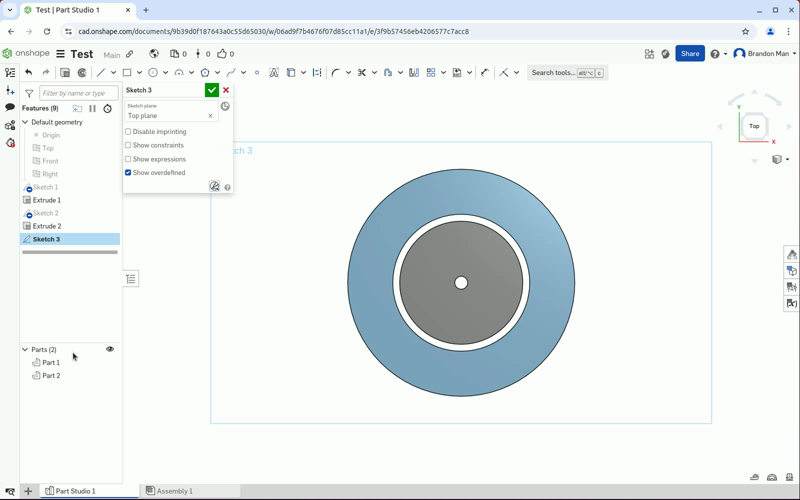
key(y)
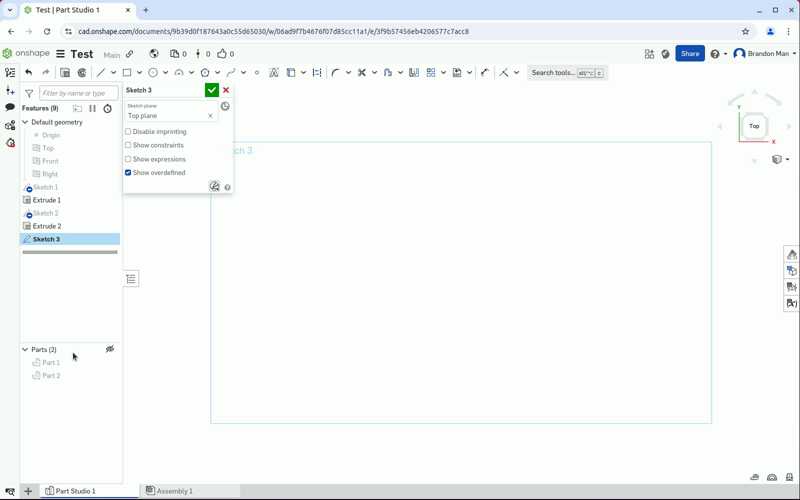
key(c)
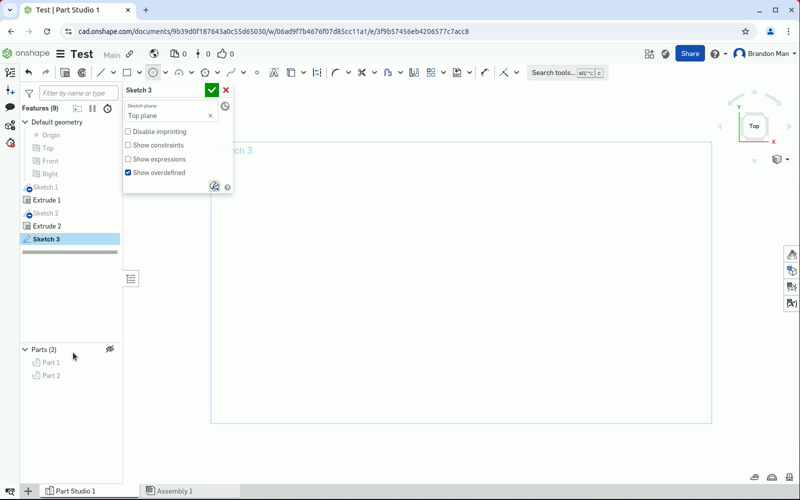
key_down(shift)
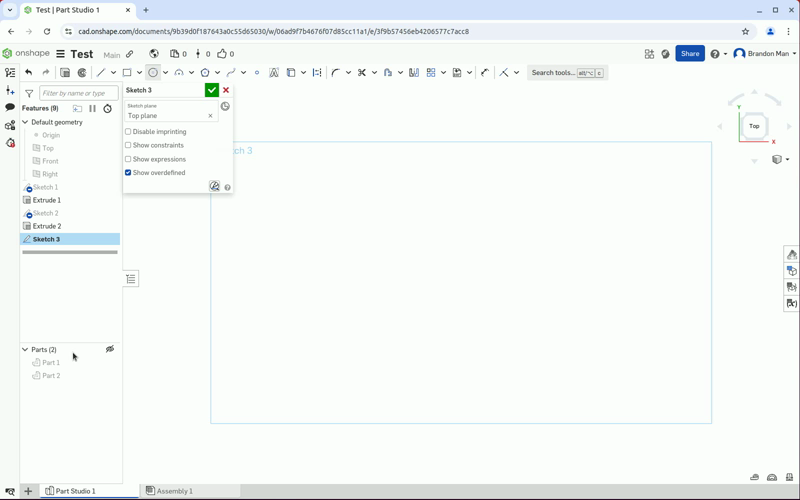
mouse_move(461, 282)
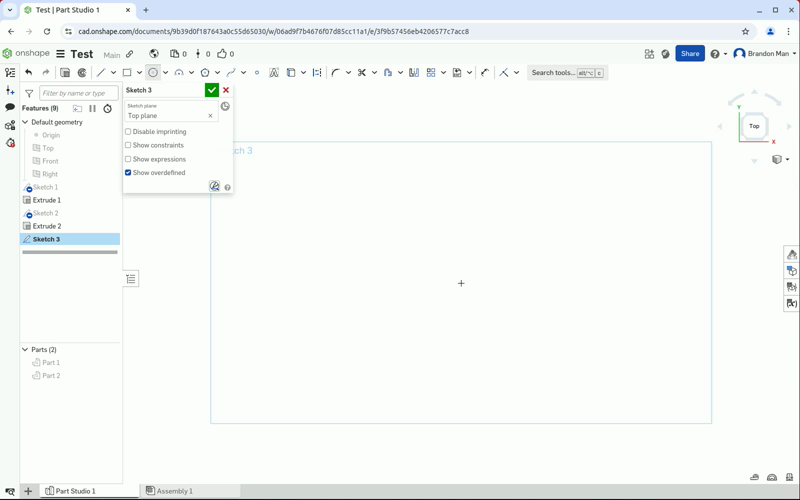
click(461, 282)
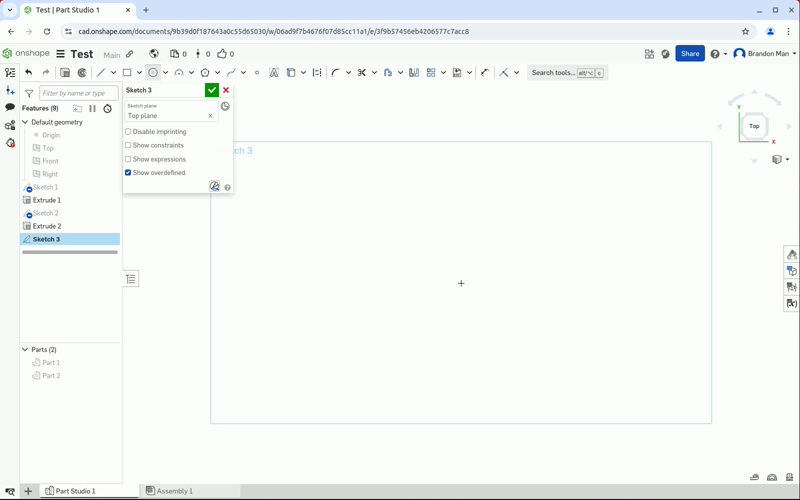
key_up(shift)
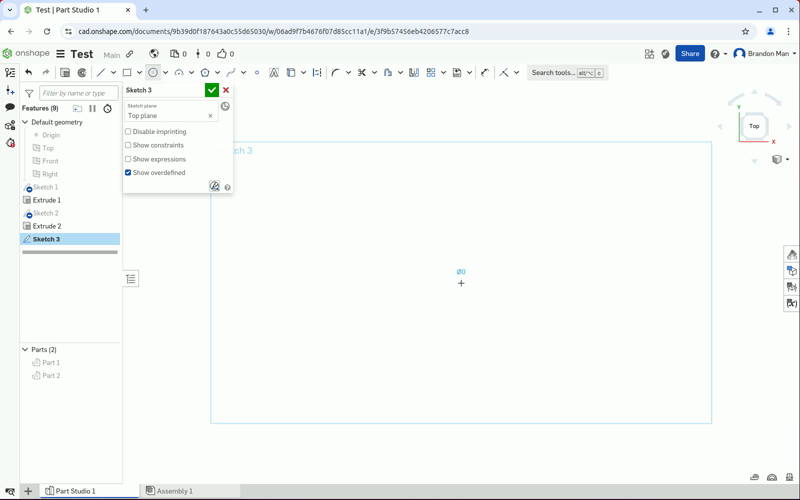
mouse_move(531, 282)
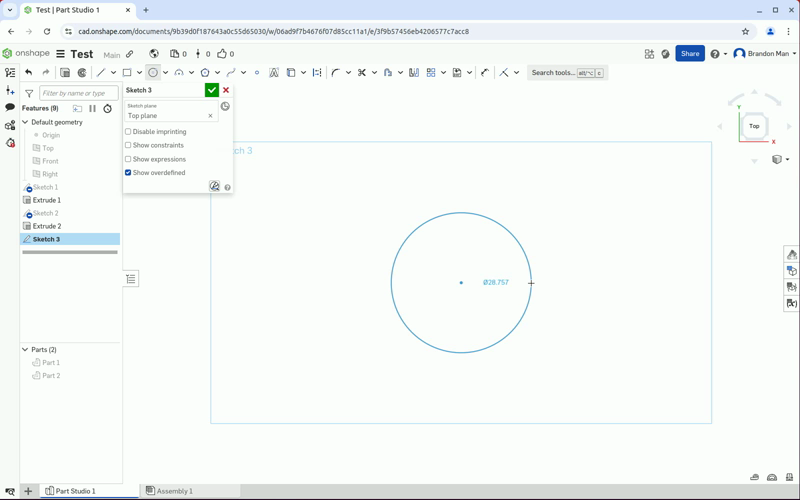
click(531, 282)
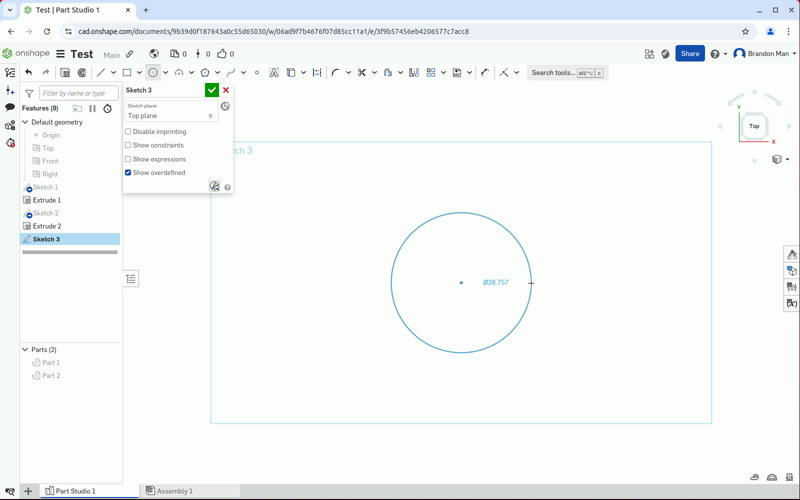
key(esc)
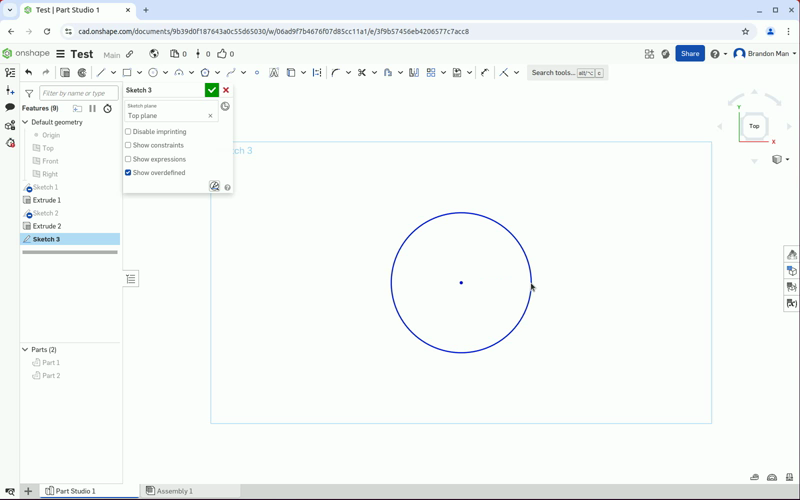
key(c)
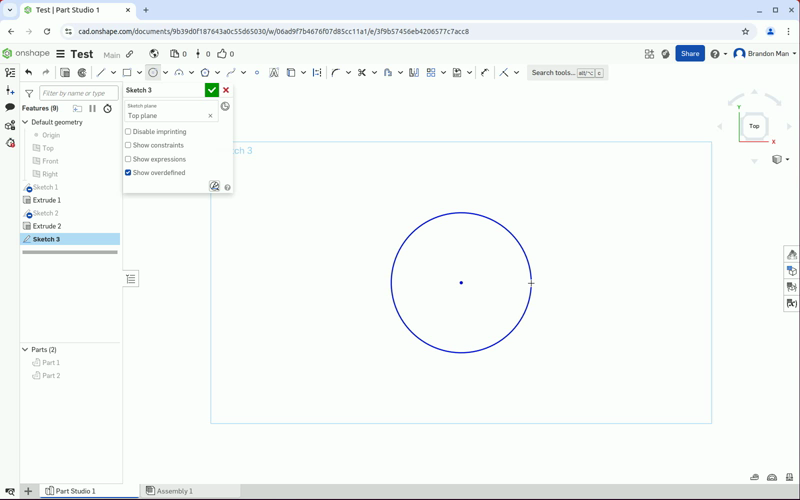
key_down(shift)
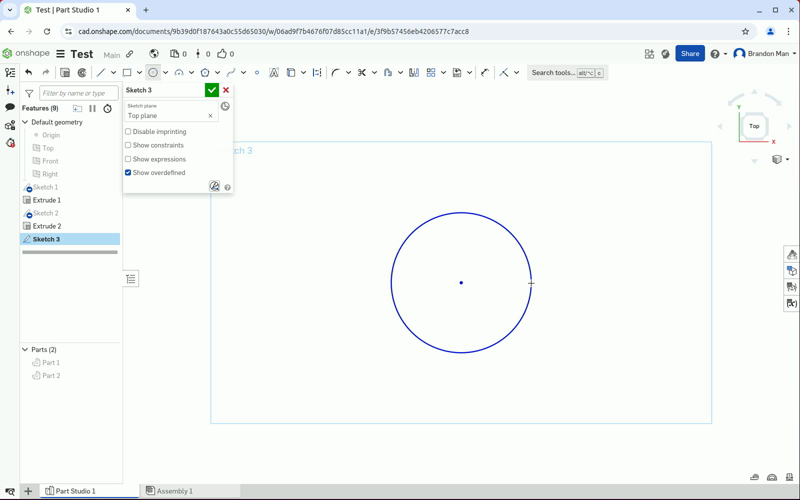
mouse_move(461, 282)
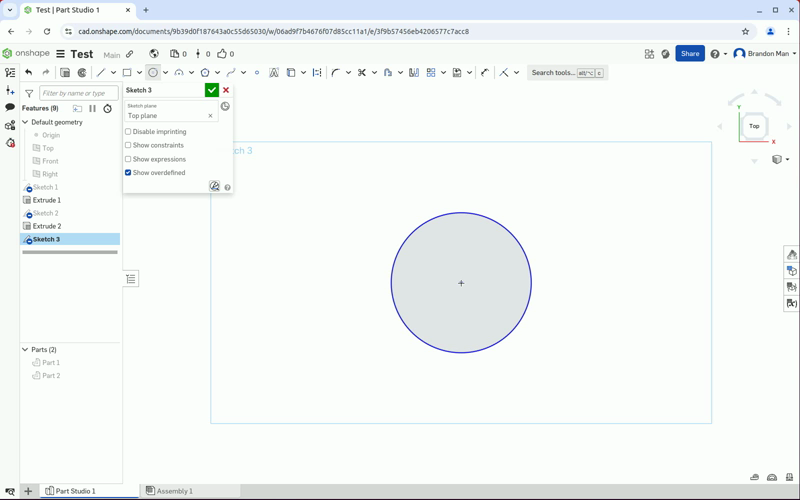
click(461, 282)
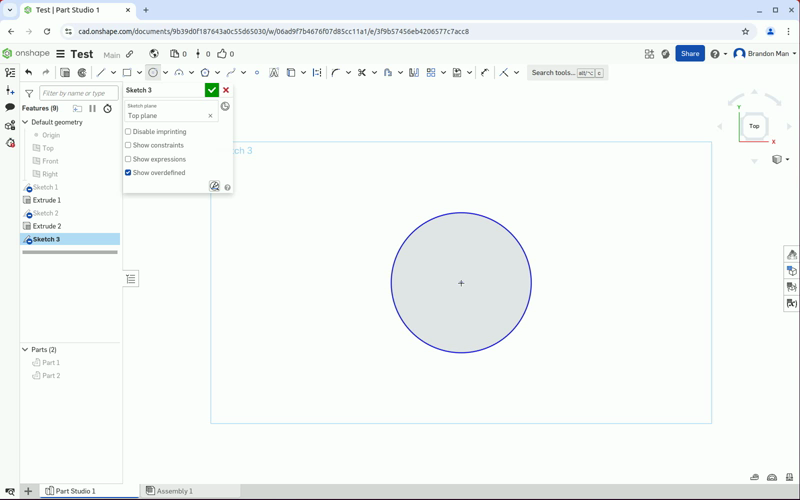
key_up(shift)
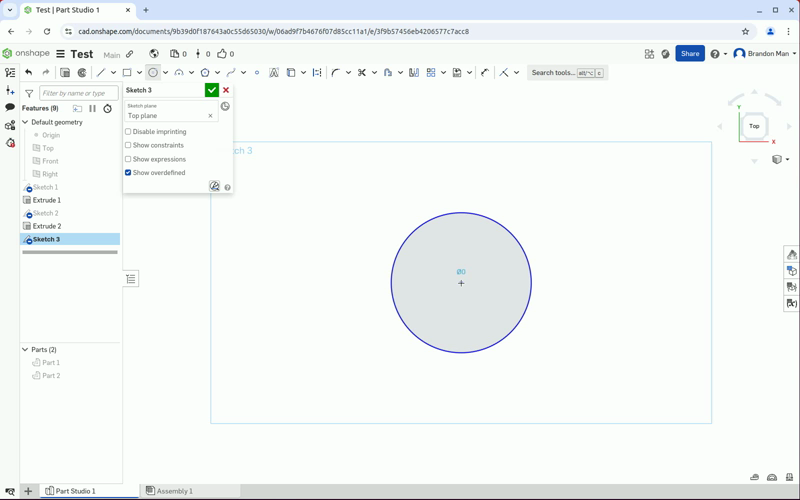
mouse_move(523, 282)
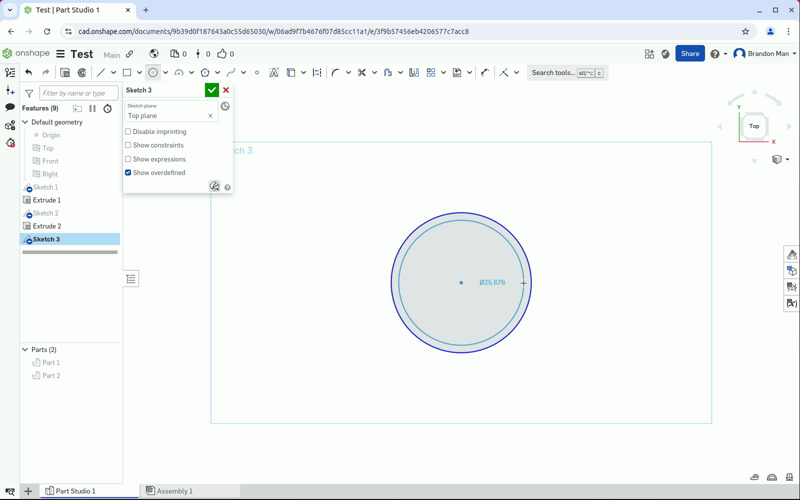
click(523, 282)
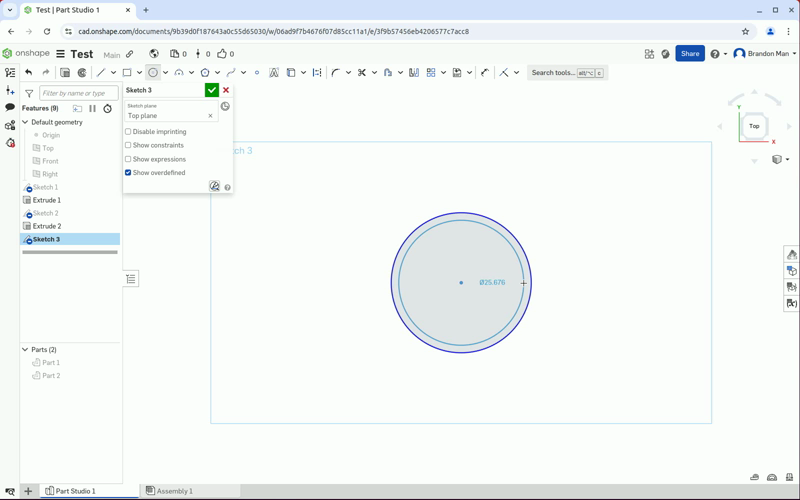
key(esc)
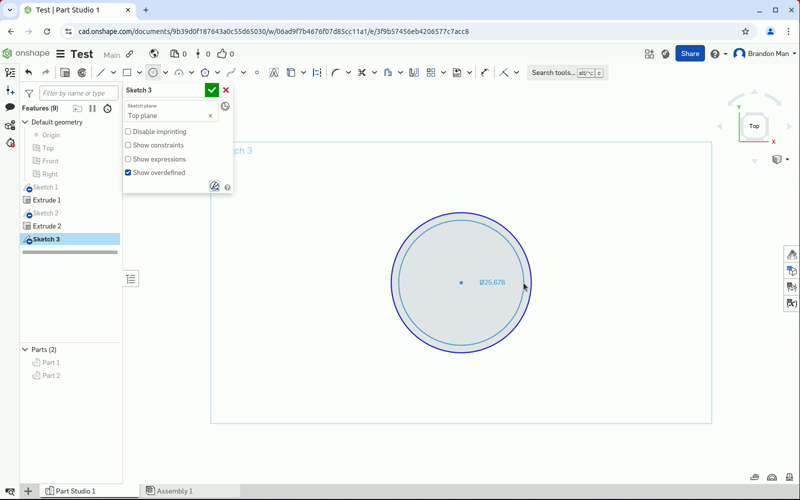
mouse_move(527, 279)
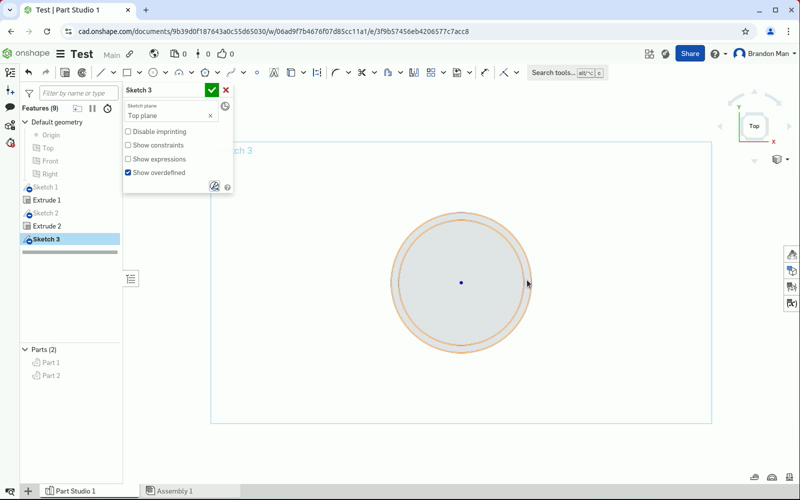
click(527, 279)
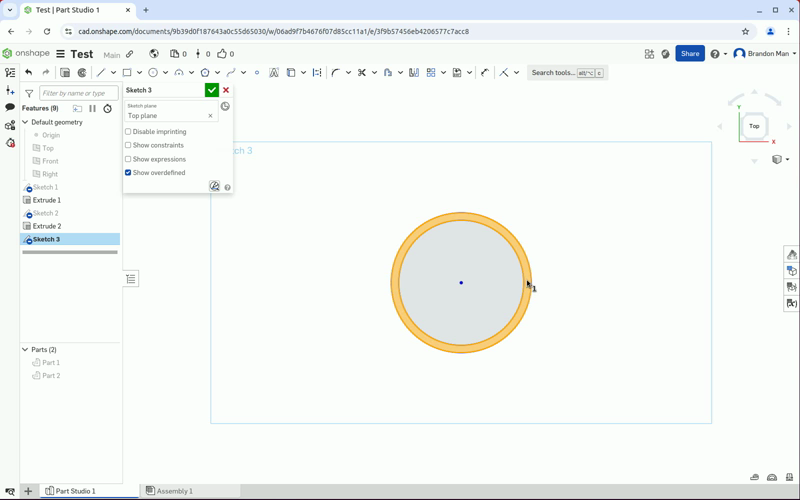
mouse_move(73, 352)
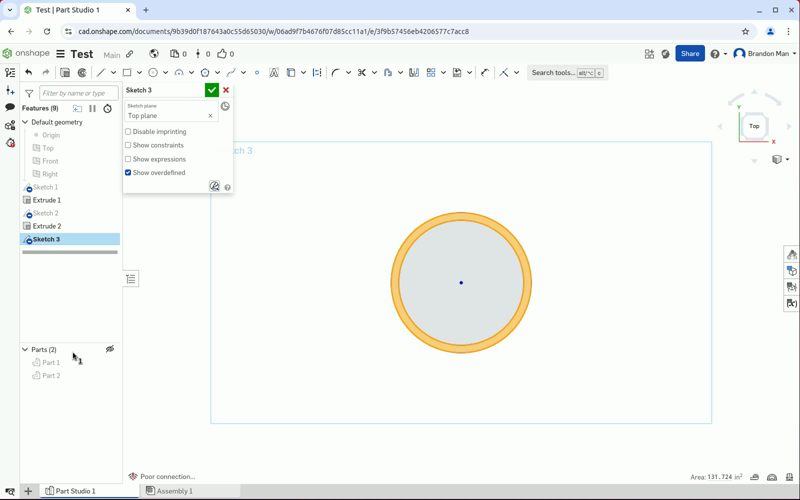
key(shift+y)
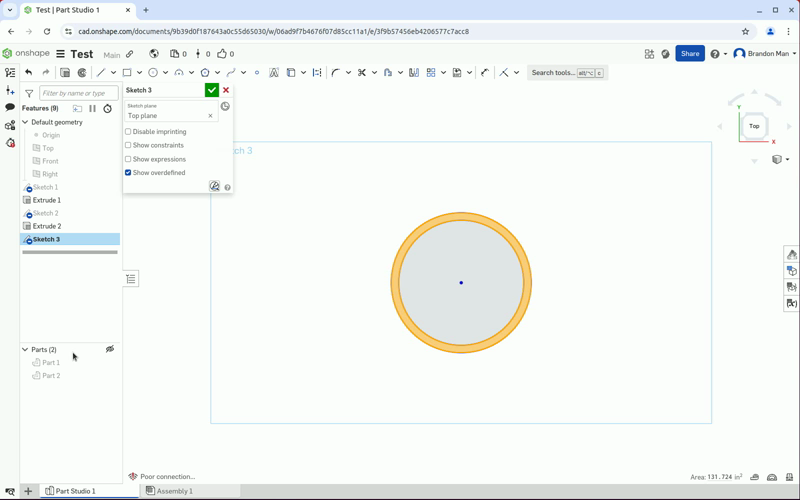
key(shift+e)
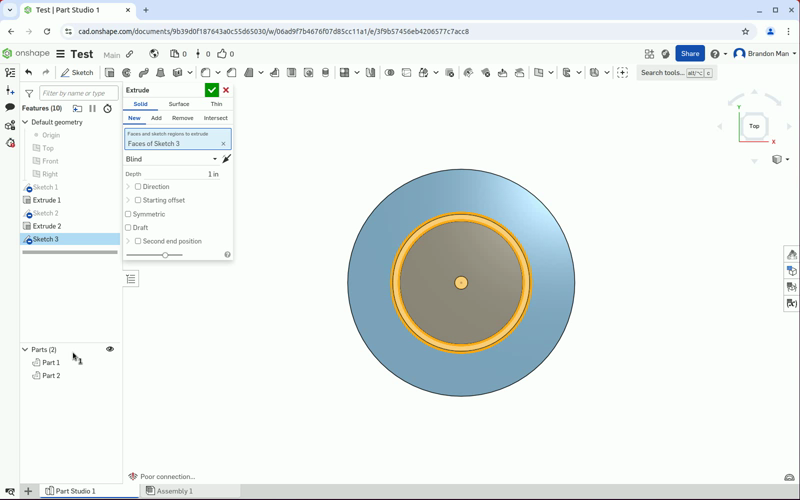
mouse_move(143, 106)
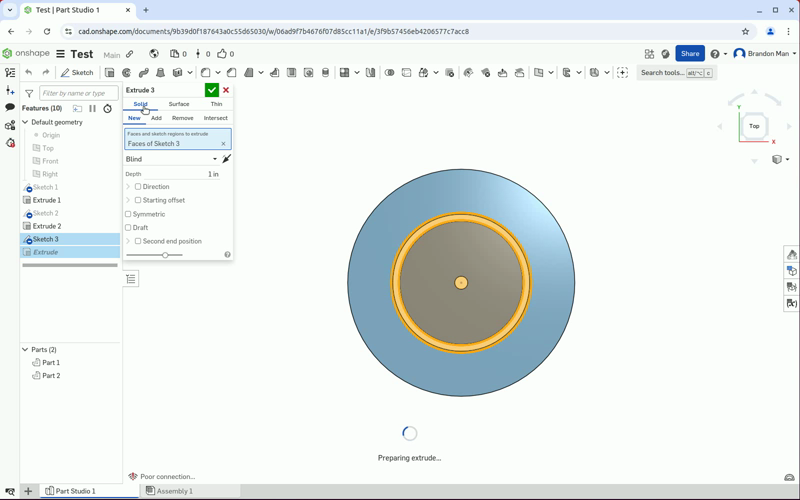
click(143, 106)
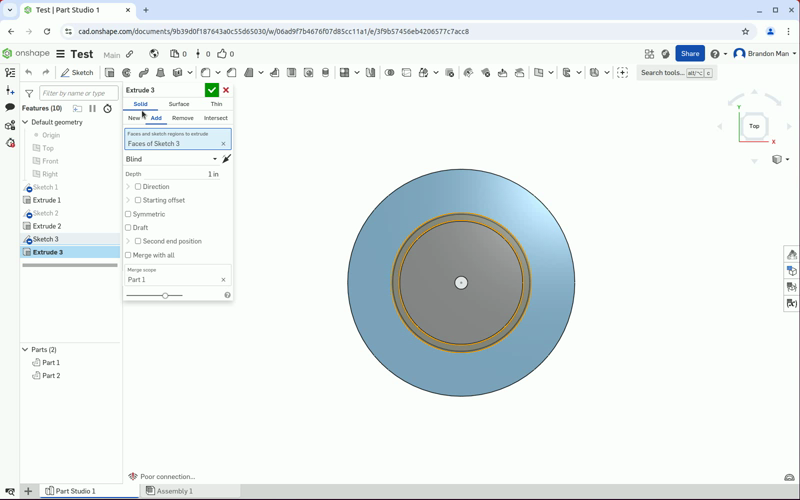
mouse_move(137, 120)
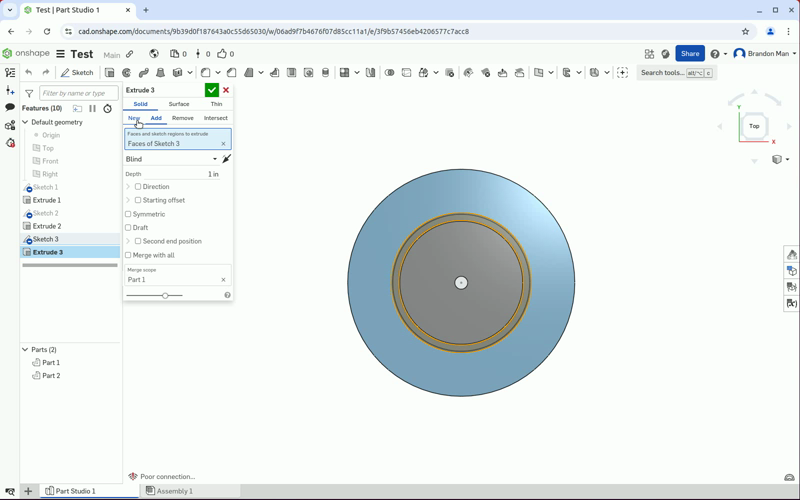
click(137, 120)
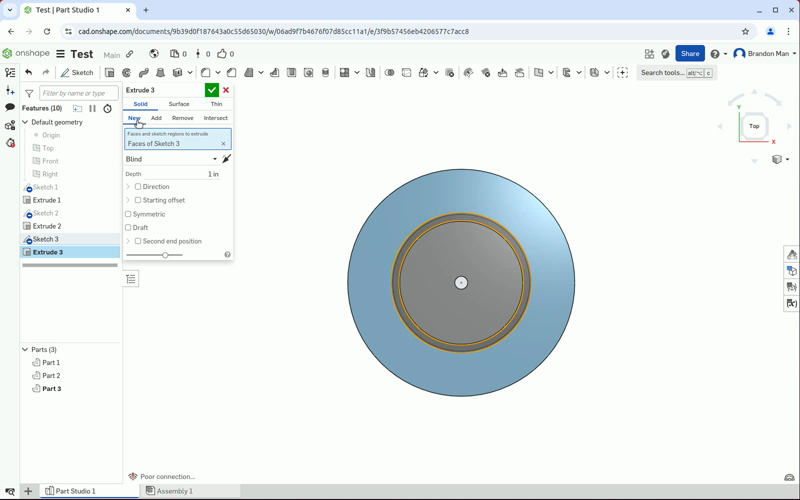
key(tab, 4)
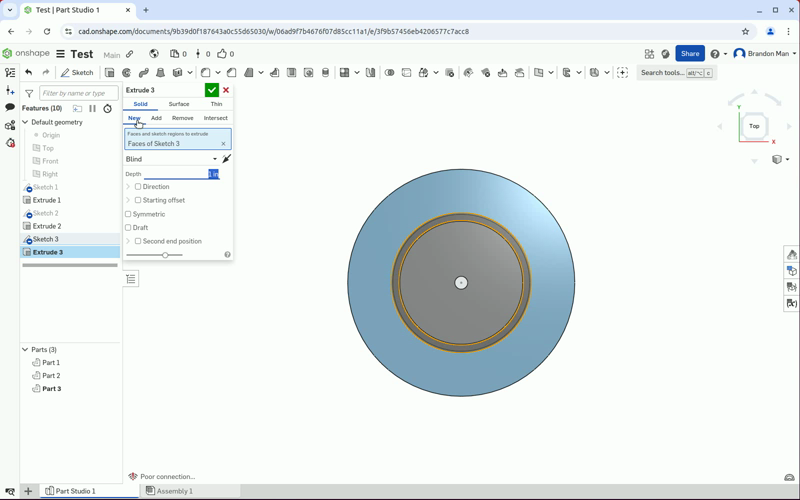
text(1.685)
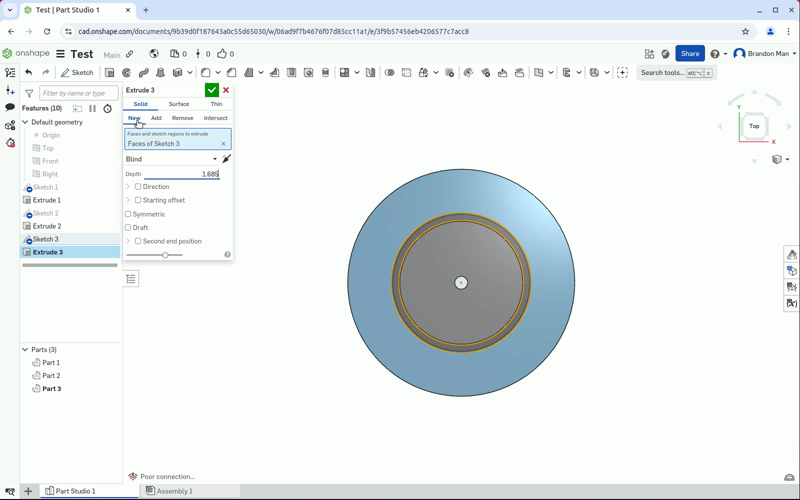
key(enter)
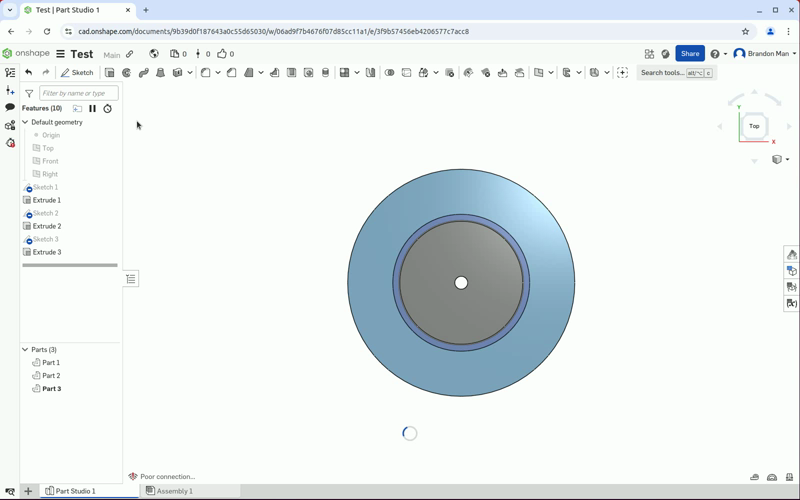
key(shift+h)
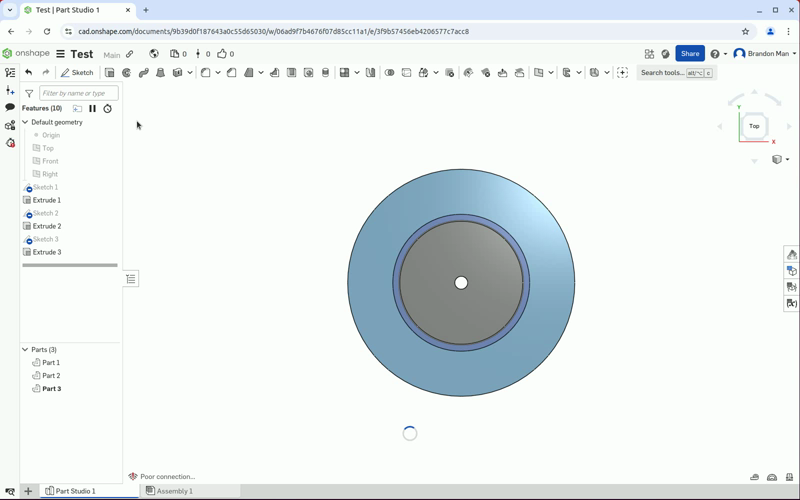
key(shift+h)
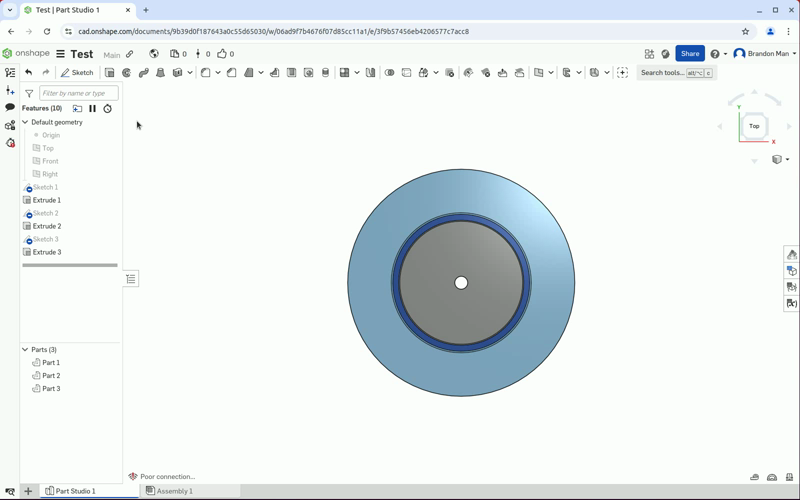
mouse_move(73, 189)
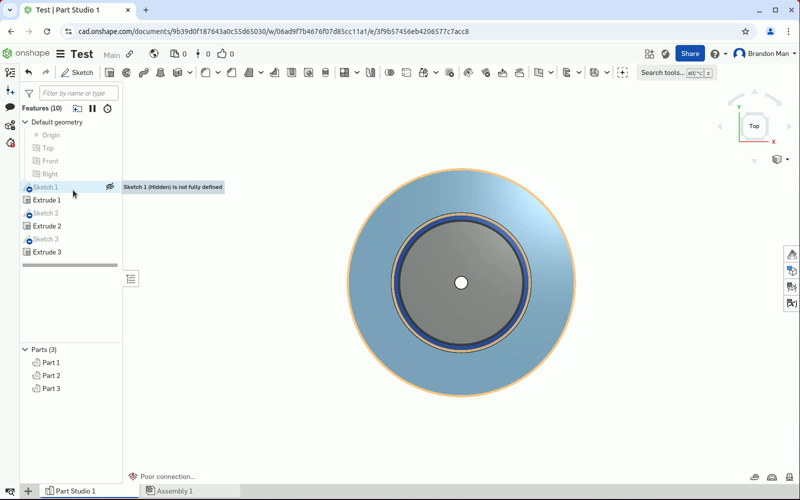
click(73, 189)
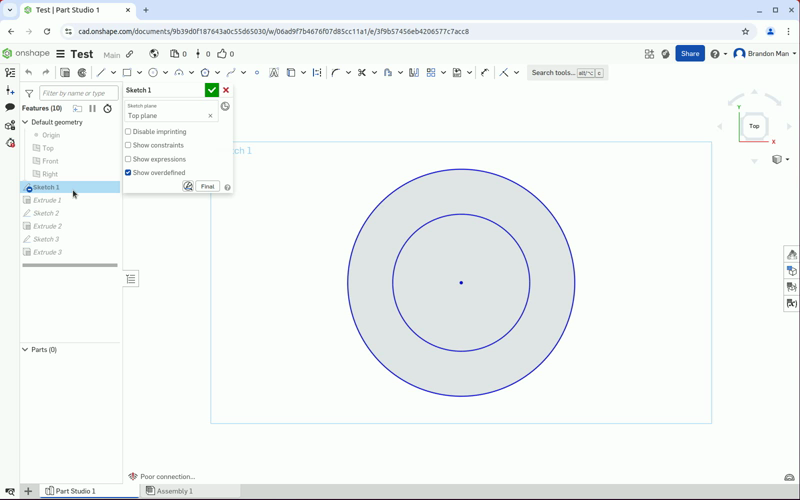
mouse_move(229, 92)
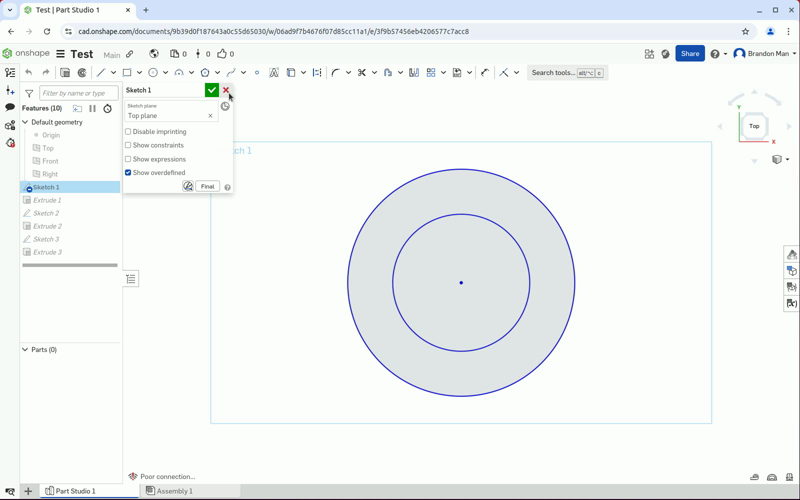
click(229, 92)
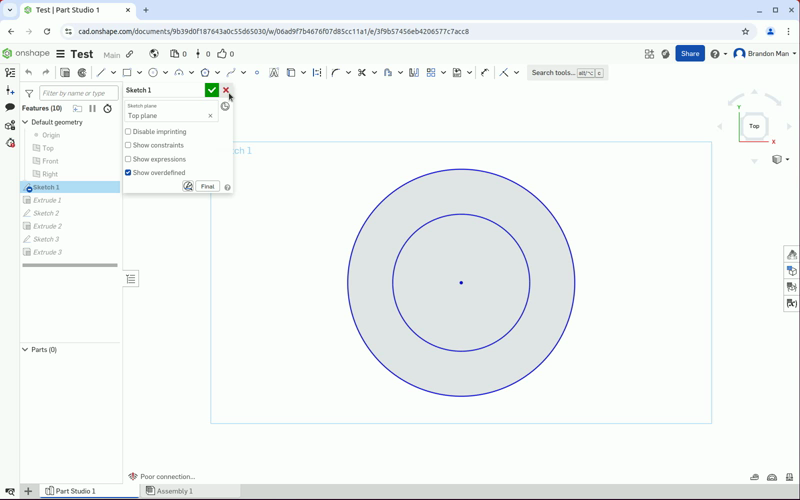
key(shift+s)
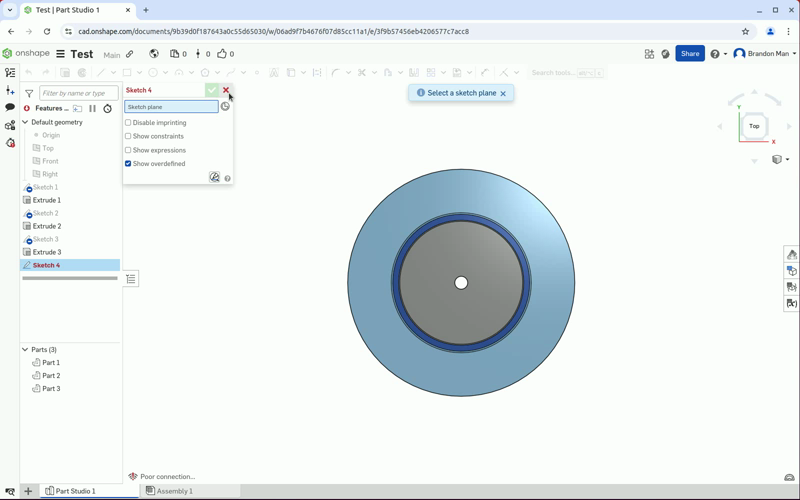
mouse_move(73, 150)
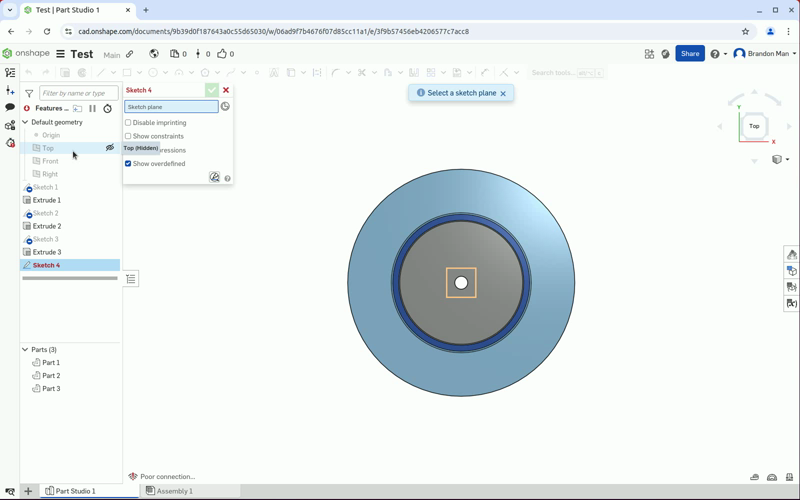
click(73, 150)
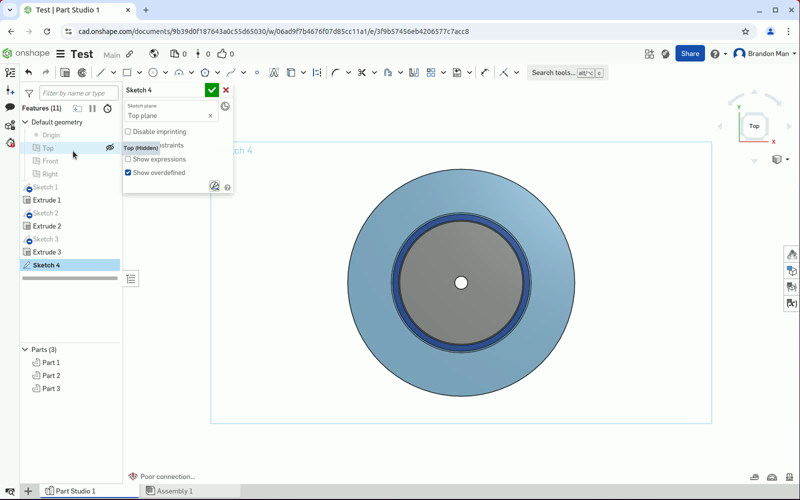
mouse_move(73, 352)
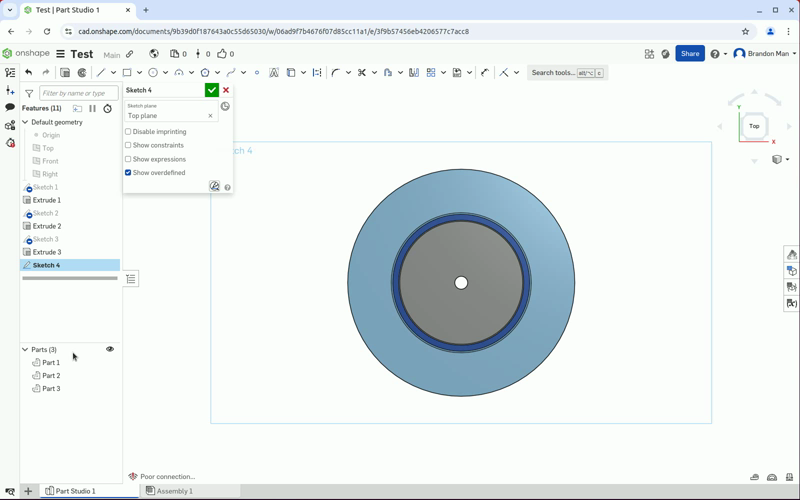
key(y)
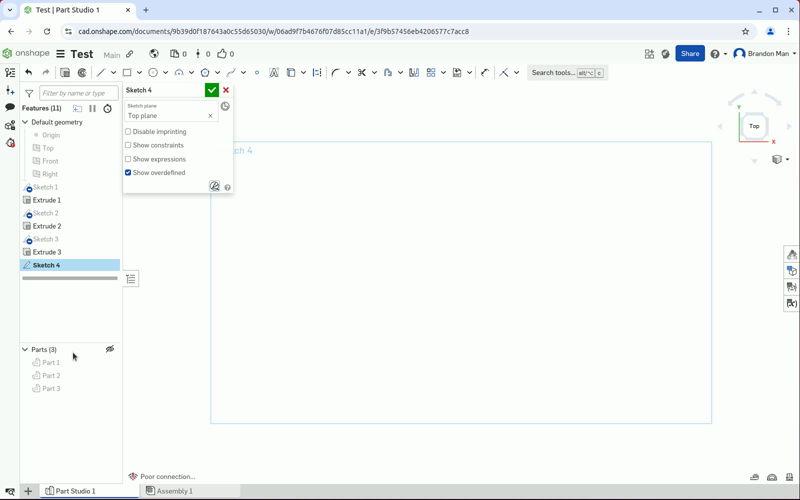
key(c)
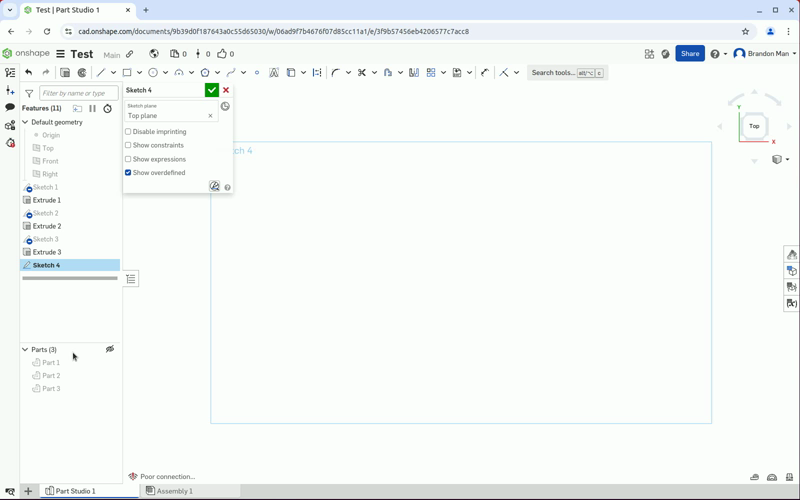
key_down(shift)
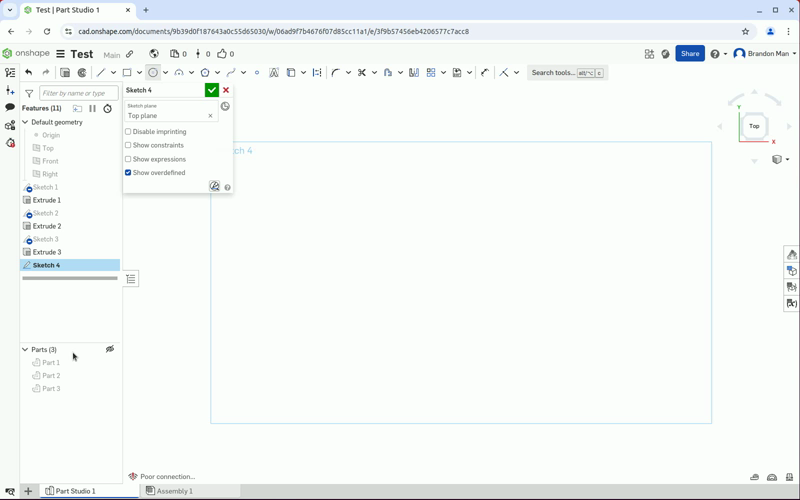
mouse_move(461, 282)
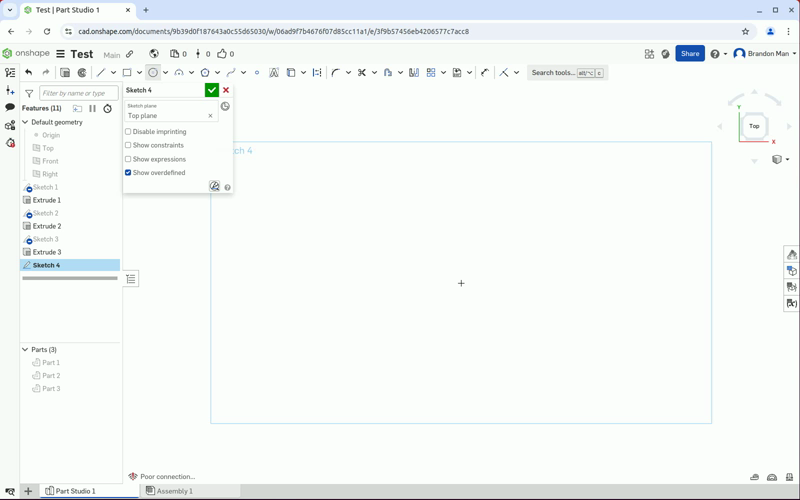
click(461, 282)
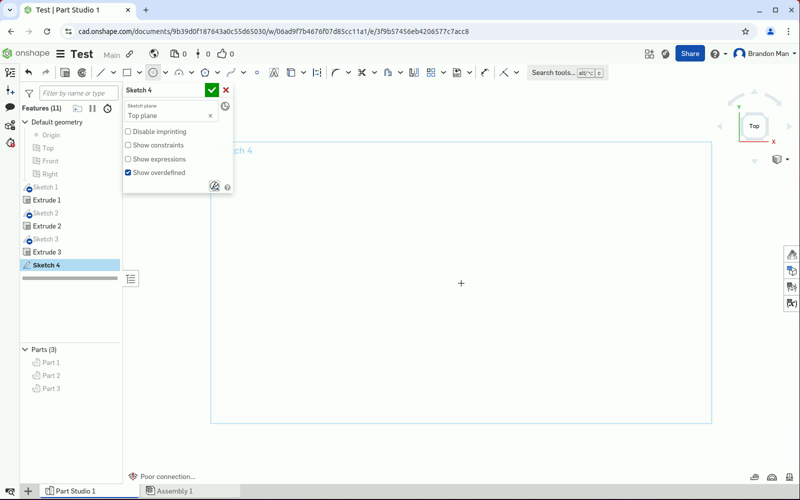
key_up(shift)
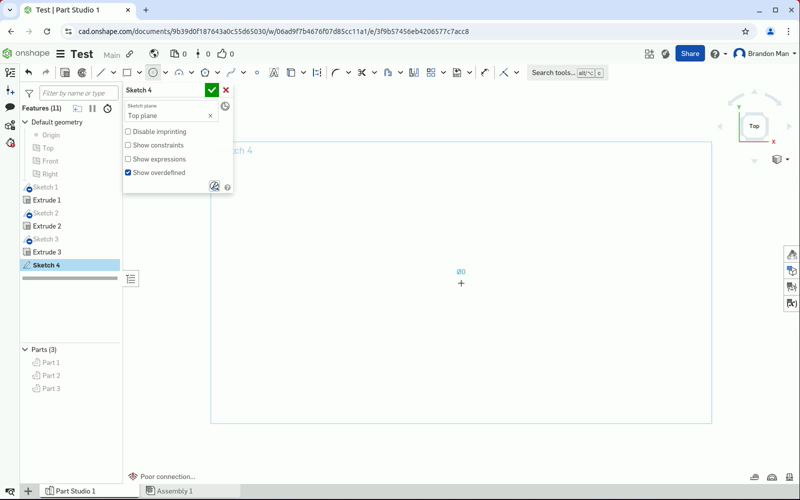
mouse_move(531, 282)
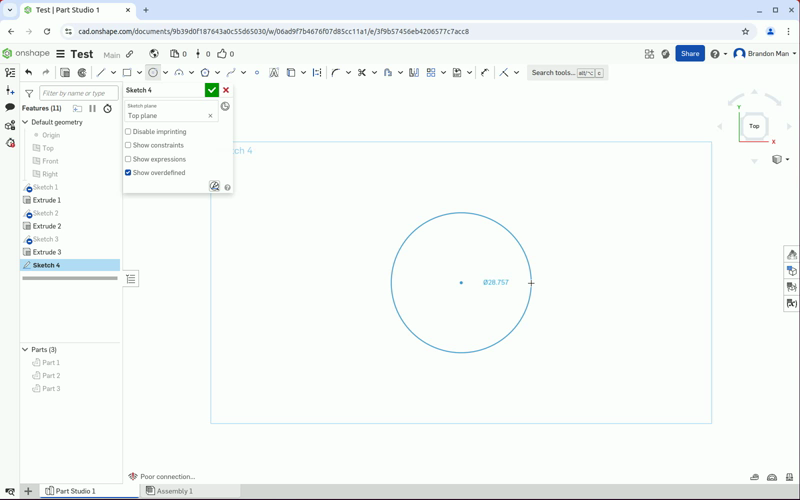
click(531, 282)
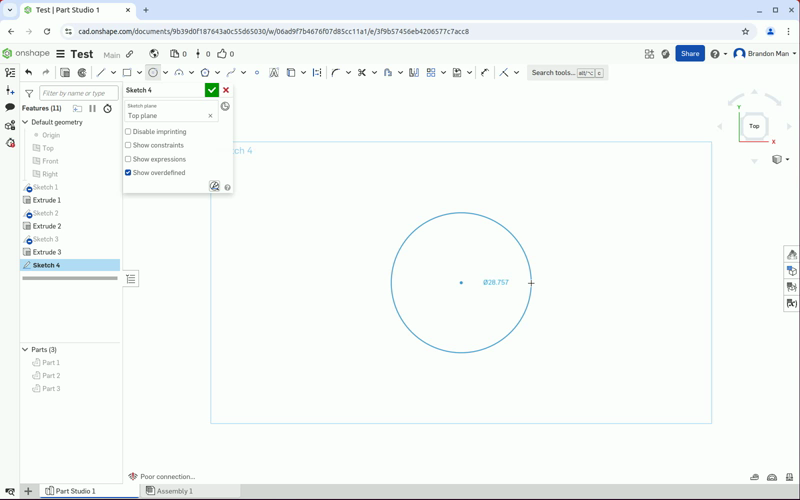
key(esc)
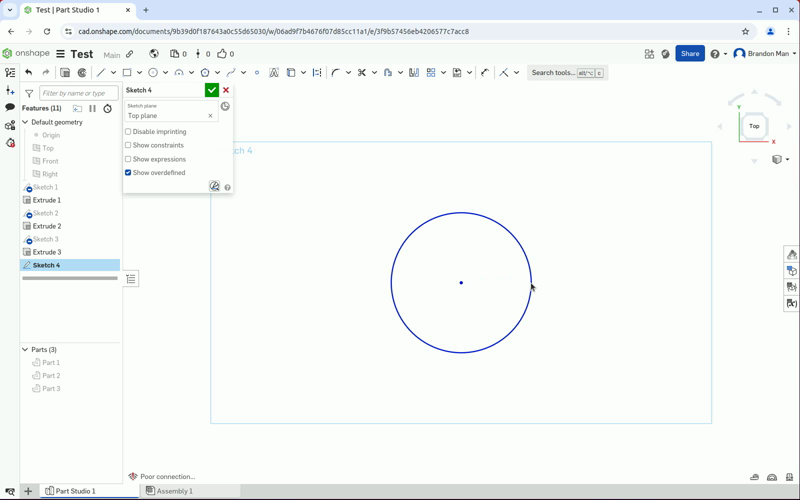
key(c)
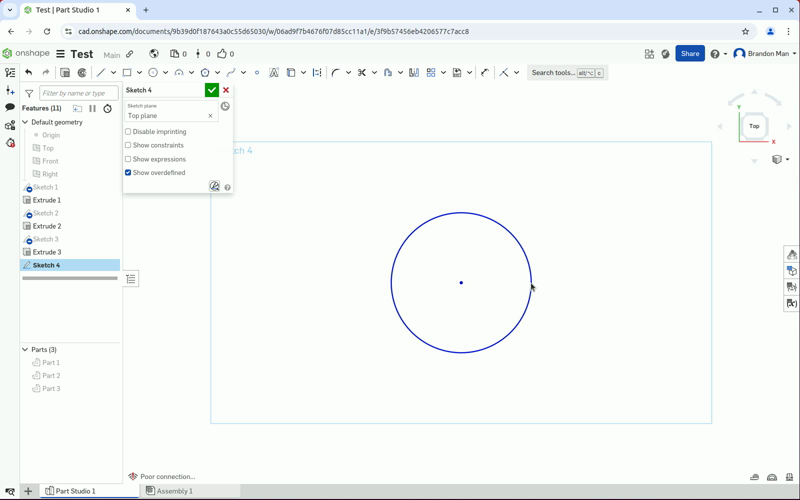
key_down(shift)
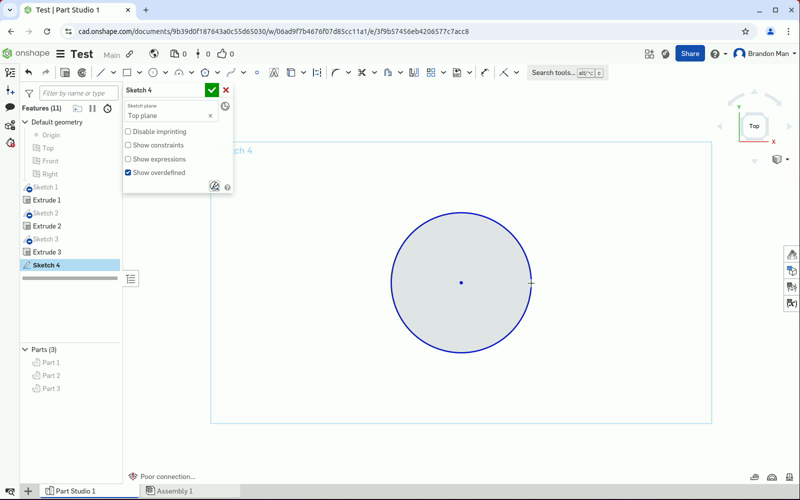
mouse_move(461, 282)
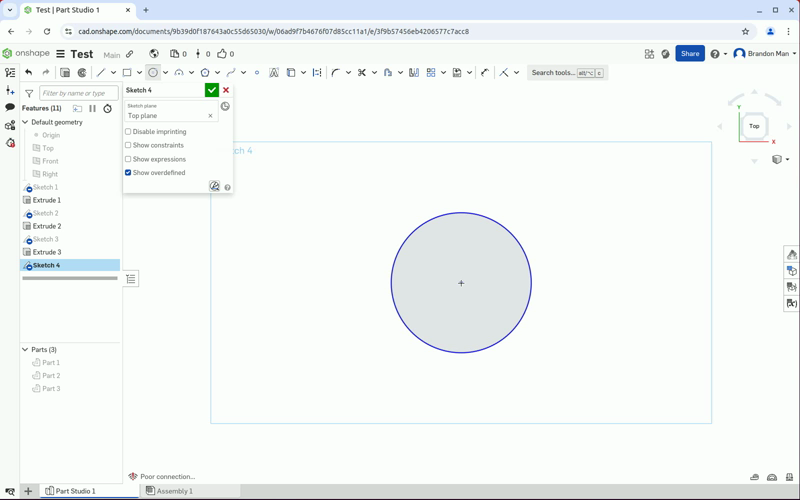
click(461, 282)
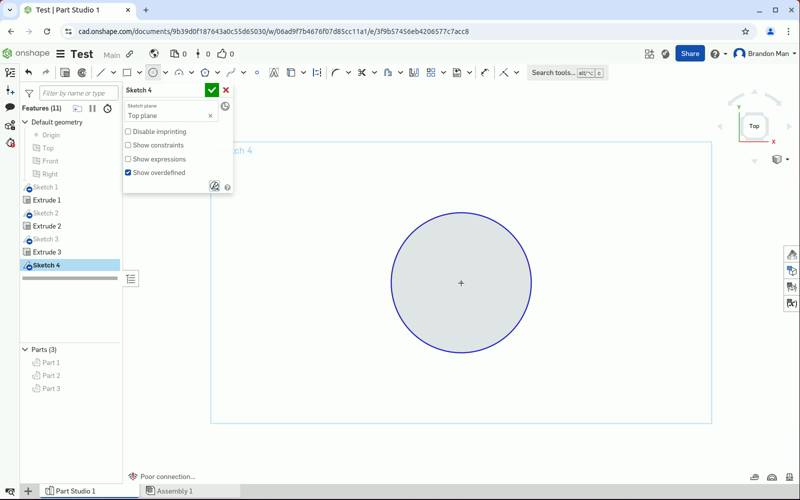
key_up(shift)
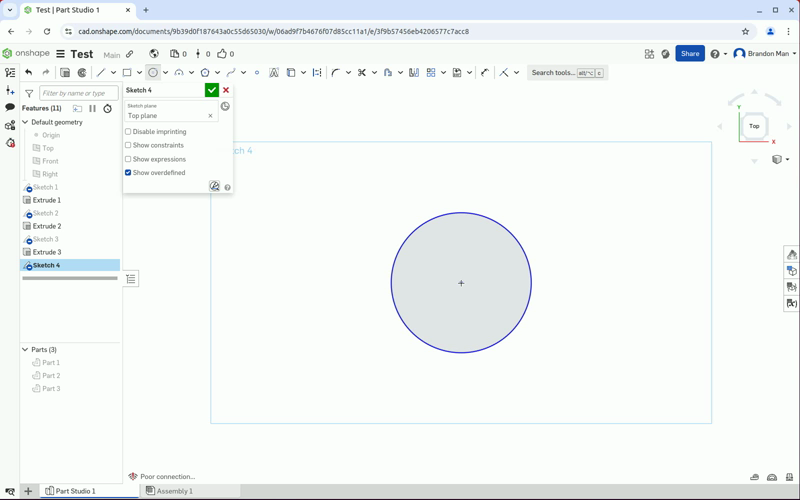
mouse_move(523, 282)
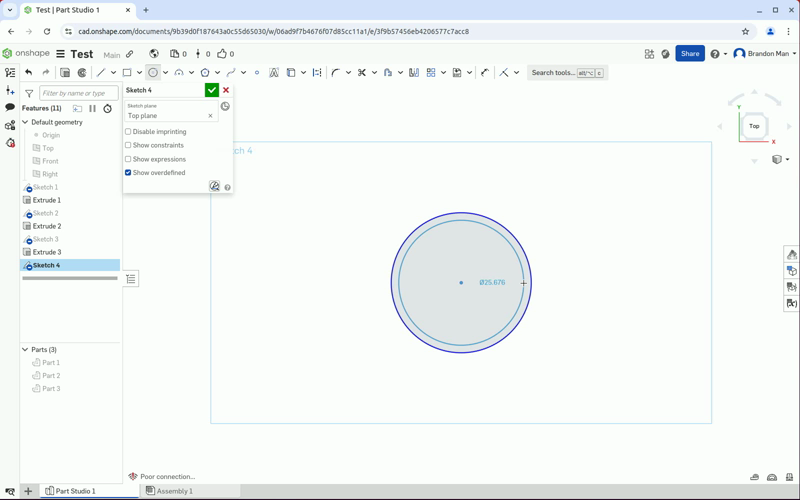
click(523, 282)
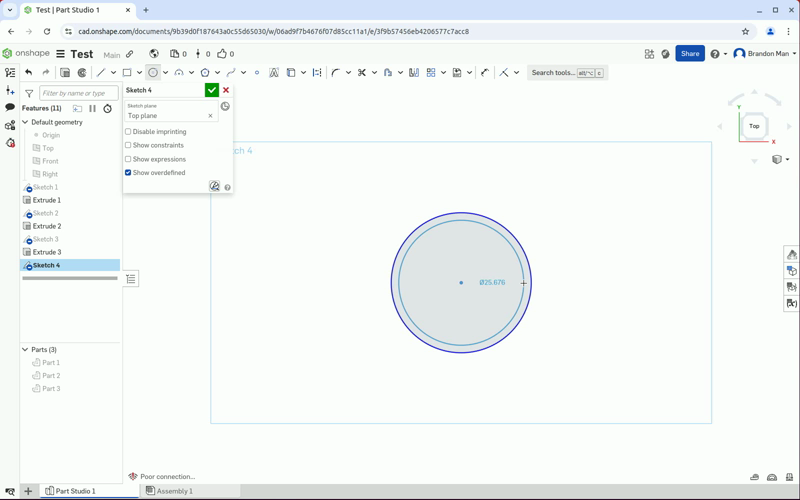
key(esc)
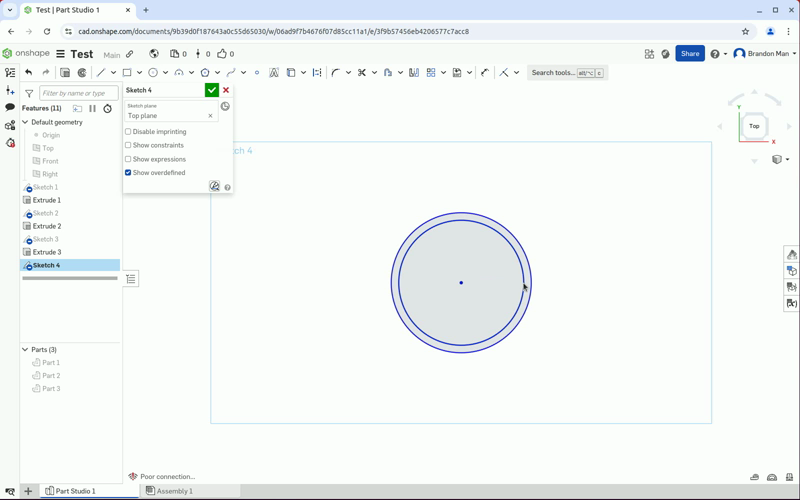
mouse_move(412, 239)
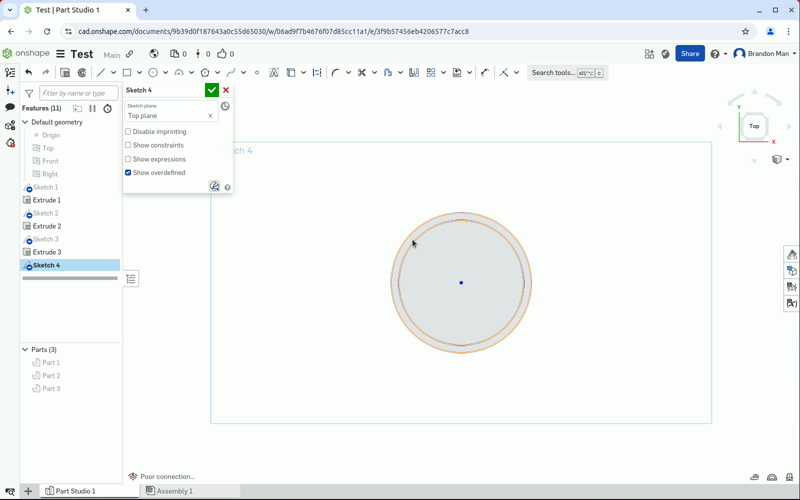
click(412, 239)
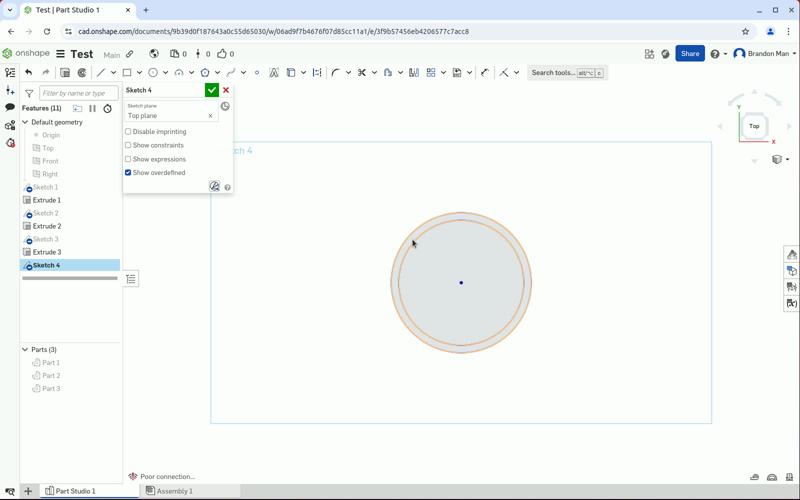
mouse_move(73, 352)
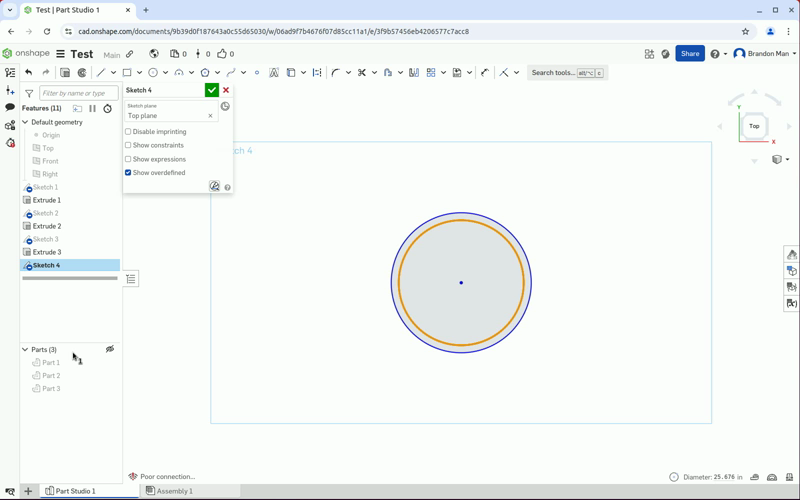
key(shift+y)
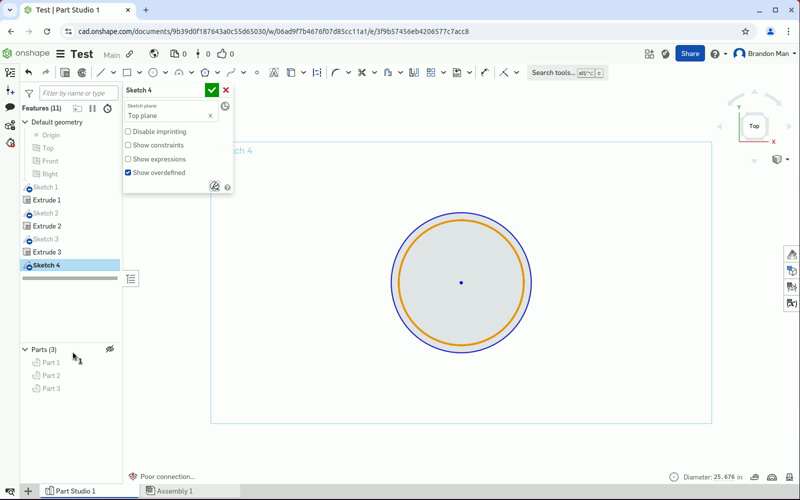
key(shift+e)
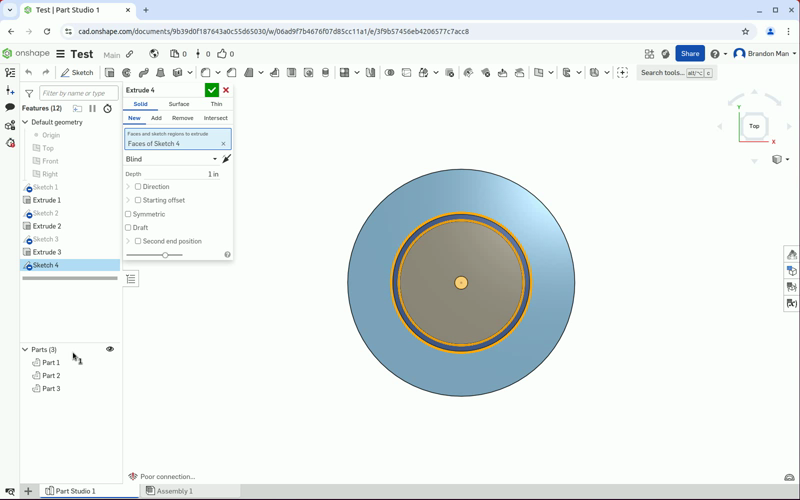
mouse_move(143, 106)
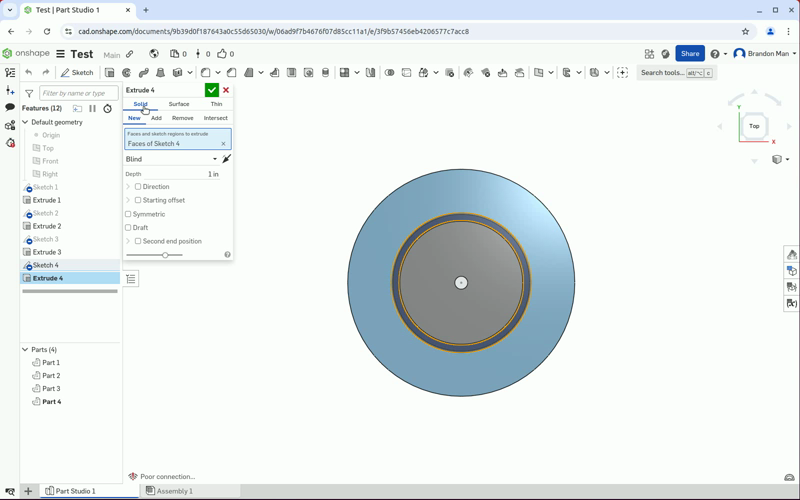
click(143, 106)
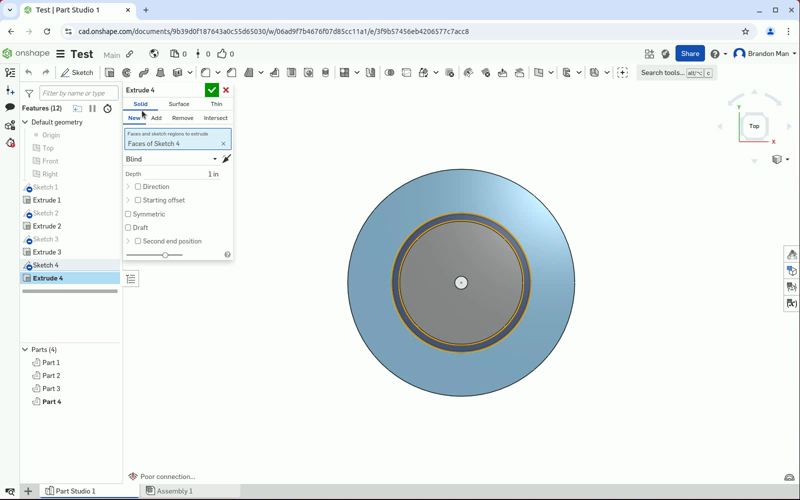
mouse_move(137, 120)
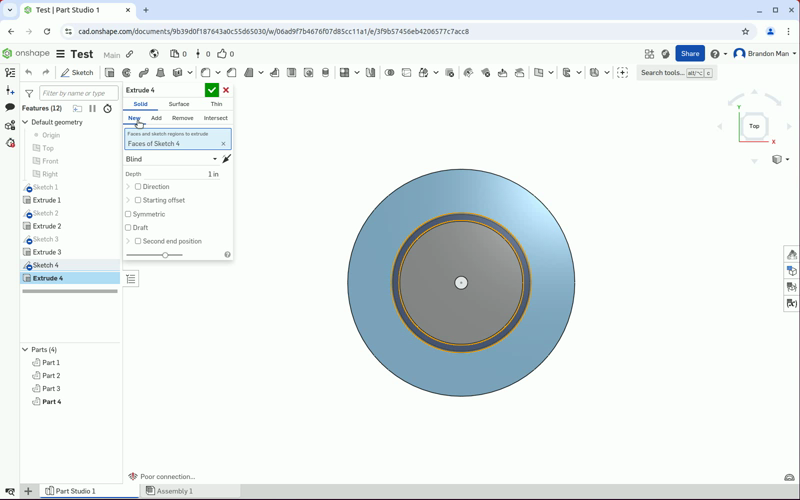
click(137, 120)
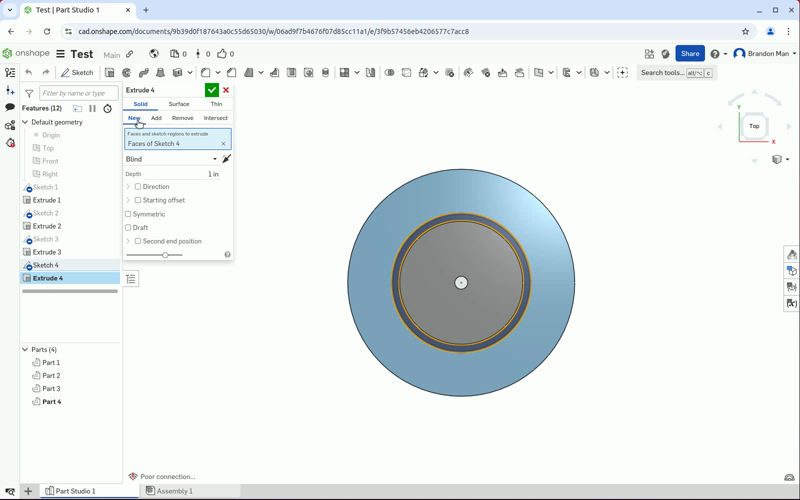
key(tab, 4)
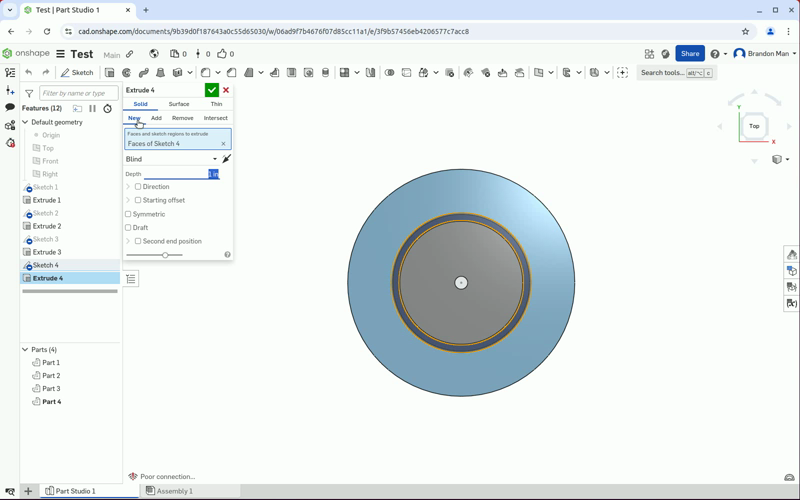
text(17.331)
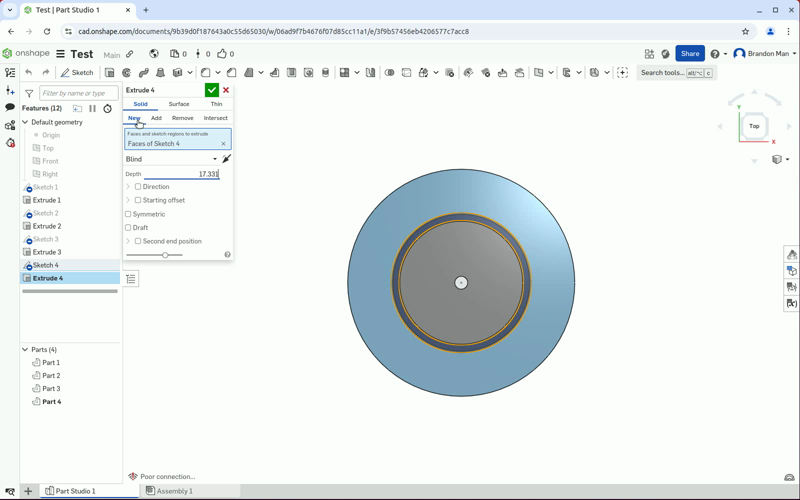
key(enter)
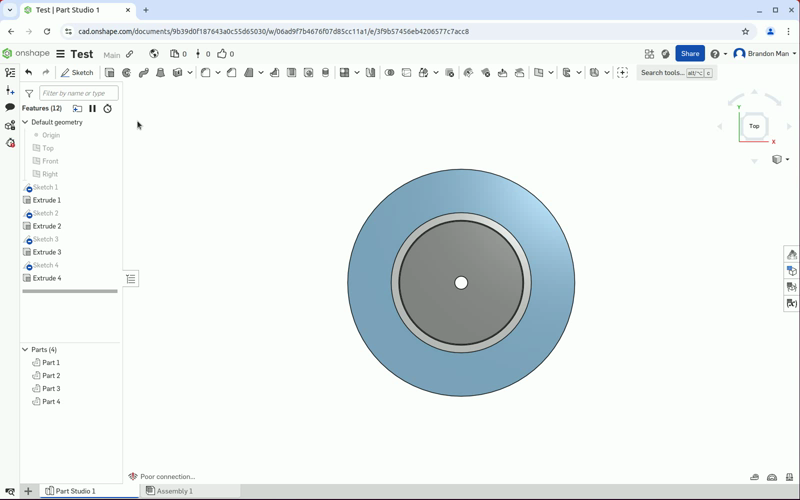
key(shift+h)
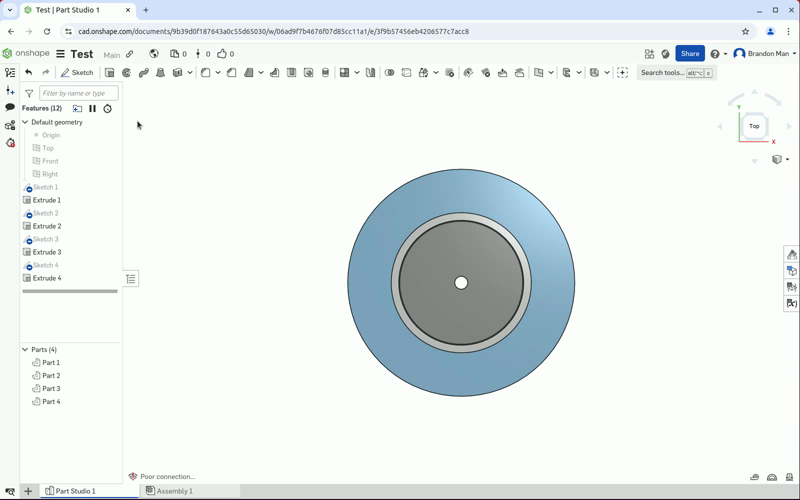
key(shift+h)
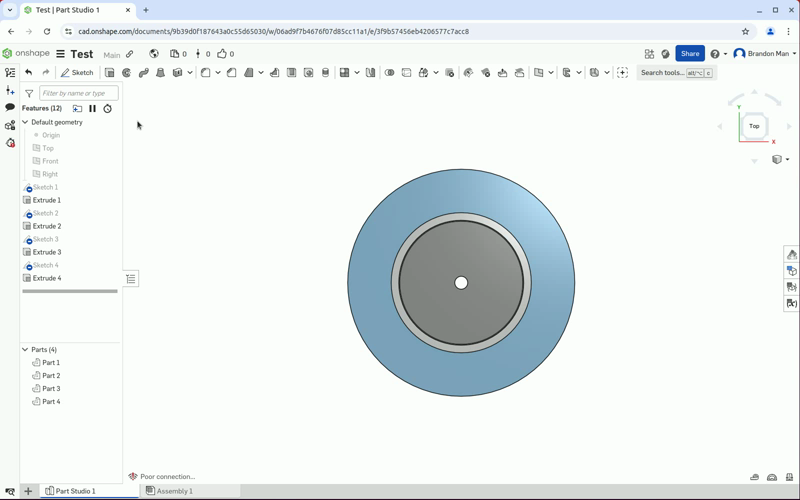
mouse_move(73, 189)
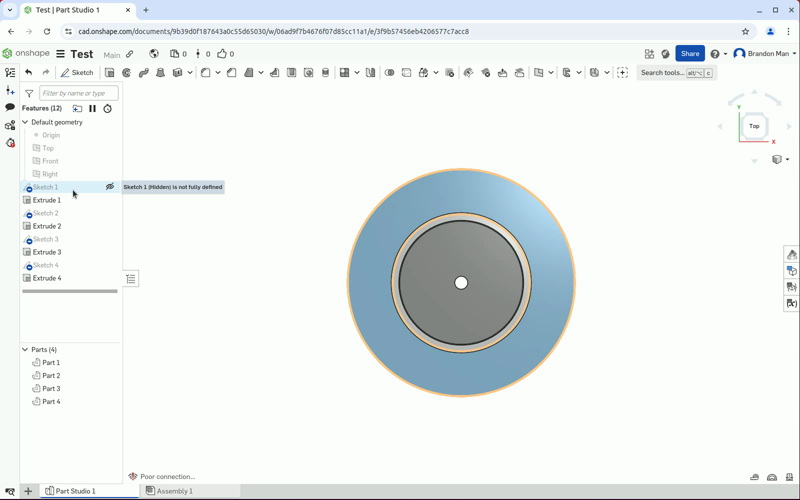
click(73, 189)
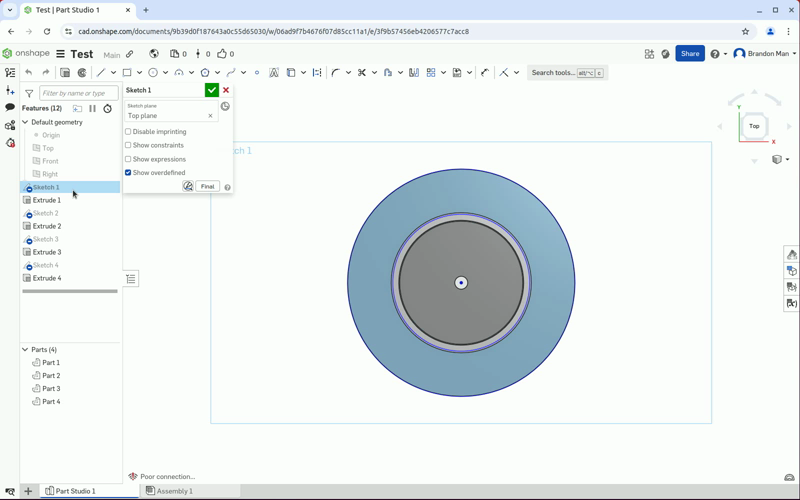
mouse_move(229, 92)
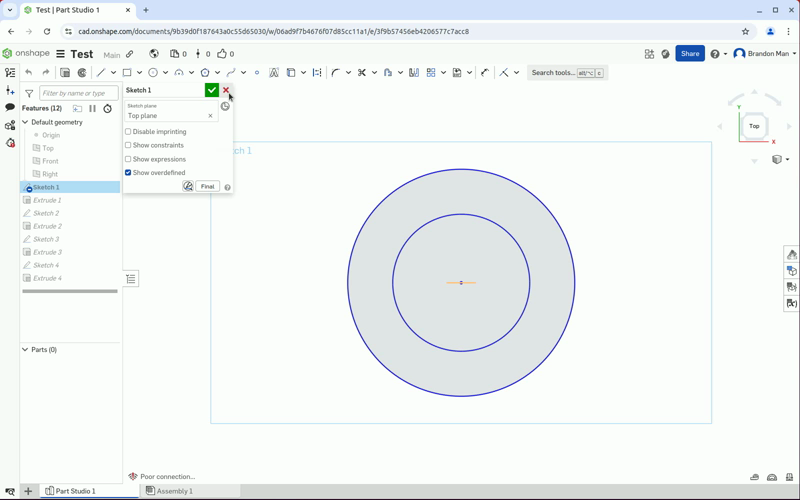
click(229, 92)
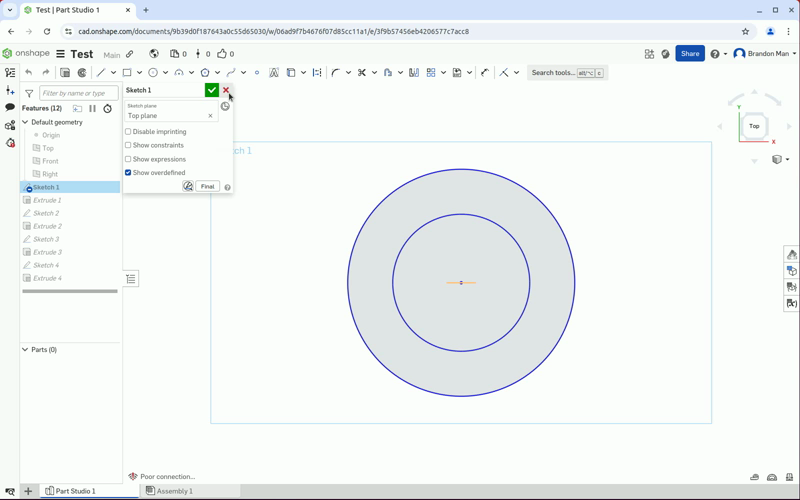
key(shift+s)
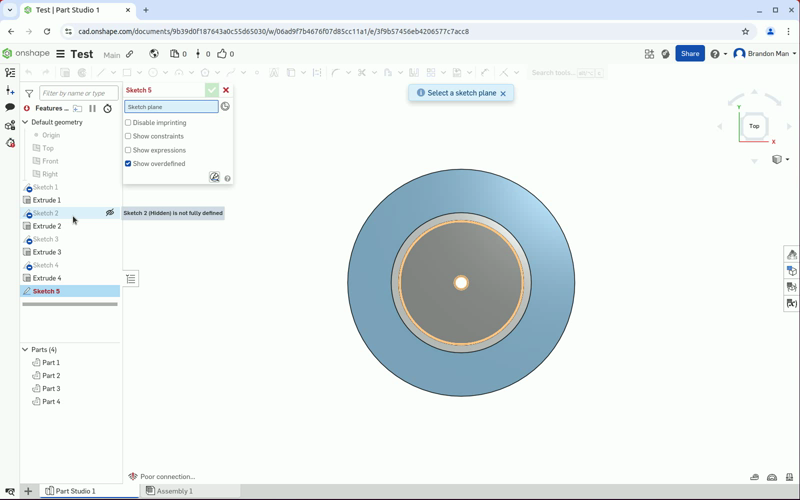
scroll(3)
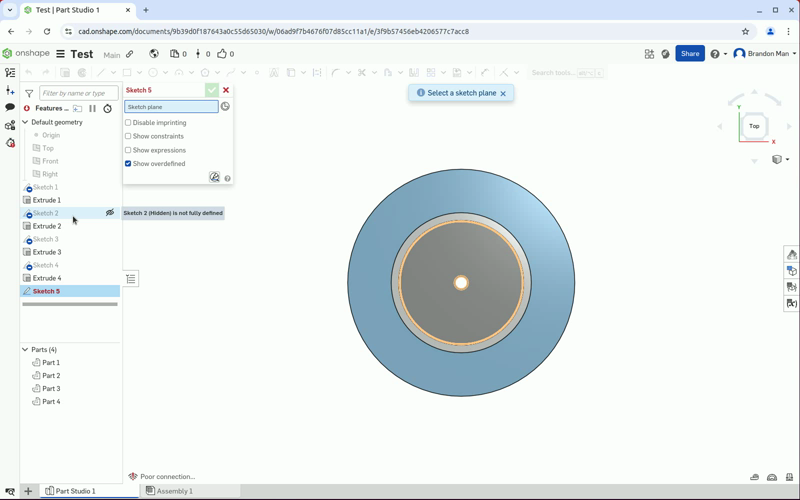
mouse_move(73, 150)
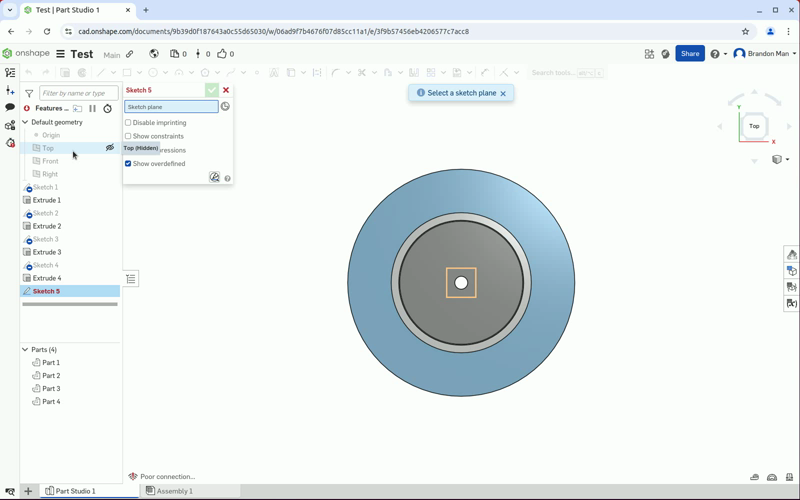
click(73, 150)
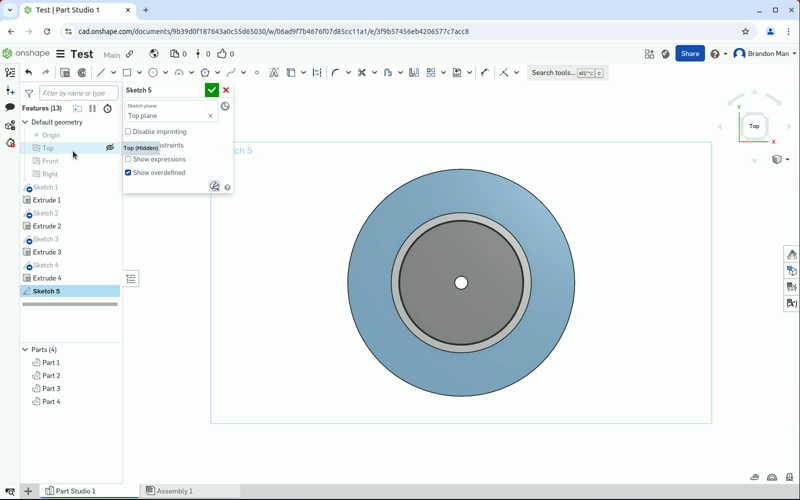
mouse_move(73, 352)
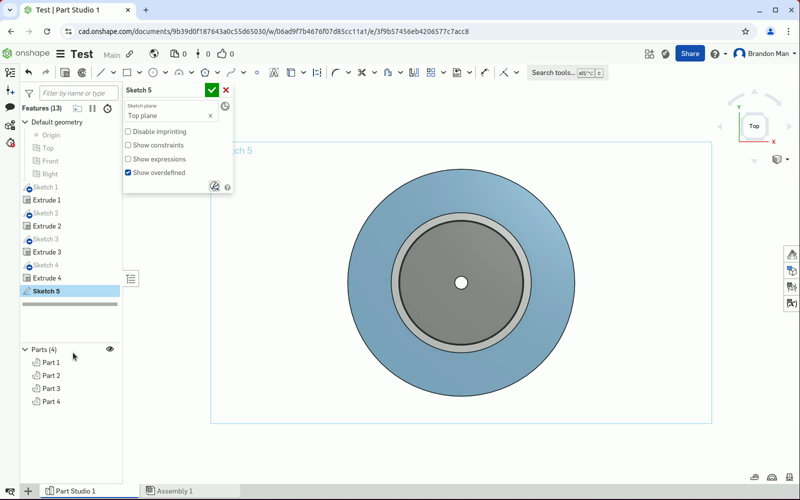
key(y)
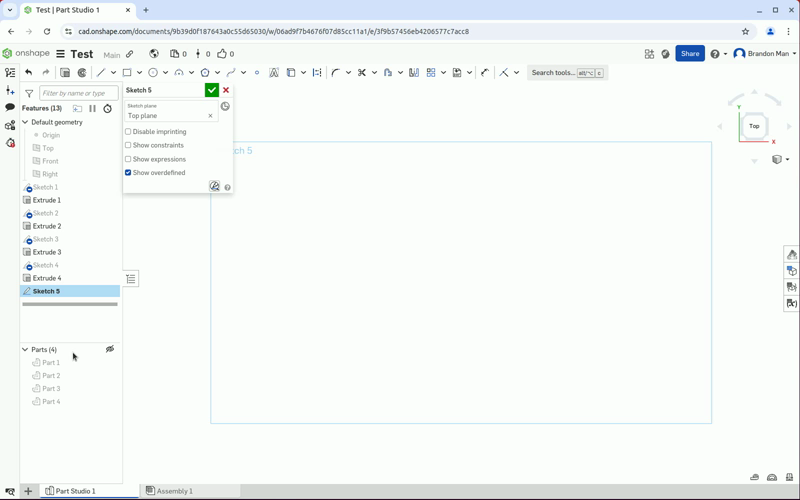
key(c)
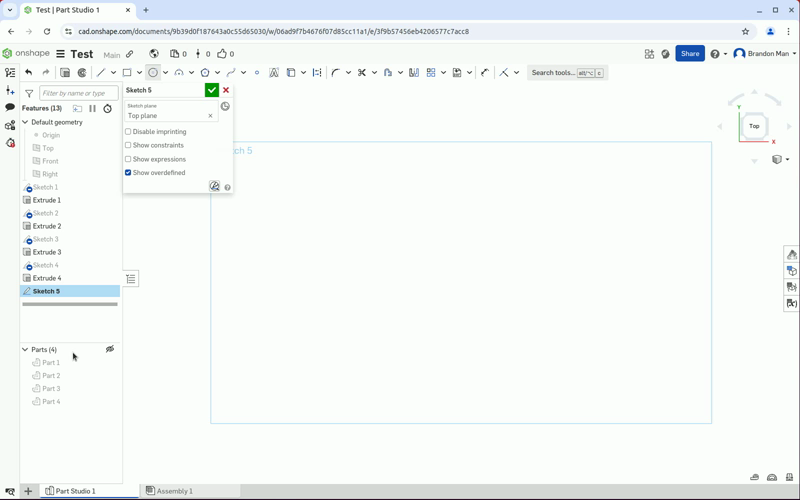
key_down(shift)
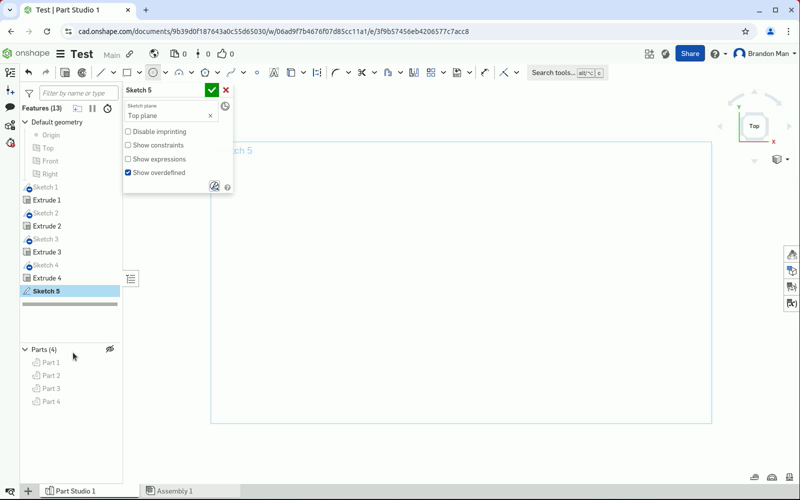
mouse_move(461, 282)
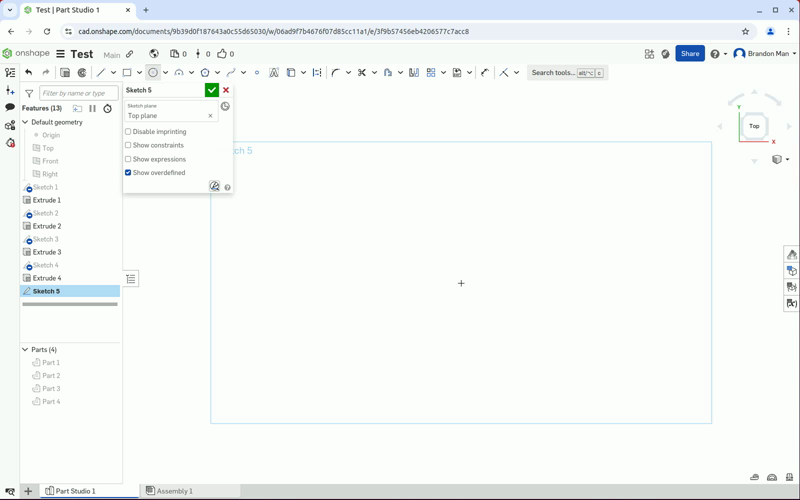
click(461, 282)
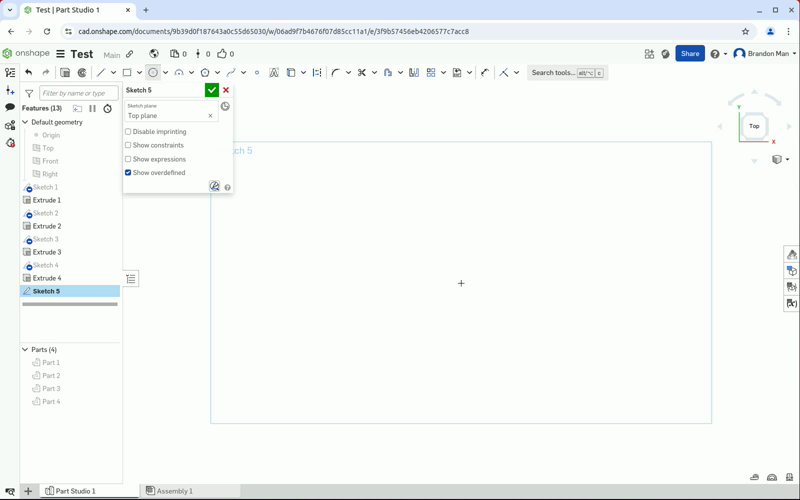
key_up(shift)
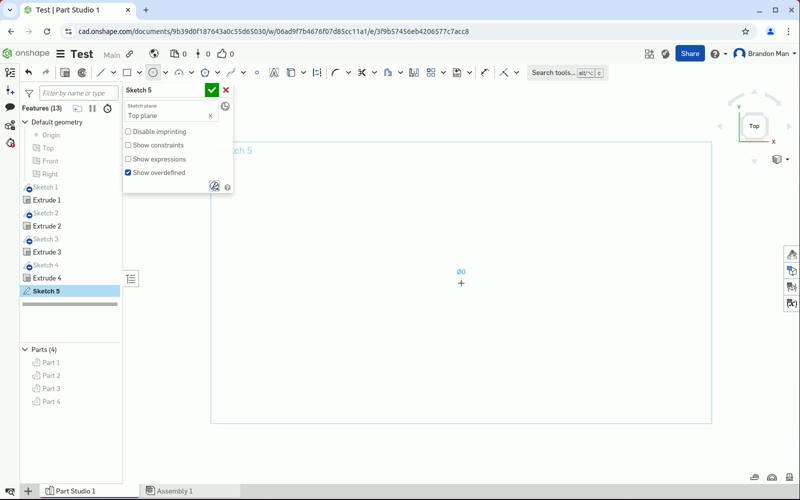
mouse_move(574, 282)
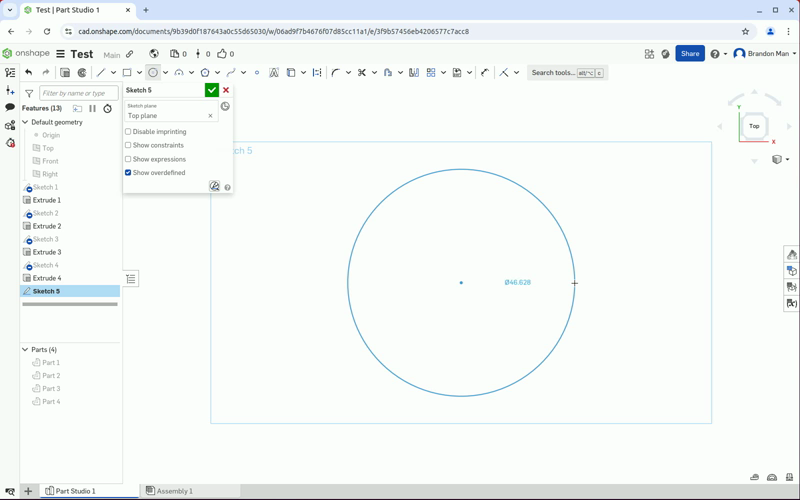
click(574, 282)
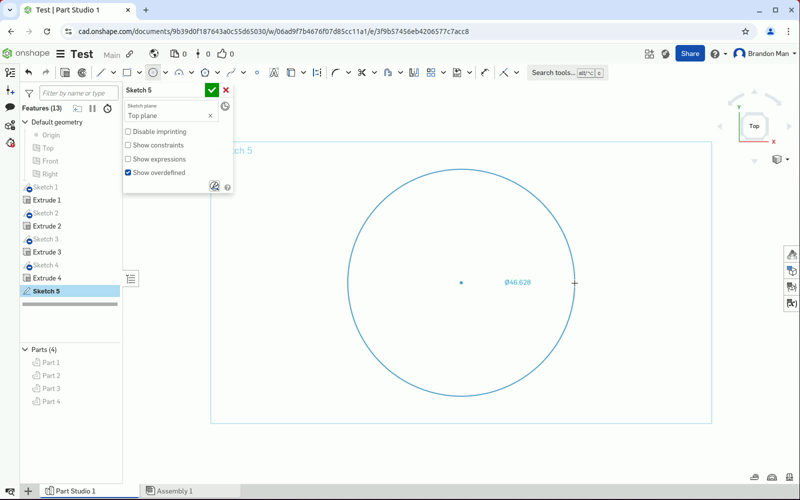
key(esc)
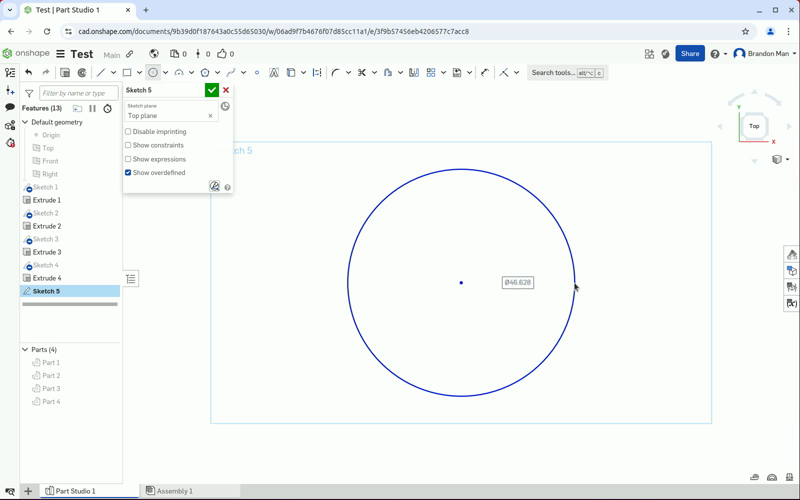
key(c)
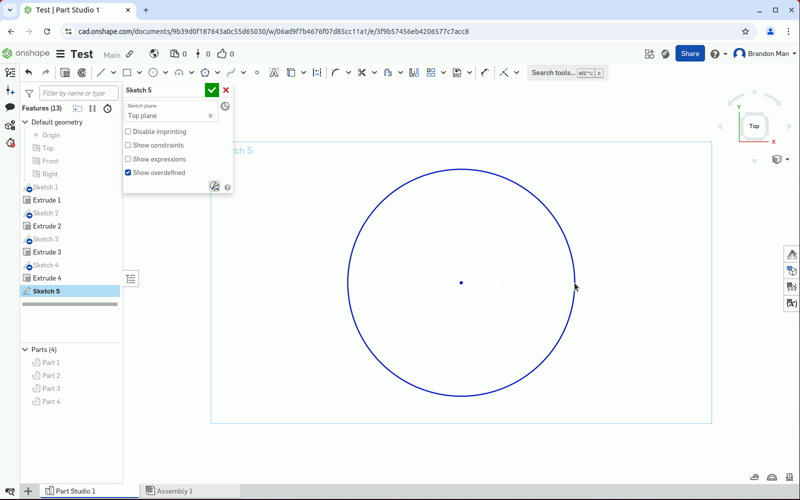
key_down(shift)
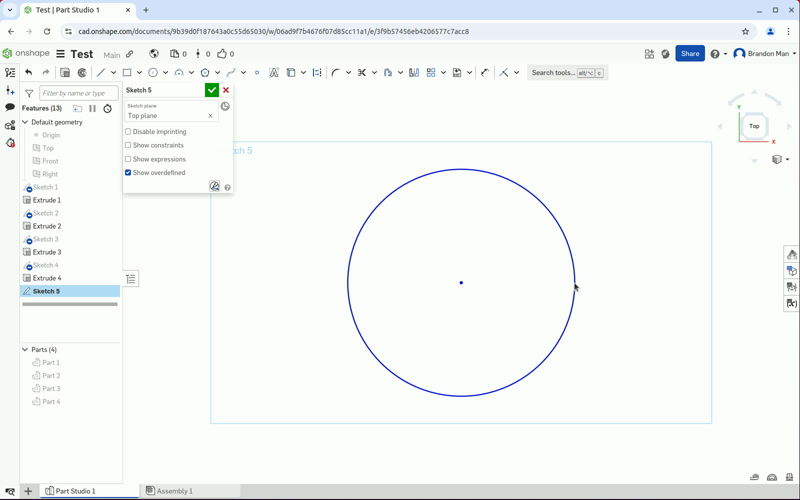
mouse_move(461, 282)
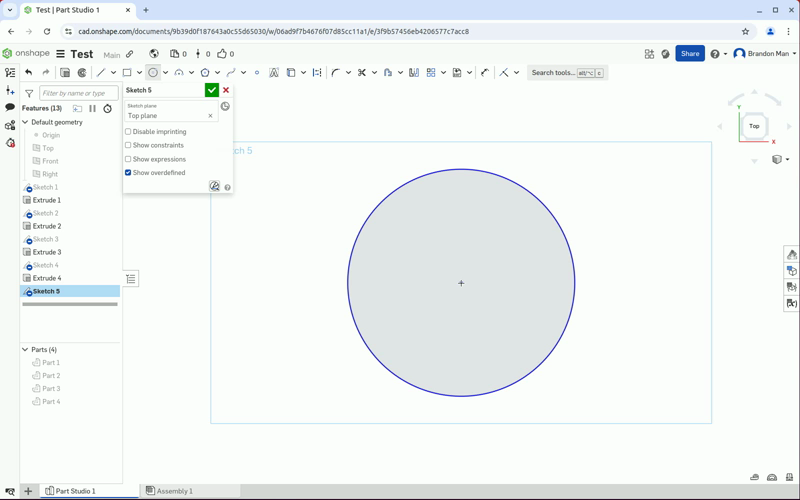
click(461, 282)
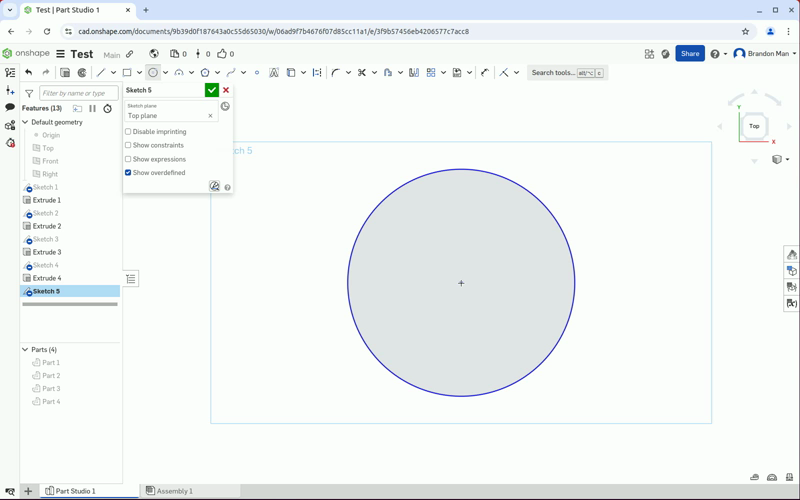
key_up(shift)
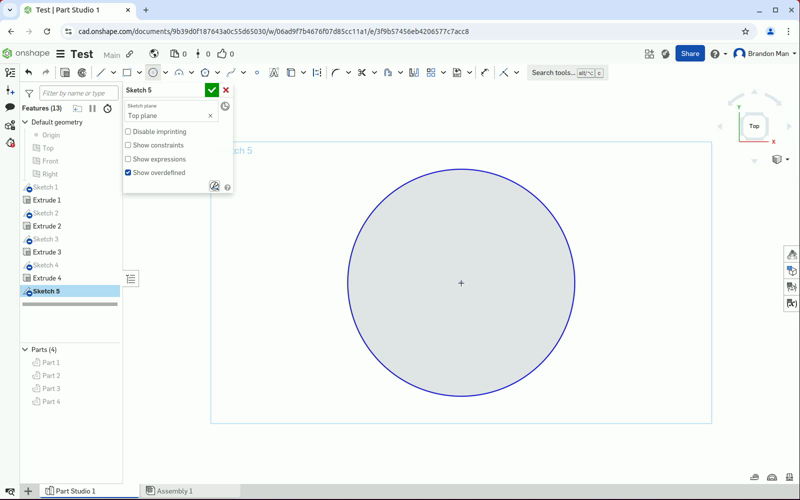
mouse_move(529, 282)
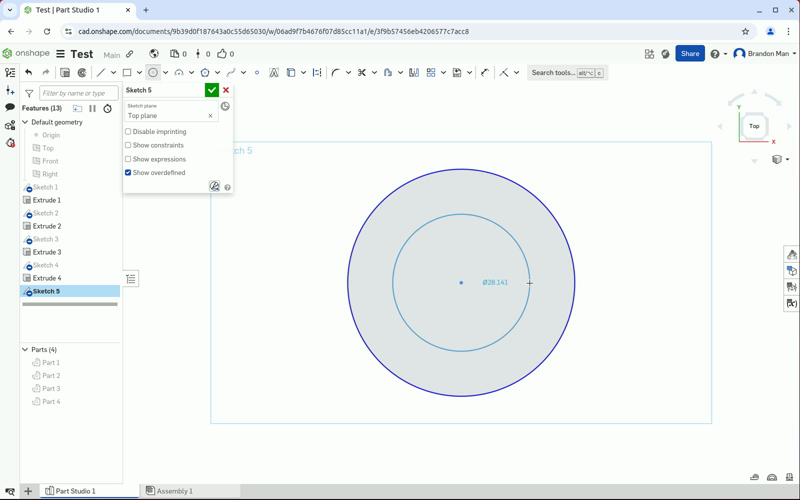
click(529, 282)
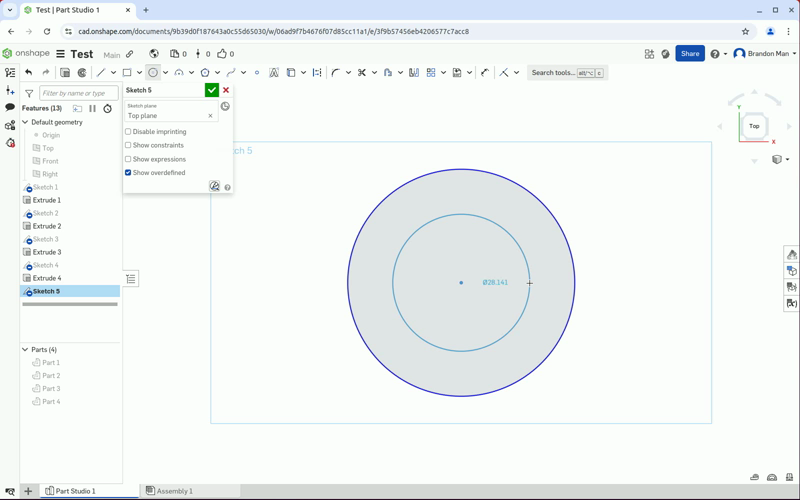
key(esc)
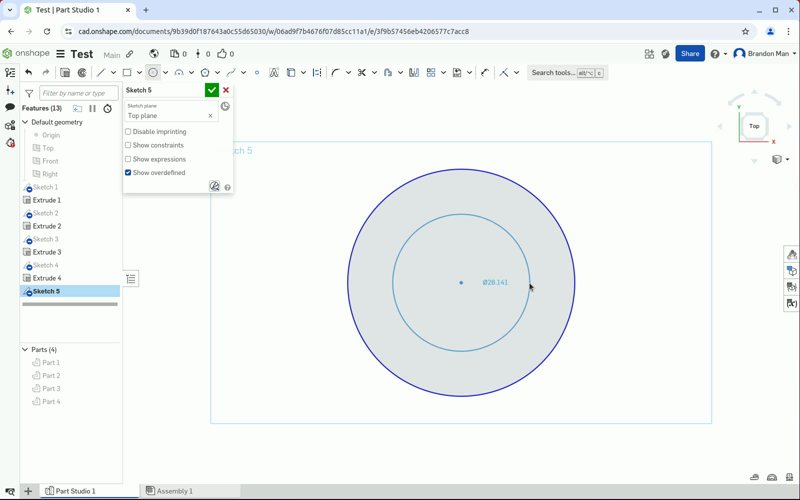
mouse_move(464, 189)
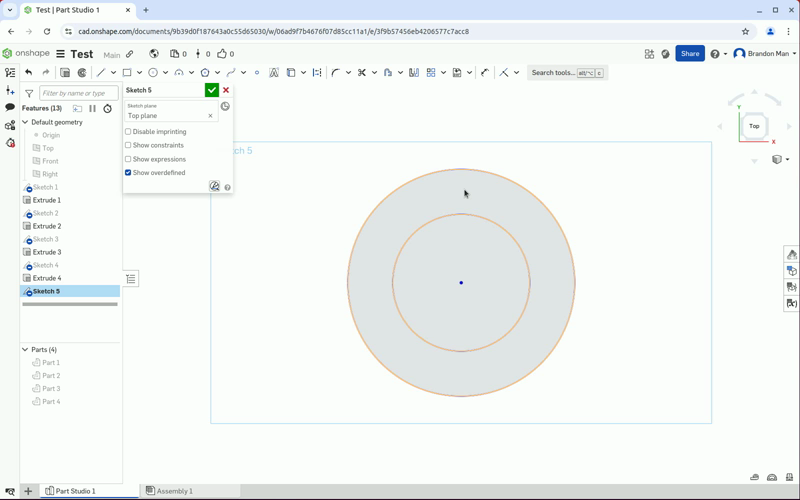
click(464, 189)
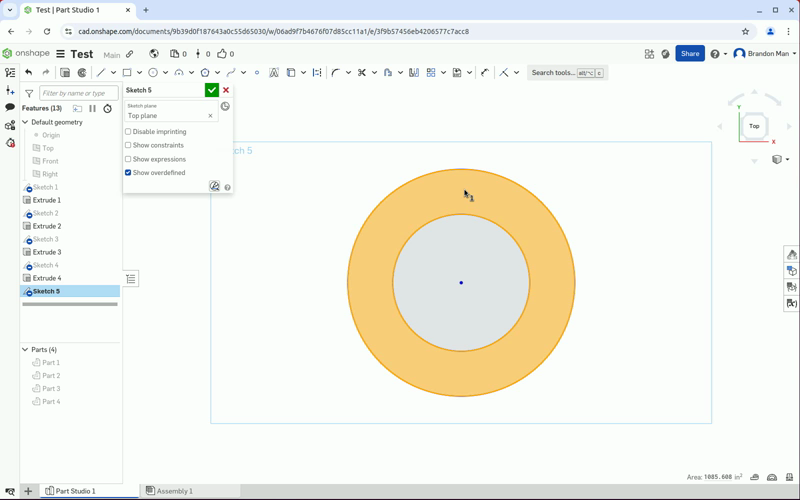
mouse_move(73, 352)
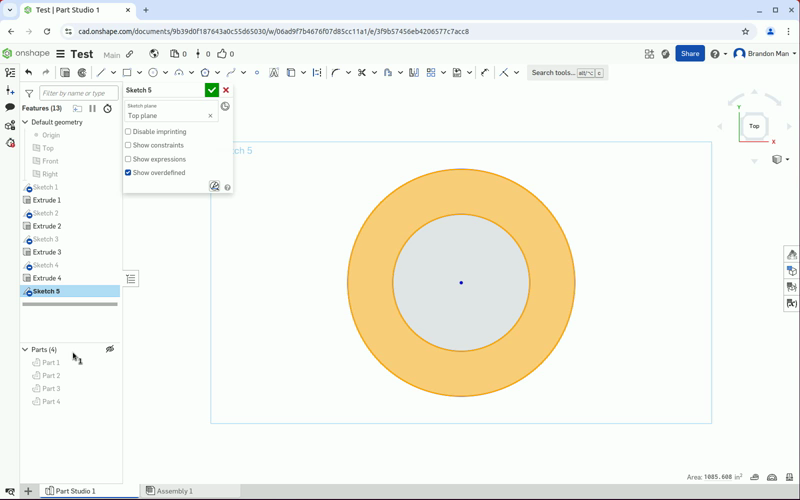
key(shift+y)
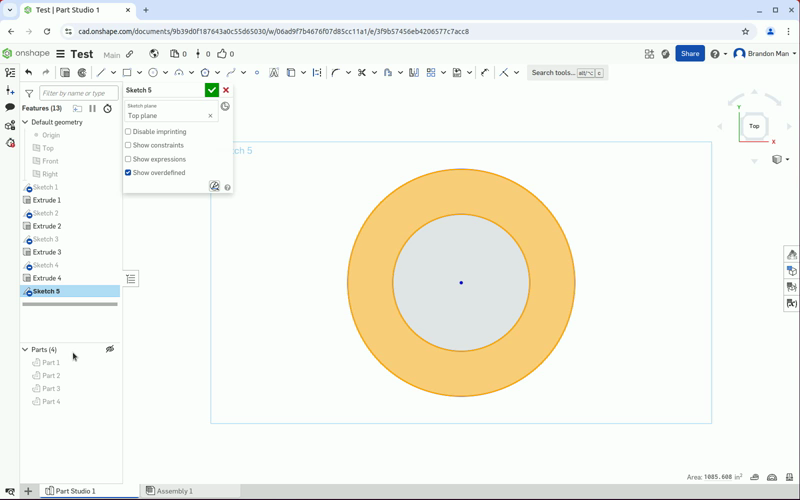
key(shift+e)
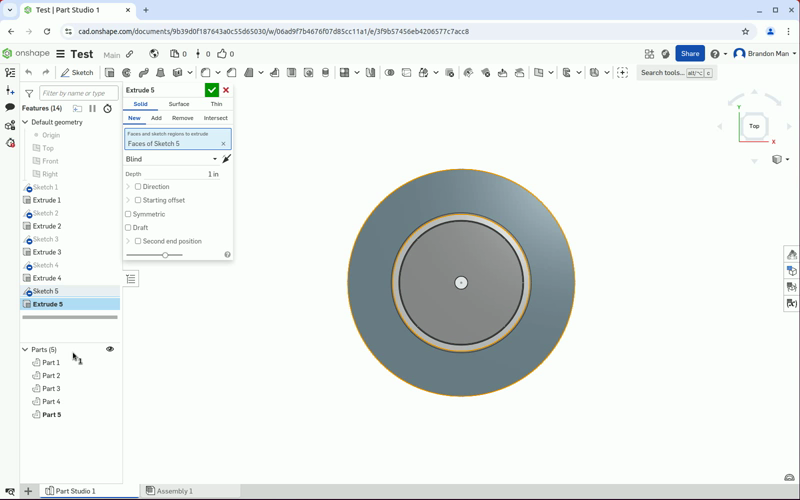
mouse_move(143, 106)
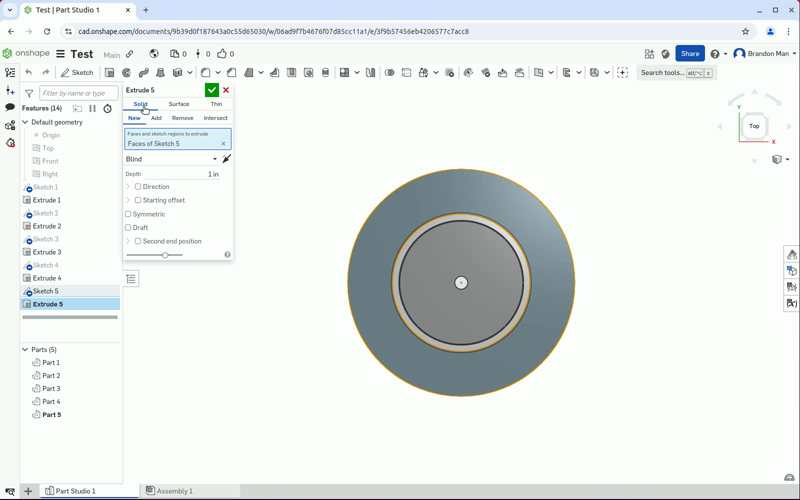
click(143, 106)
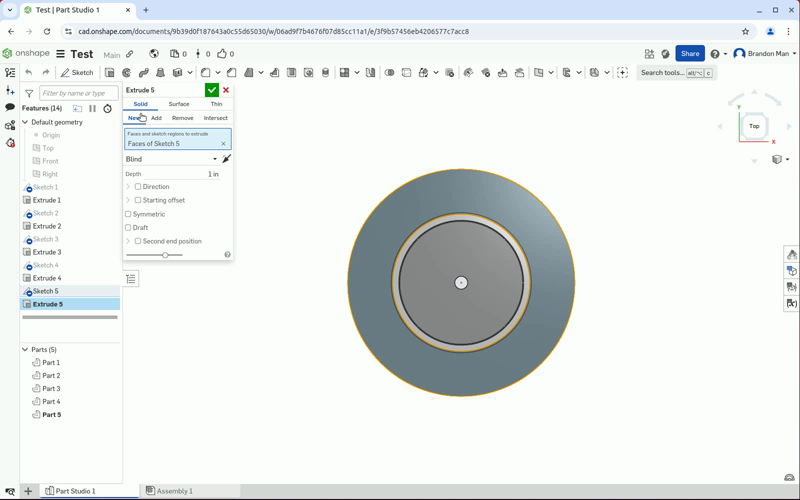
mouse_move(137, 120)
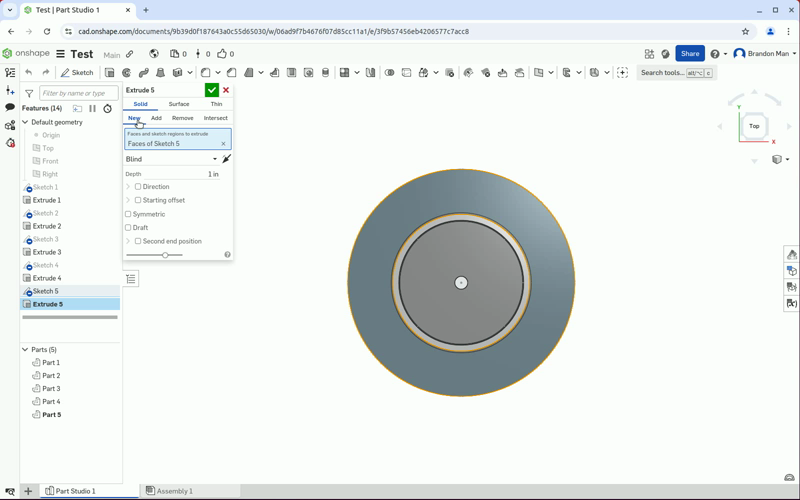
click(137, 120)
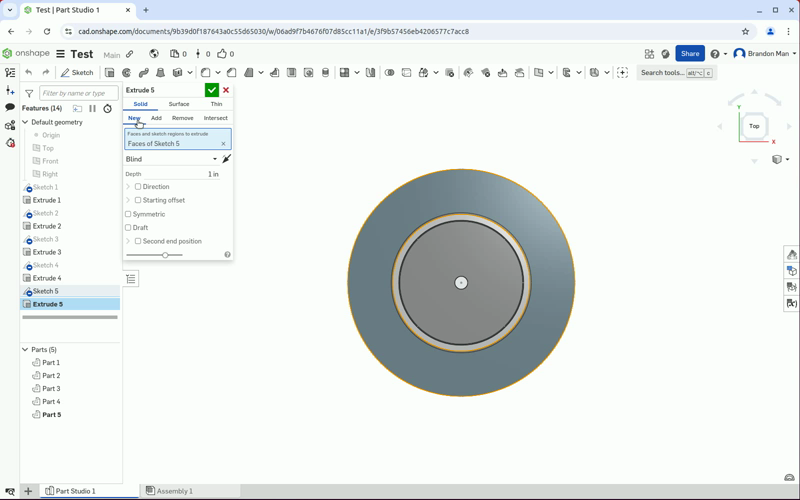
key(tab, 4)
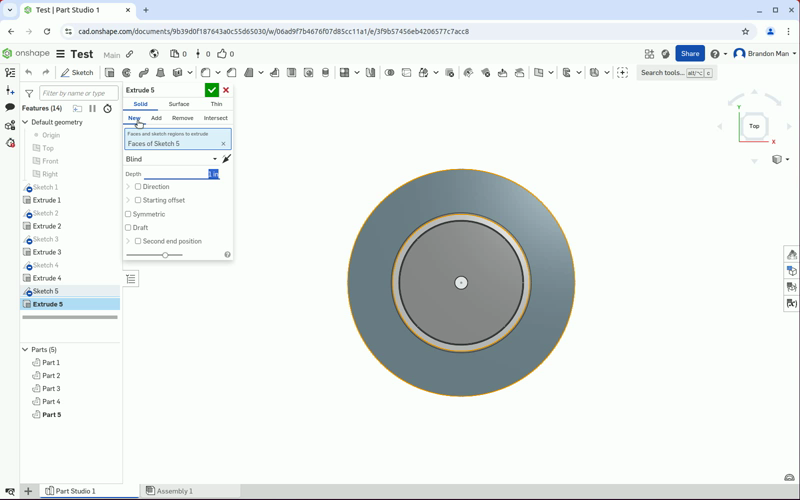
text(1.685)
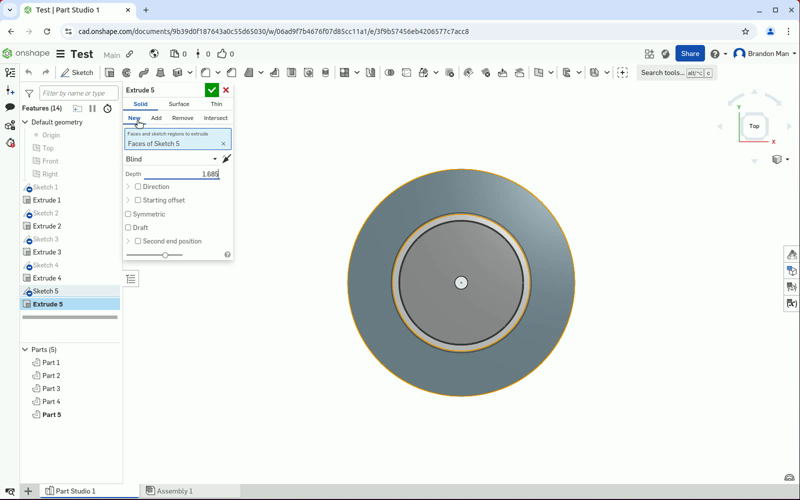
key(enter)
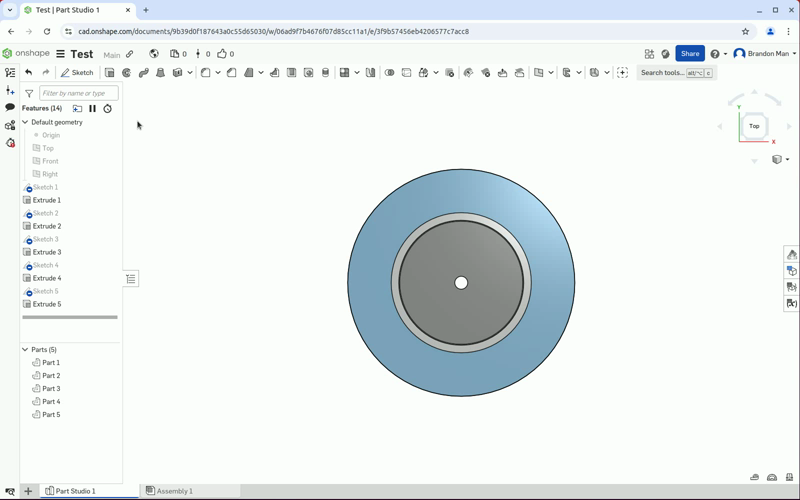
key(shift+h)
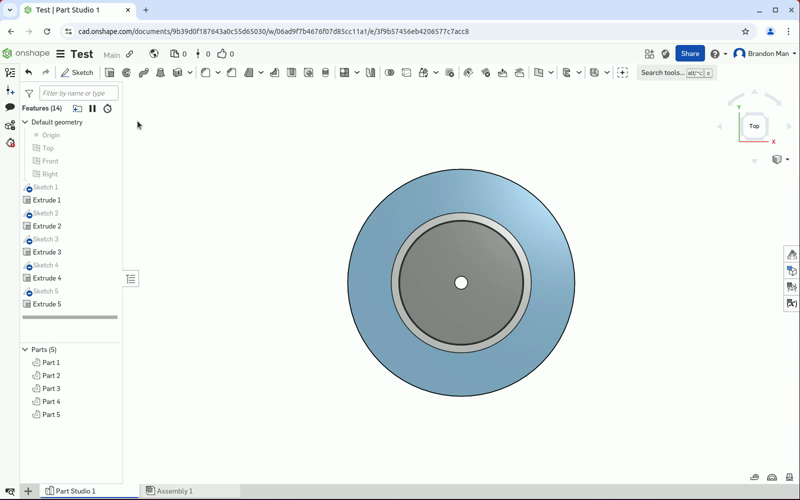
key(shift+h)
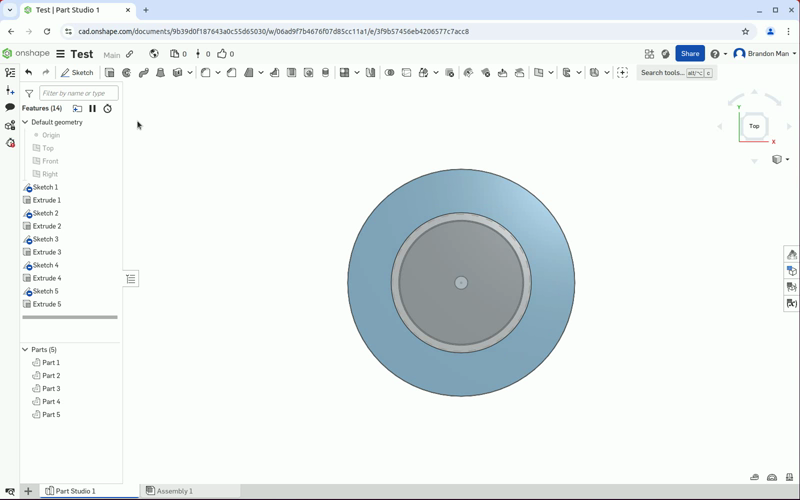
key(shift+7)
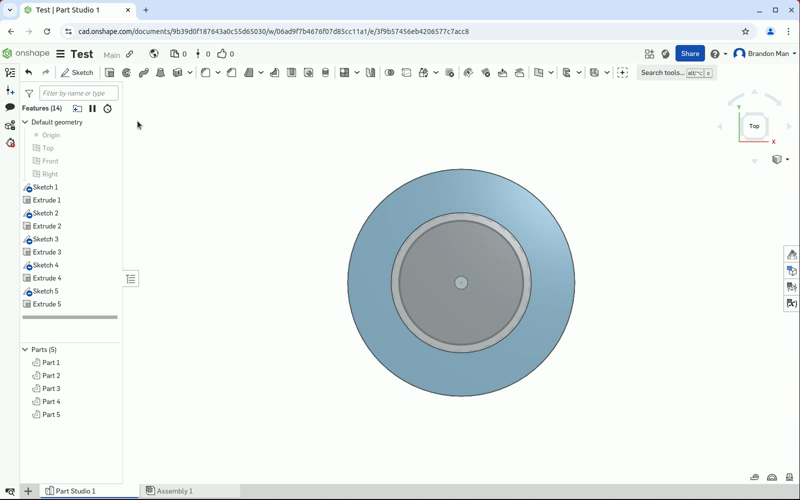
key(up, 3)
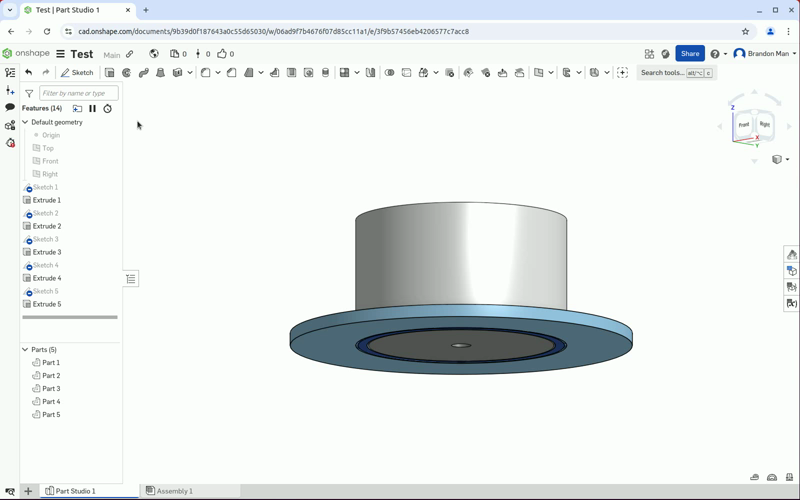
key(left, 3)
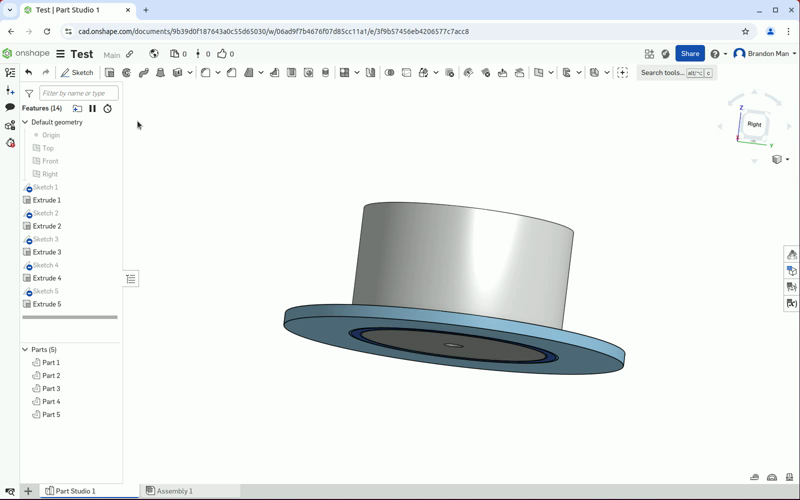
key(right, 3)
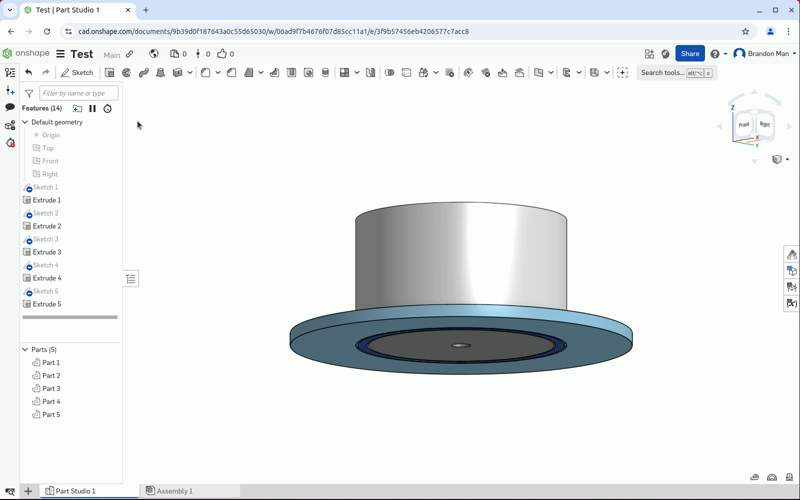
key(down, 3)
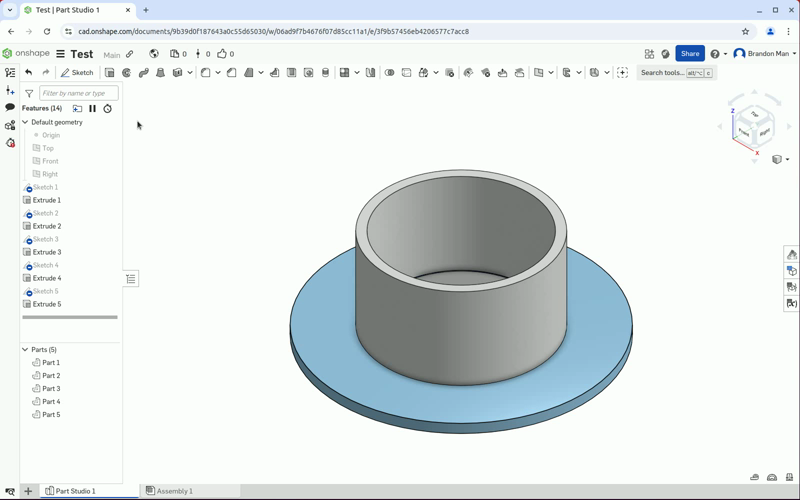
mouse_move(73, 189)
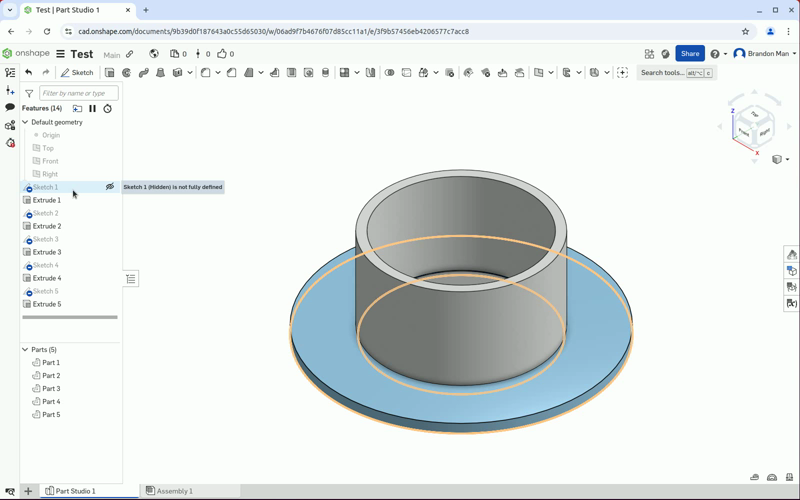
click(73, 189)